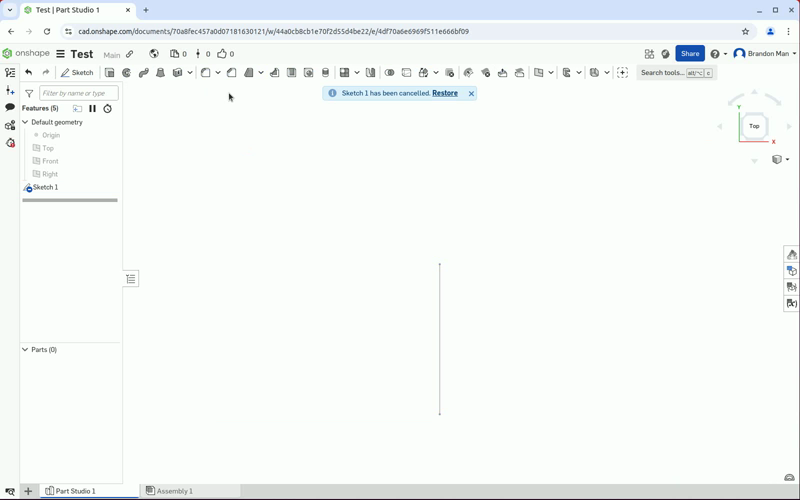
key(shift+h)
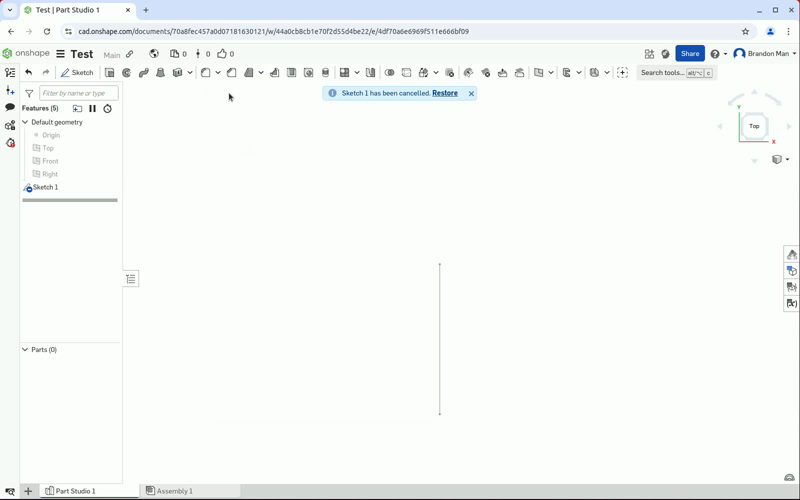
key(shift+s)
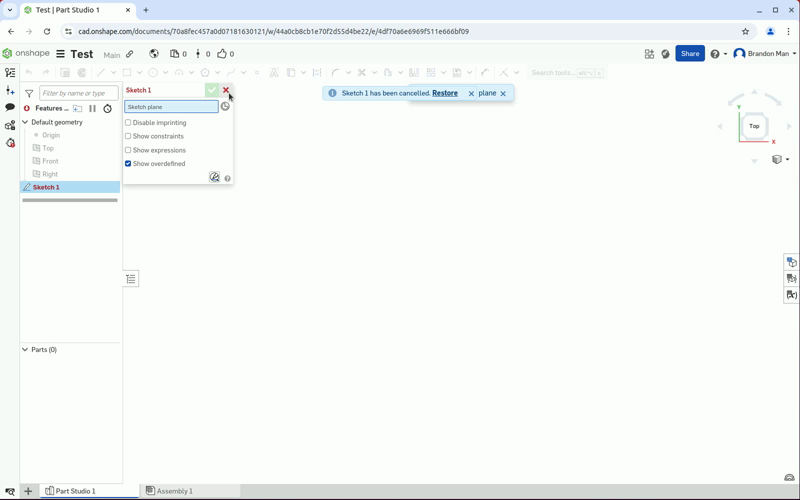
mouse_move(73, 150)
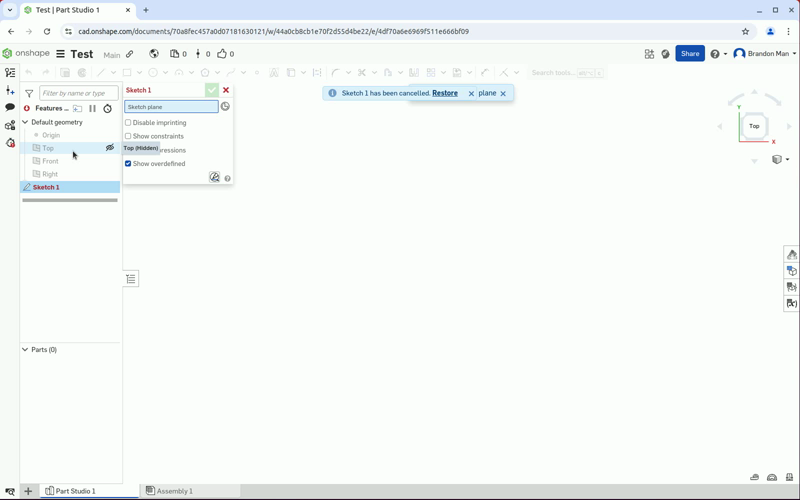
click(73, 150)
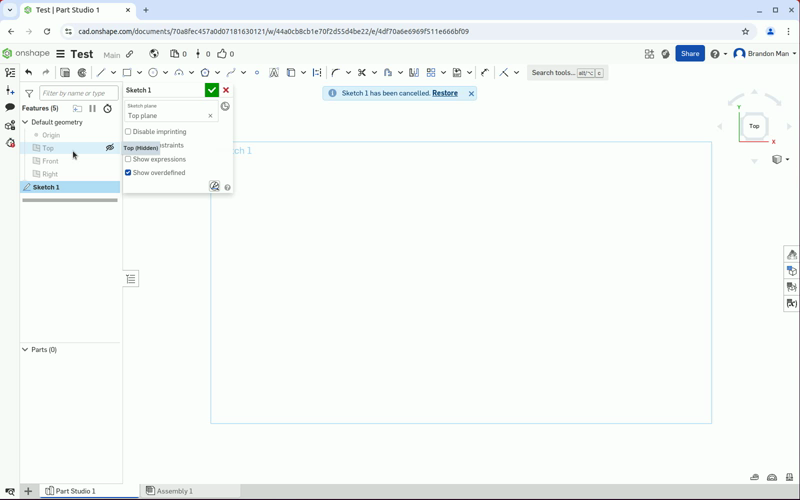
mouse_move(73, 352)
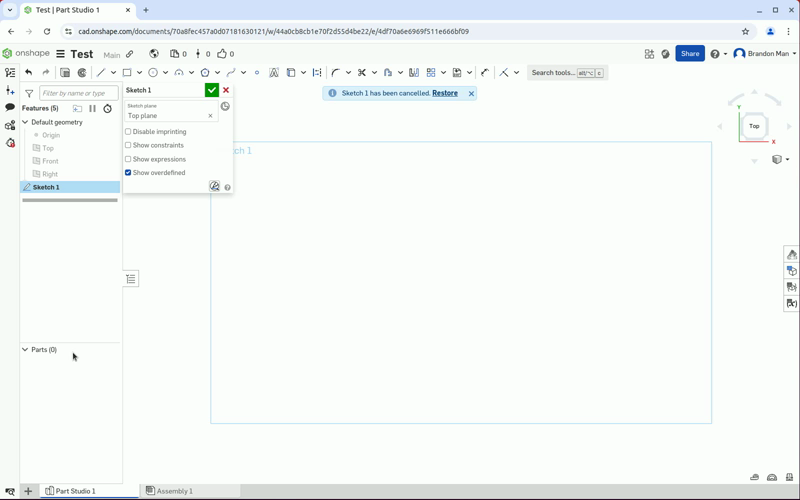
key(y)
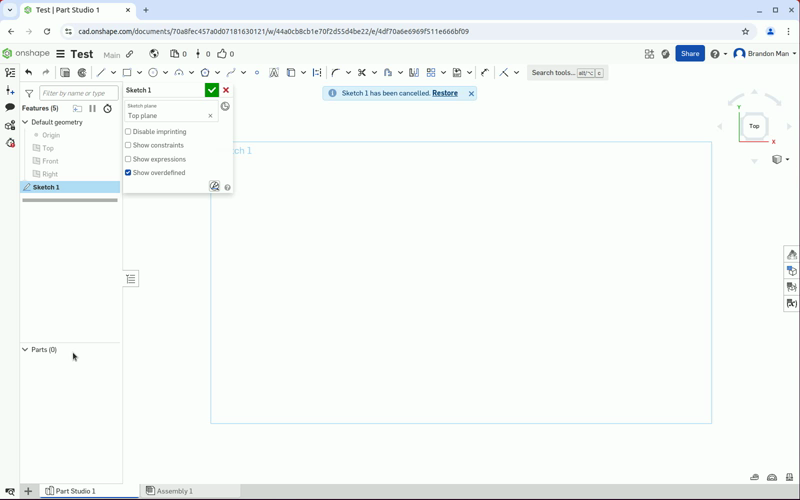
key(l)
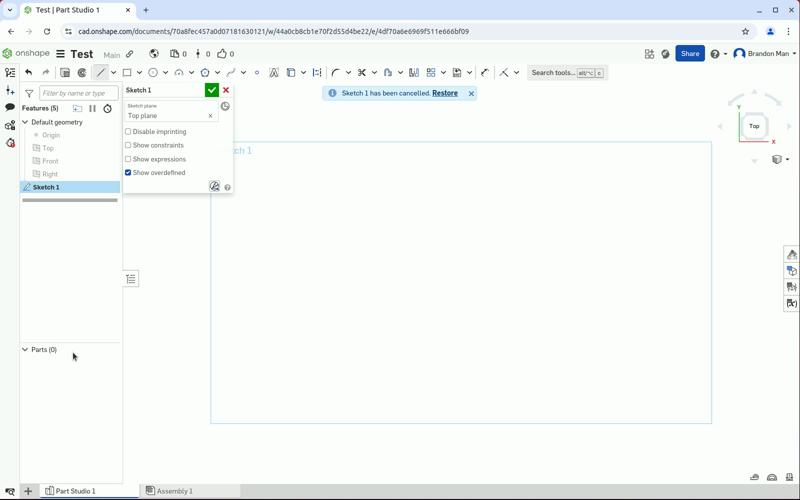
key_down(shift)
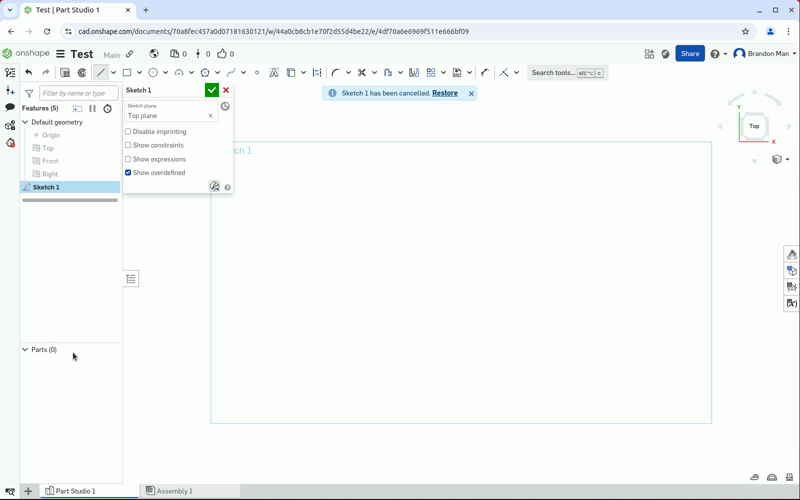
mouse_move(357, 222)
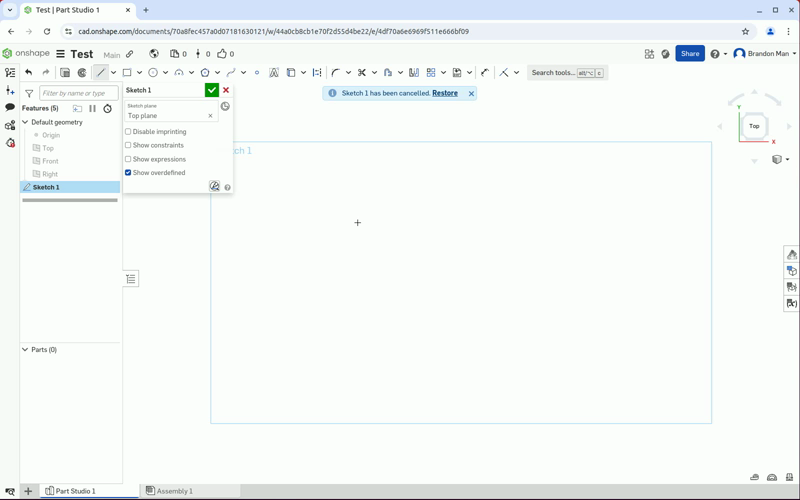
click(357, 222)
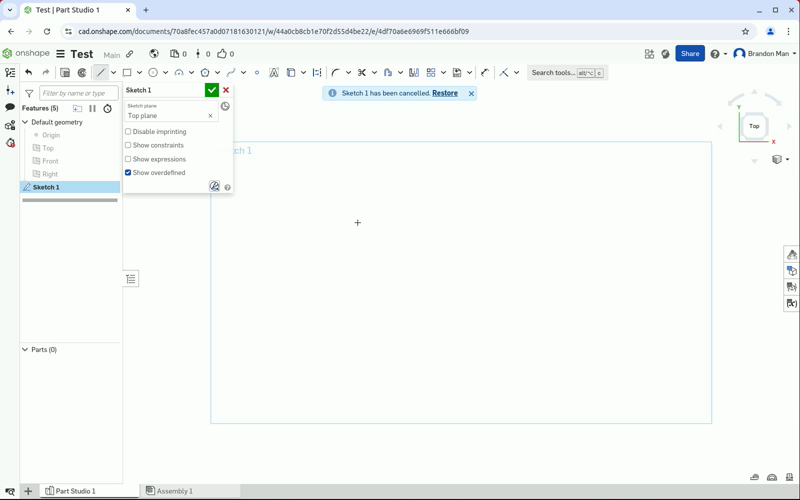
key_up(shift)
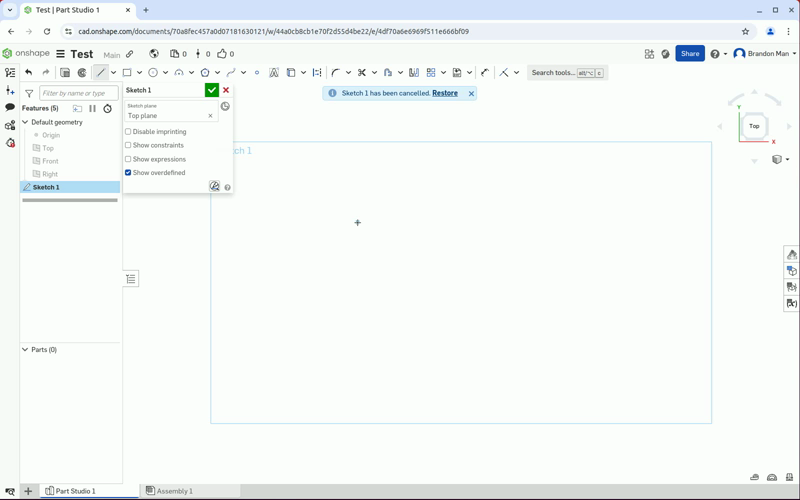
key_down(shift)
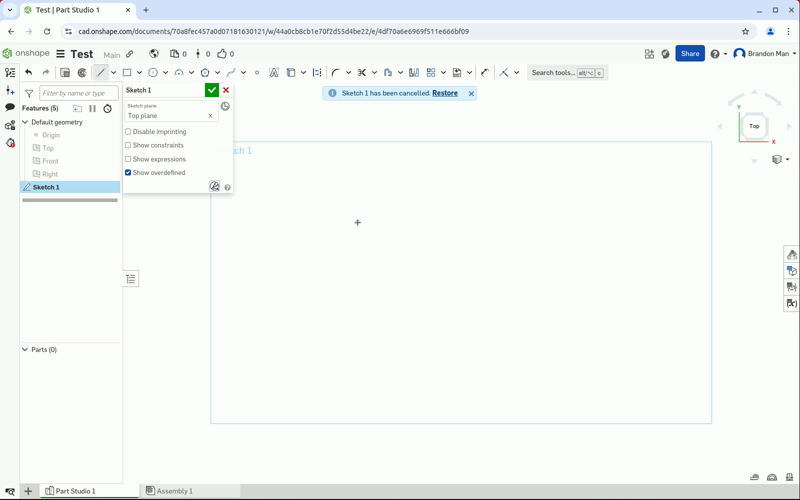
mouse_move(387, 222)
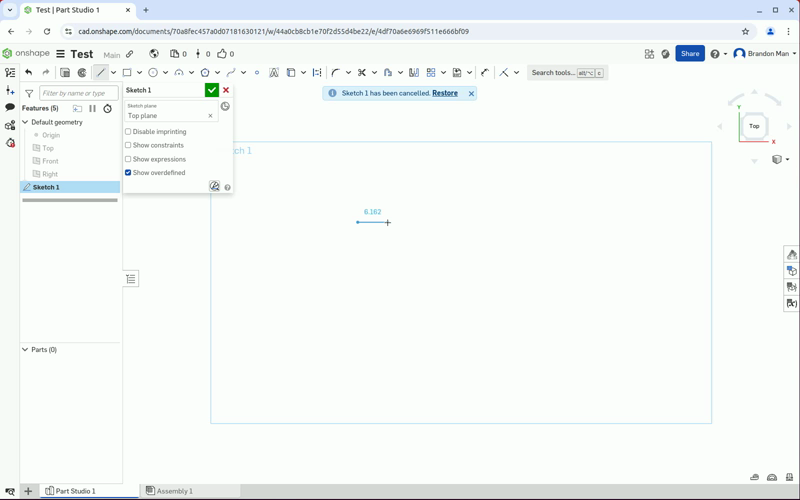
mouse_move(367, 231)
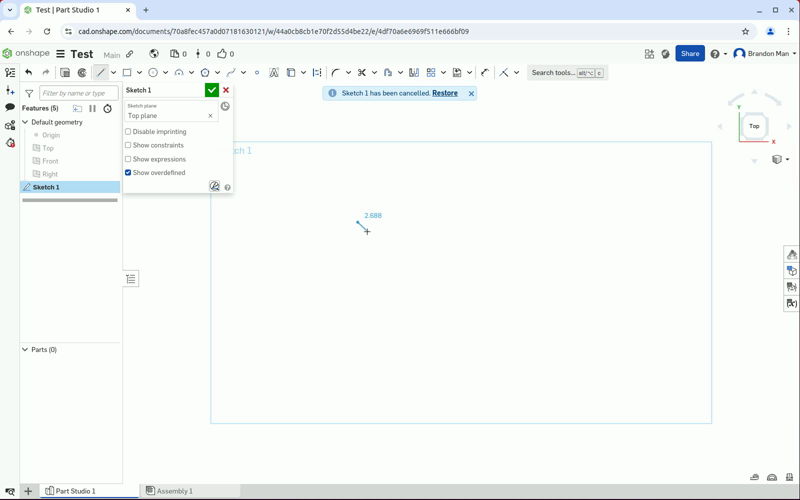
click(367, 231)
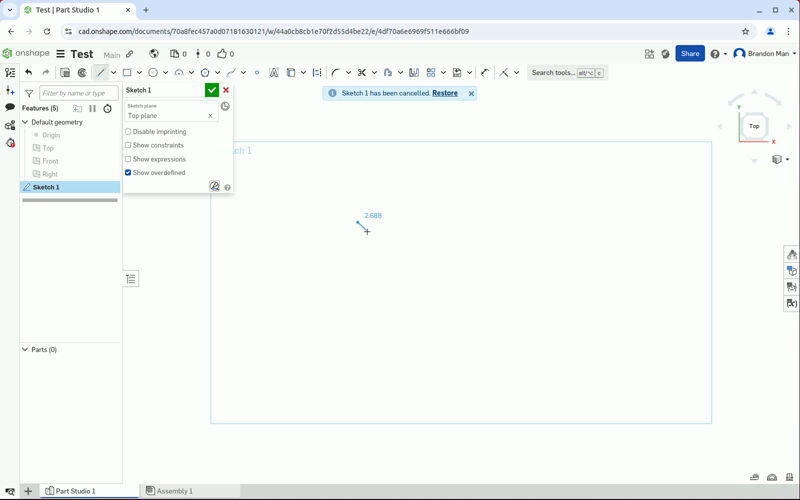
key_up(shift)
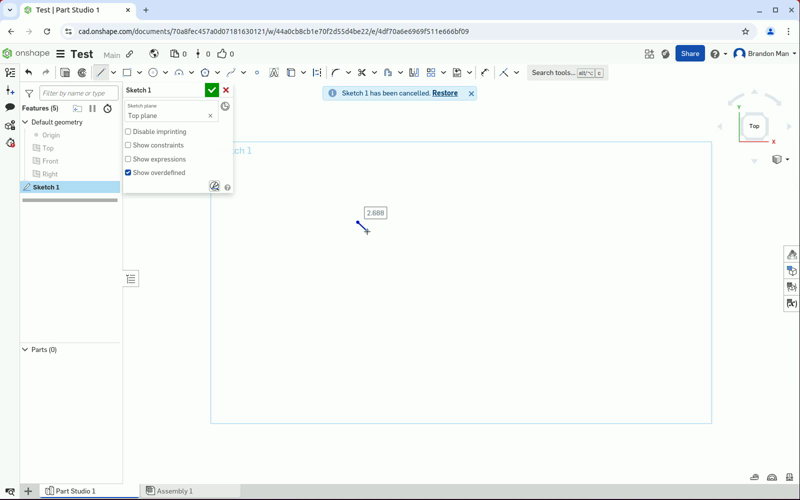
key_down(shift)
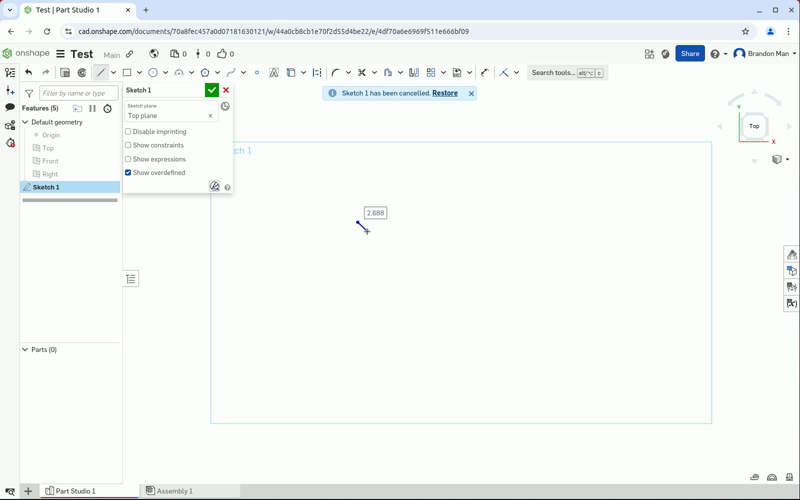
mouse_move(397, 231)
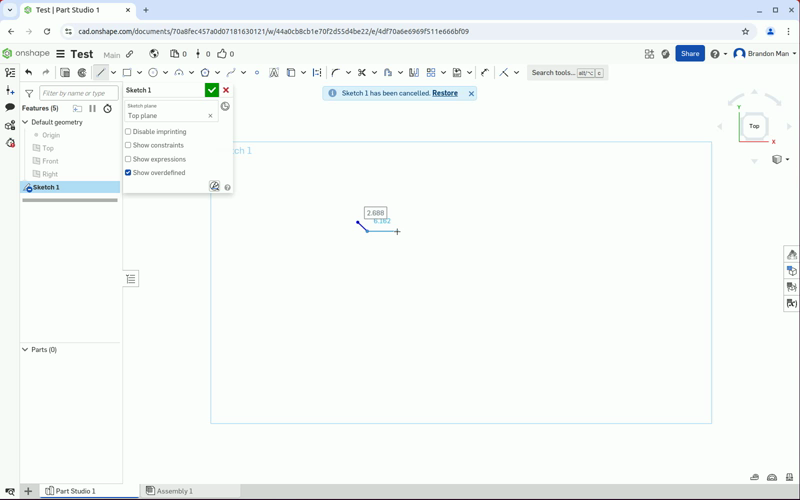
mouse_move(403, 231)
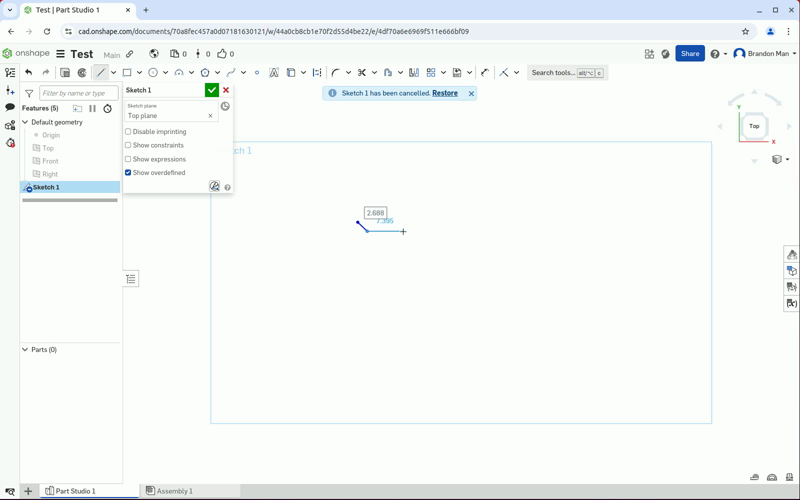
click(403, 231)
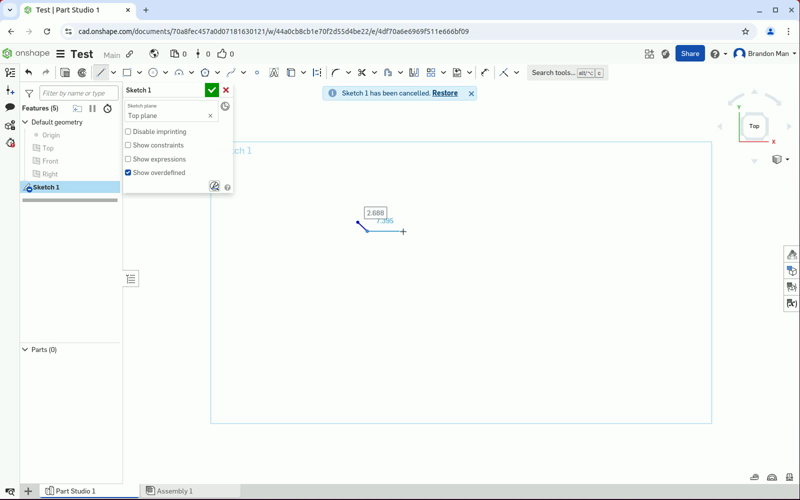
key_up(shift)
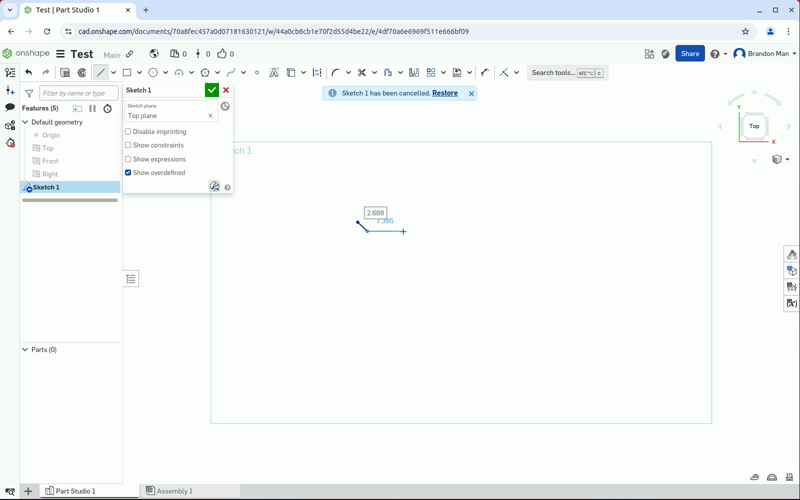
key_down(shift)
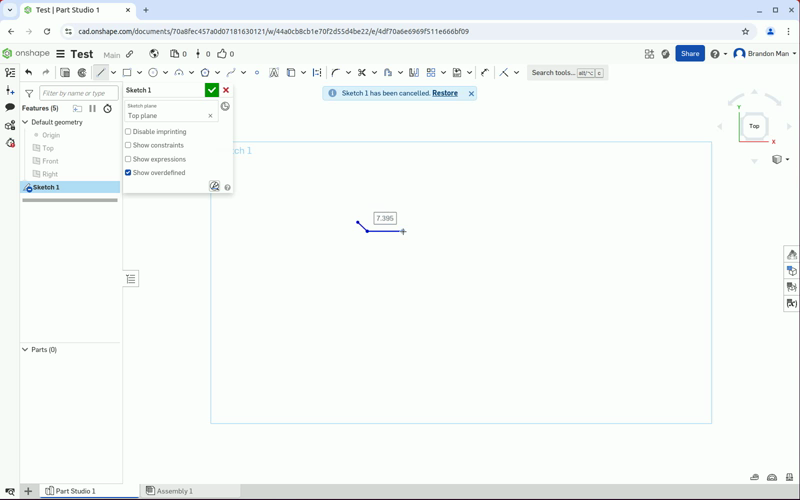
mouse_move(433, 231)
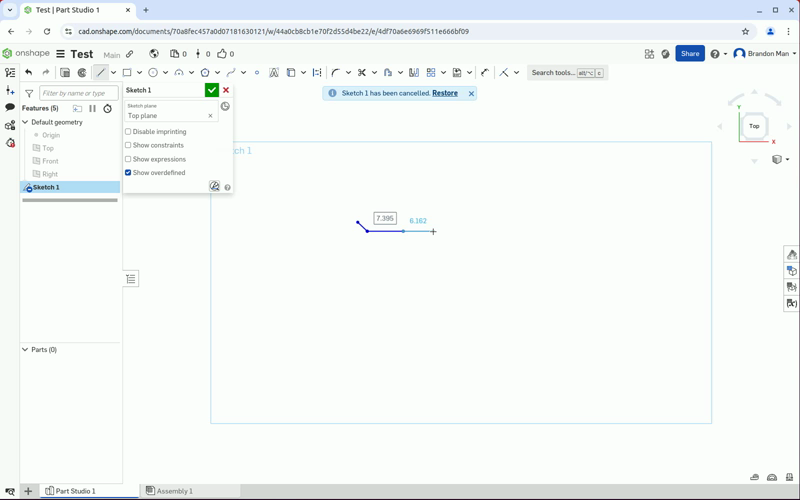
mouse_move(413, 222)
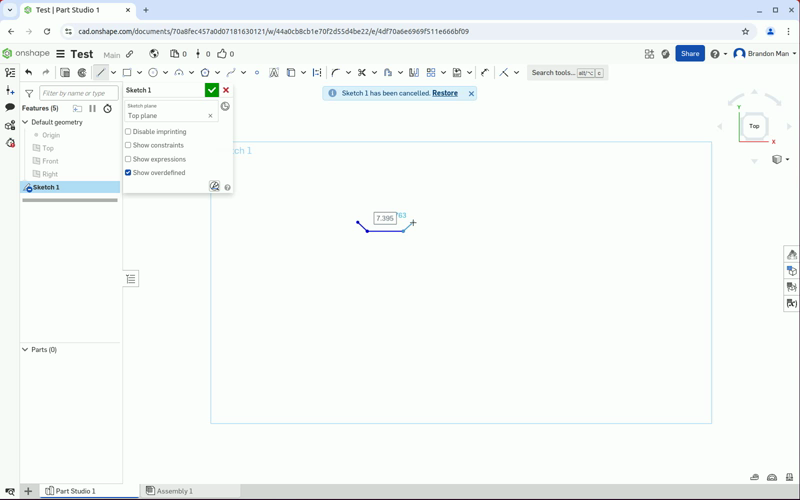
click(413, 222)
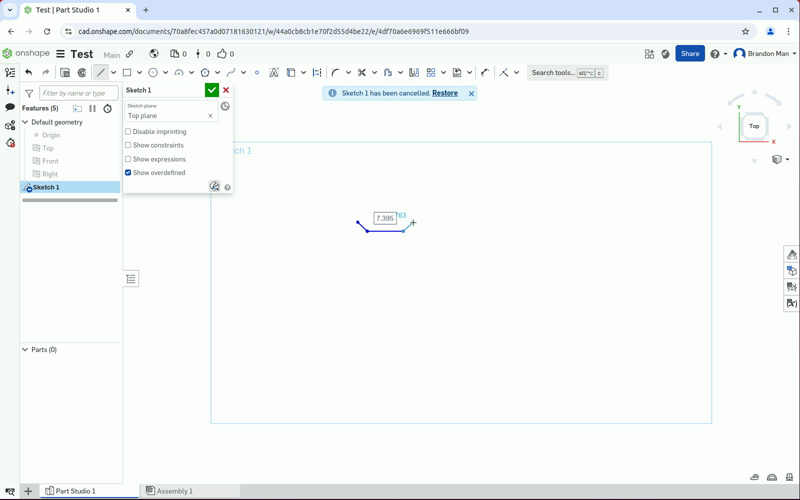
key_up(shift)
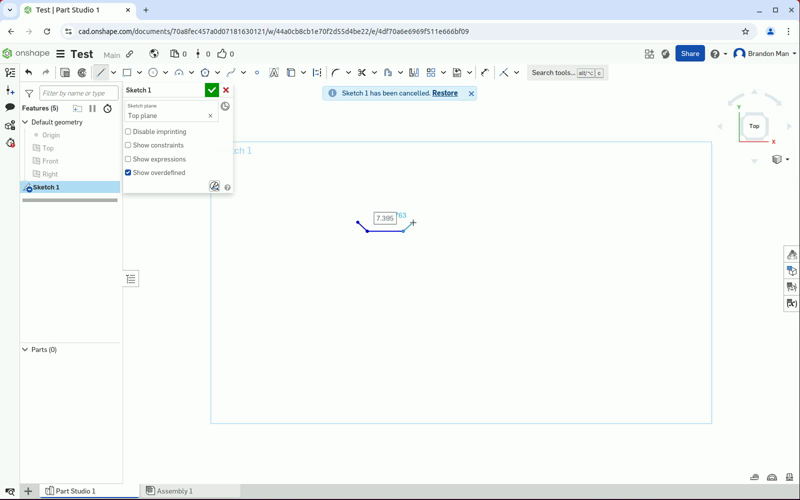
mouse_move(443, 222)
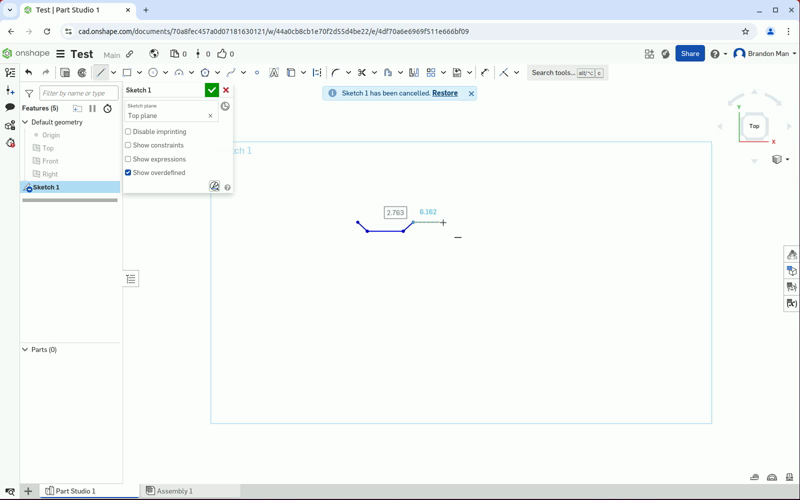
key_down(shift)
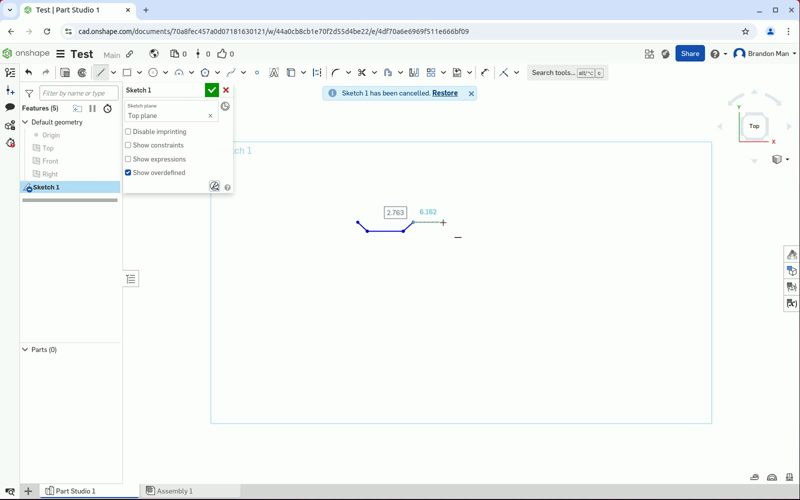
mouse_move(357, 222)
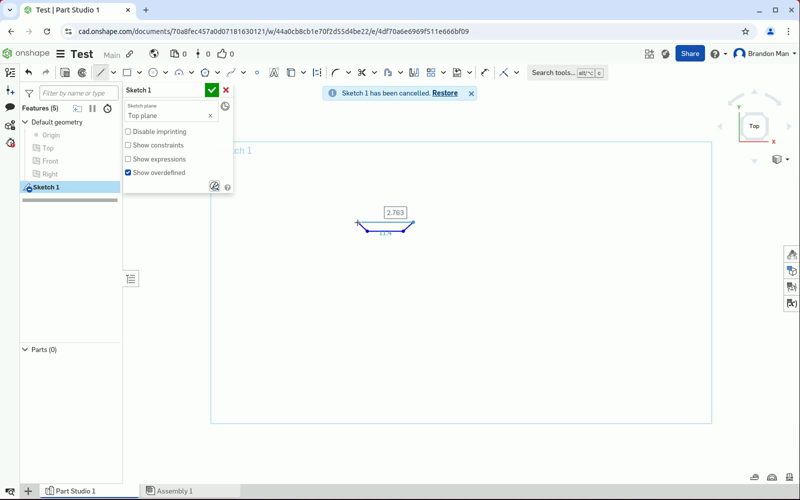
key_up(shift)
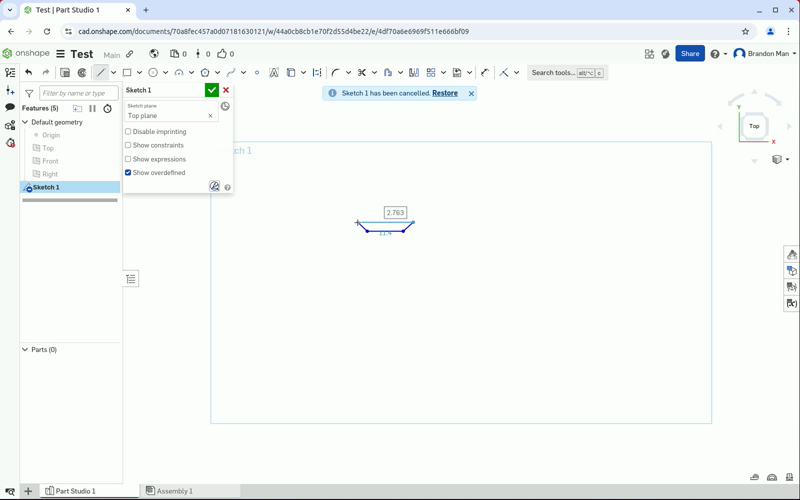
click(357, 222)
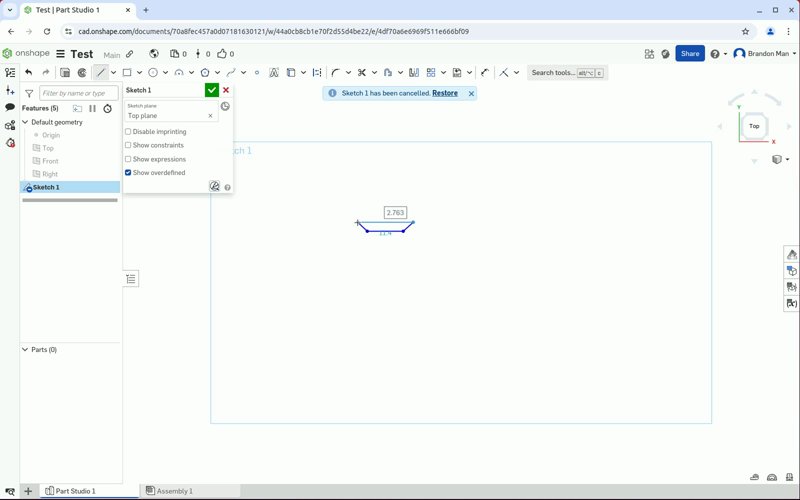
key(esc)
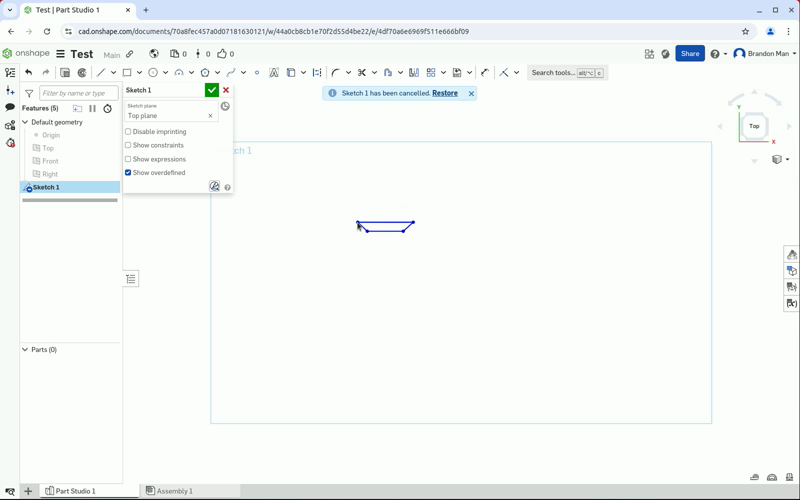
mouse_move(397, 227)
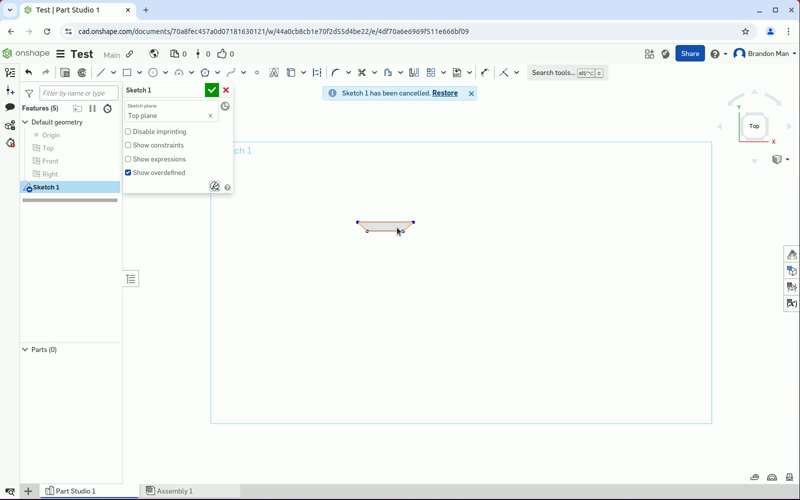
scroll(6)
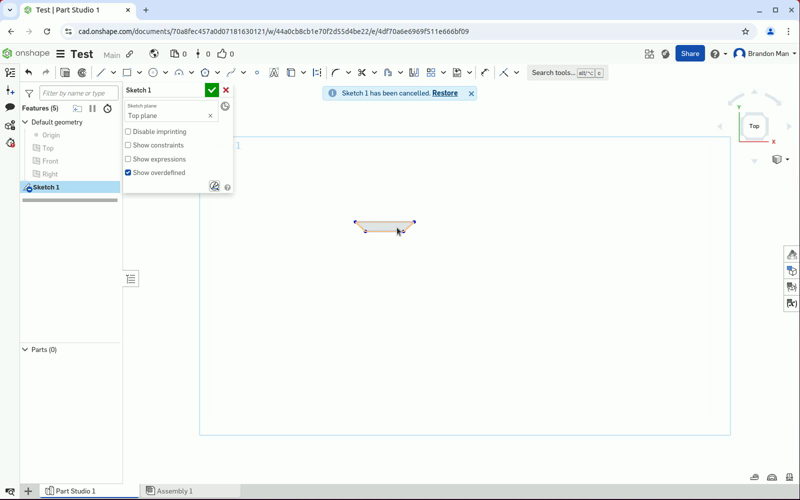
scroll(6)
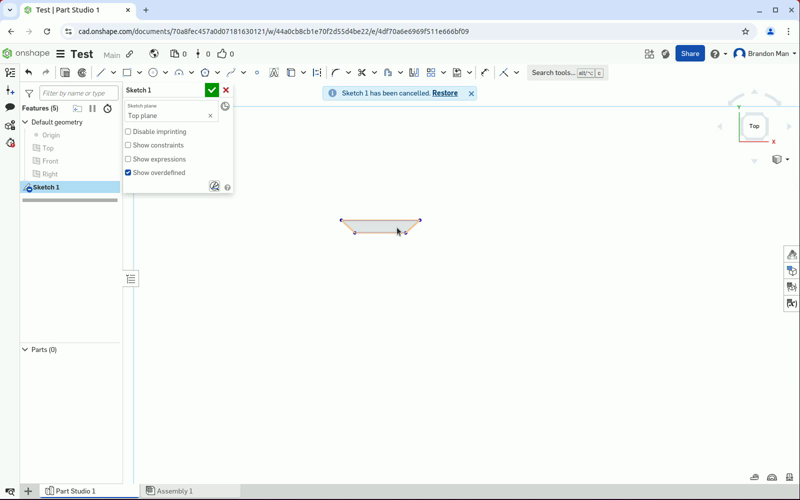
scroll(6)
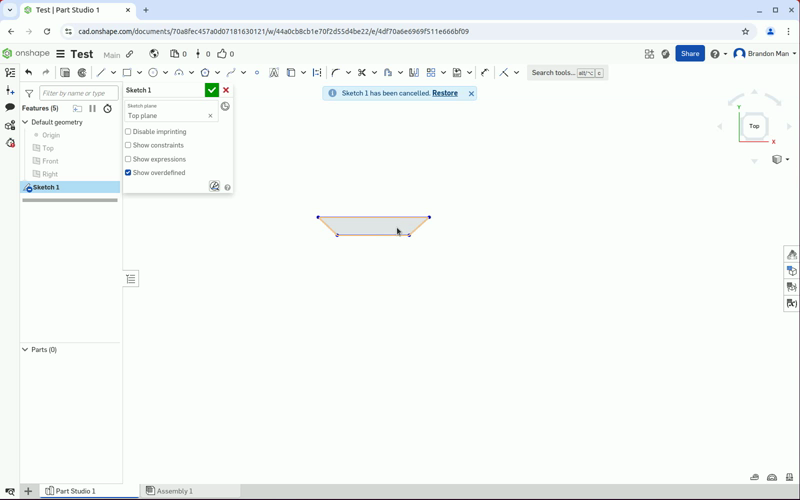
scroll(6)
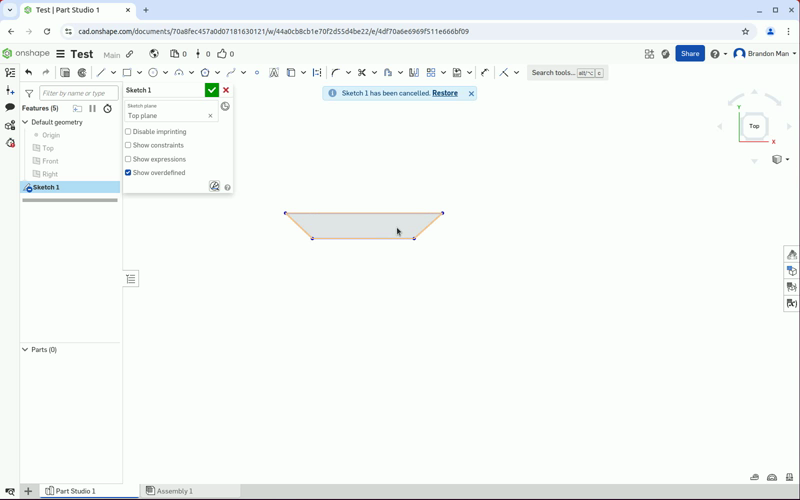
scroll(6)
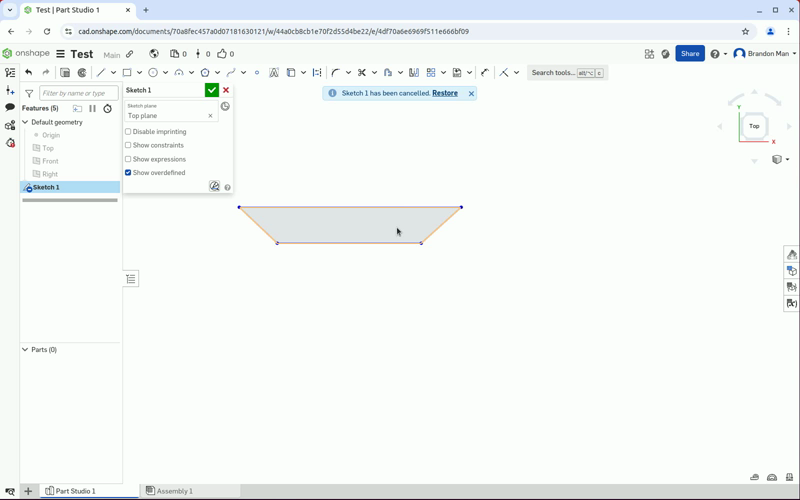
scroll(6)
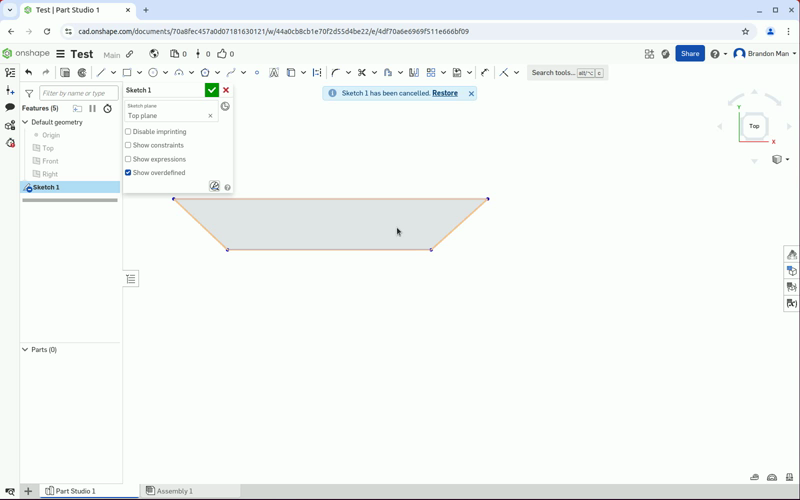
scroll(6)
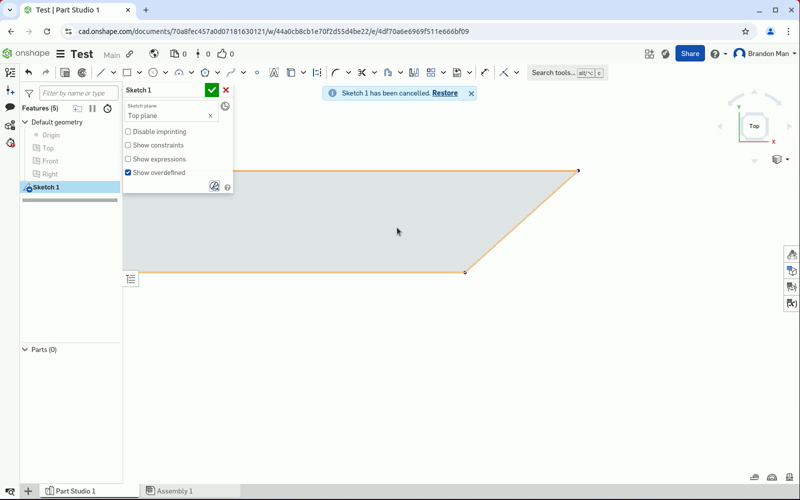
click(397, 227)
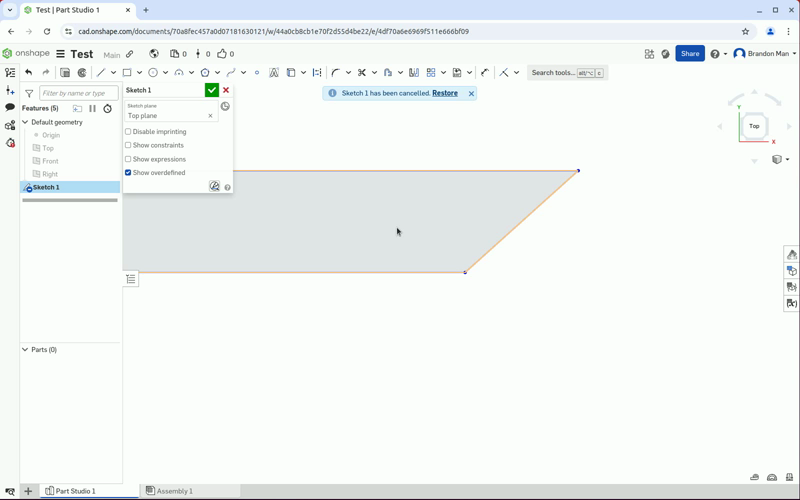
scroll(-6)
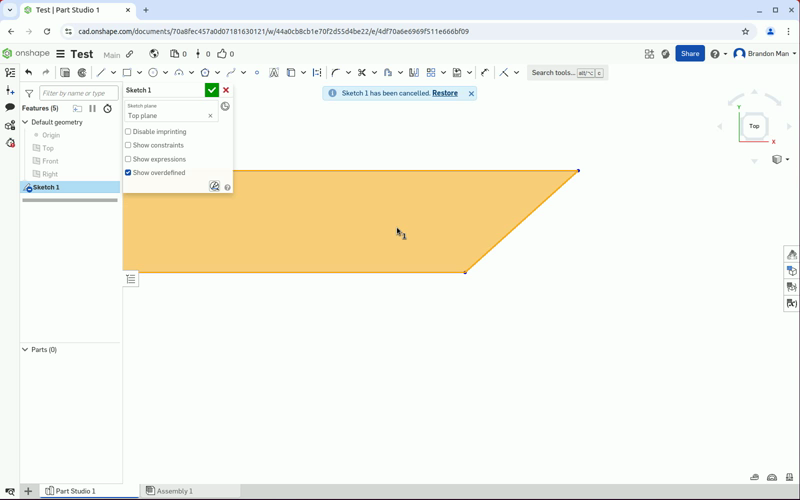
scroll(-6)
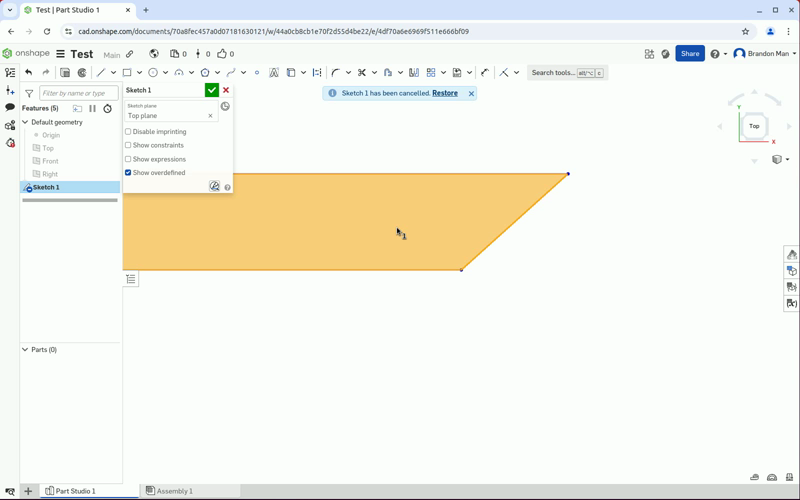
scroll(-6)
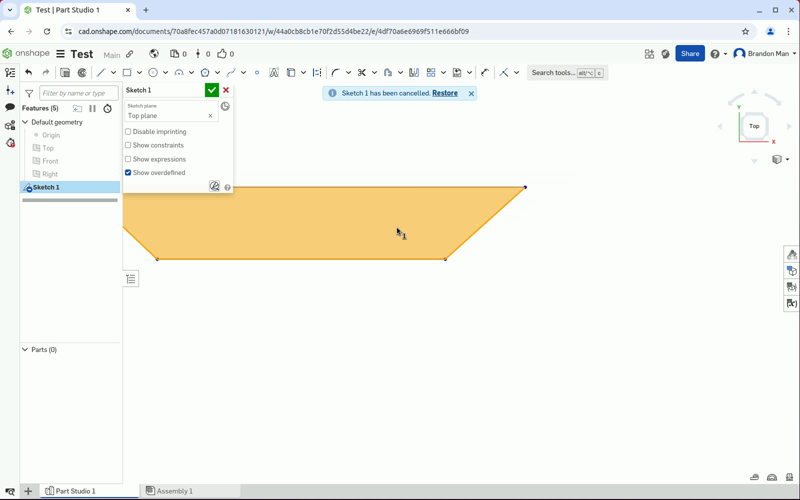
scroll(-6)
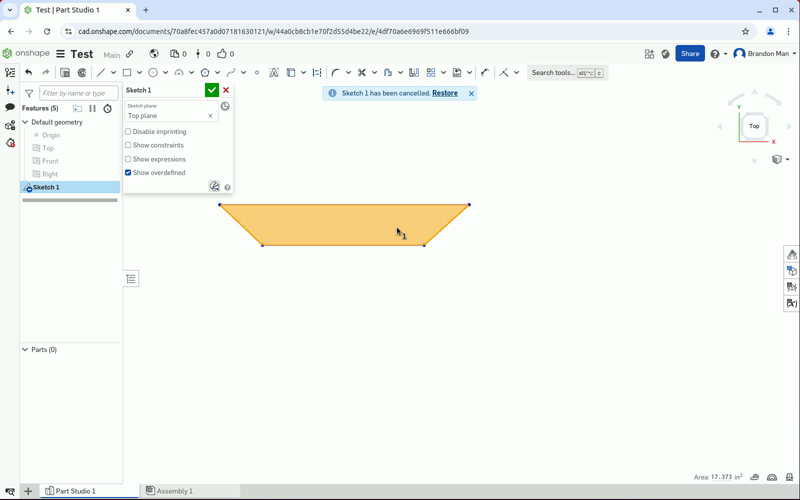
scroll(-6)
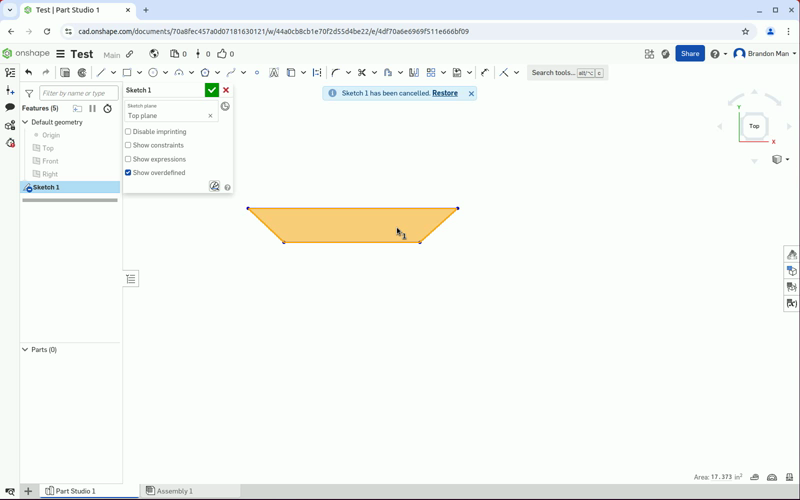
scroll(-6)
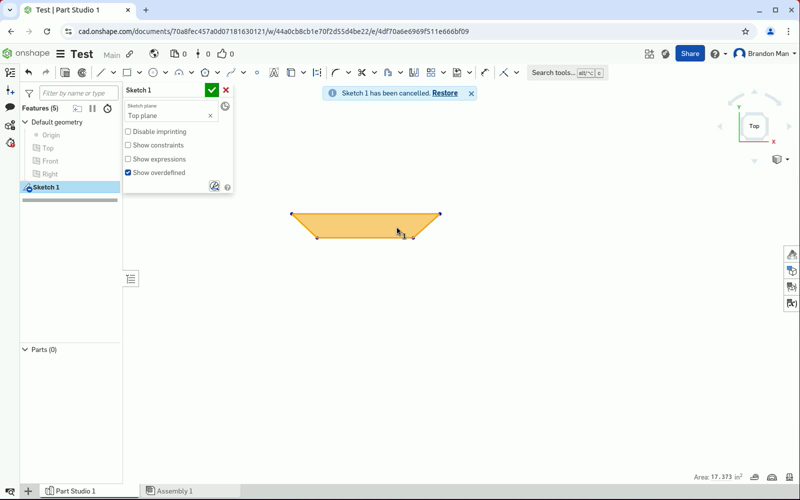
scroll(-6)
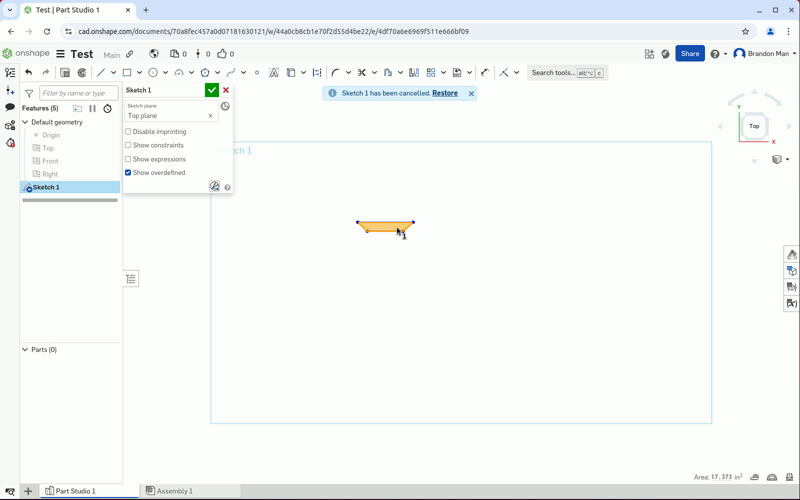
mouse_move(73, 352)
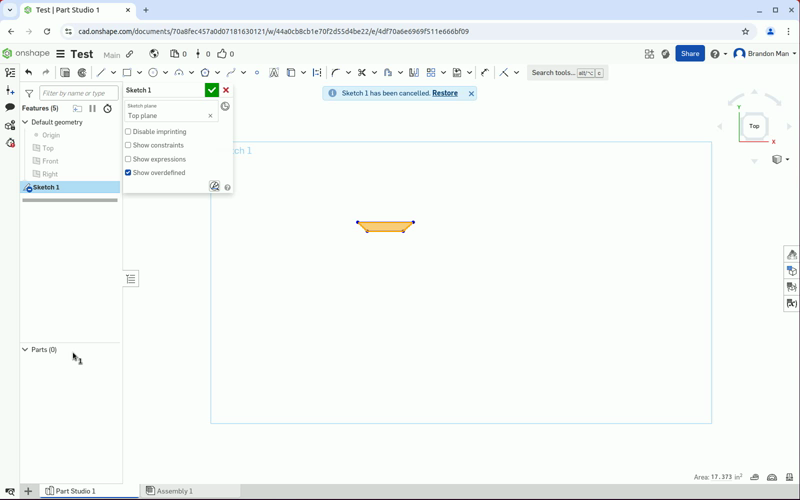
key(shift+y)
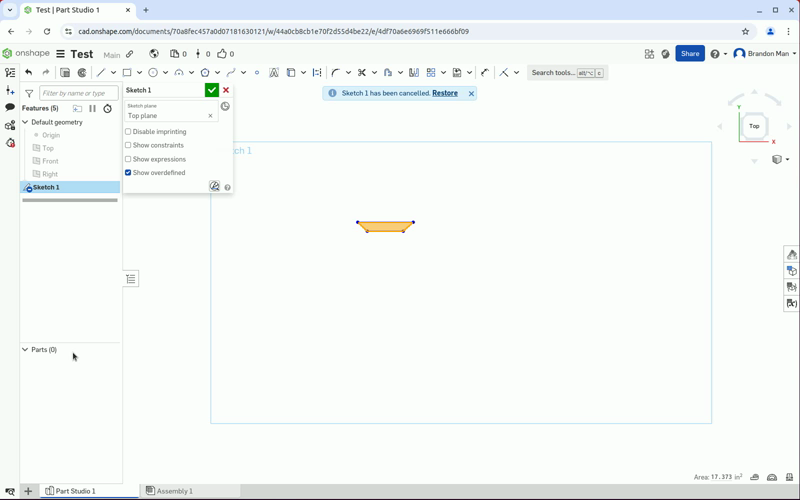
key(shift+e)
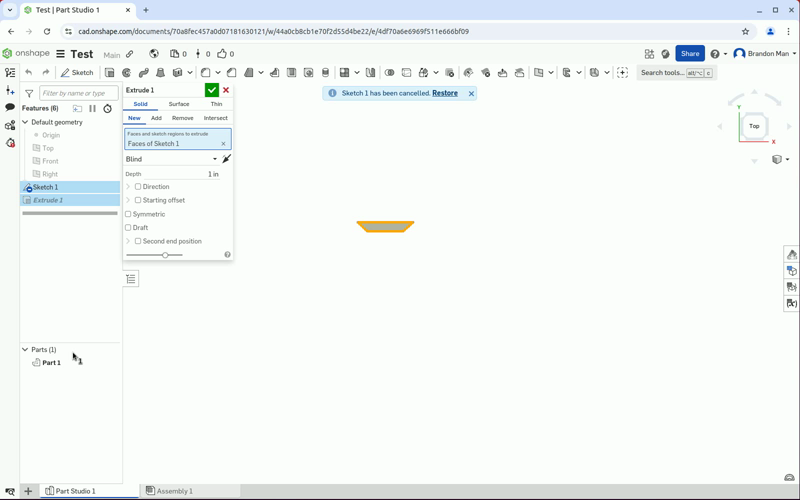
mouse_move(143, 106)
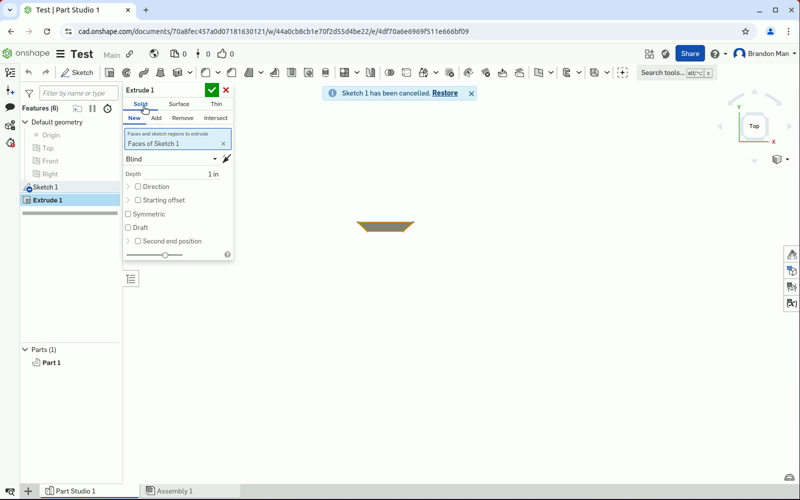
click(143, 106)
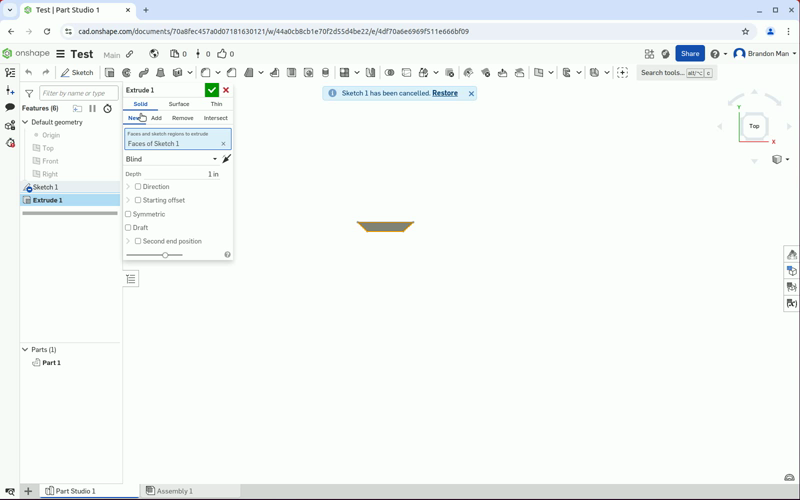
mouse_move(137, 120)
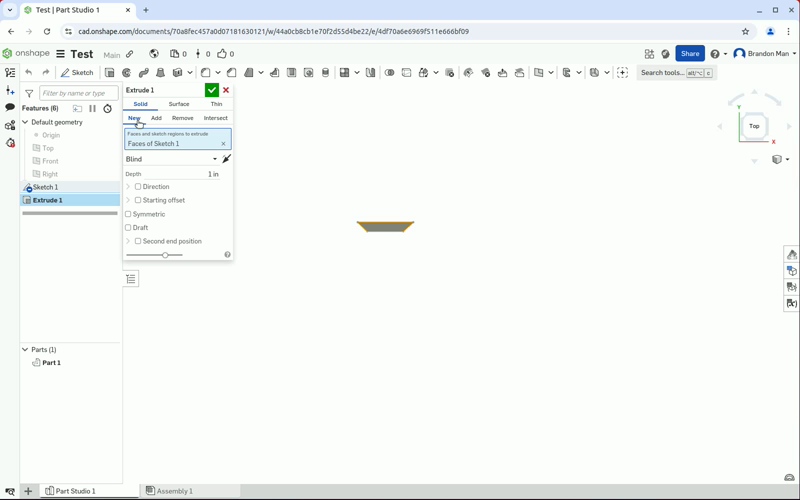
click(137, 120)
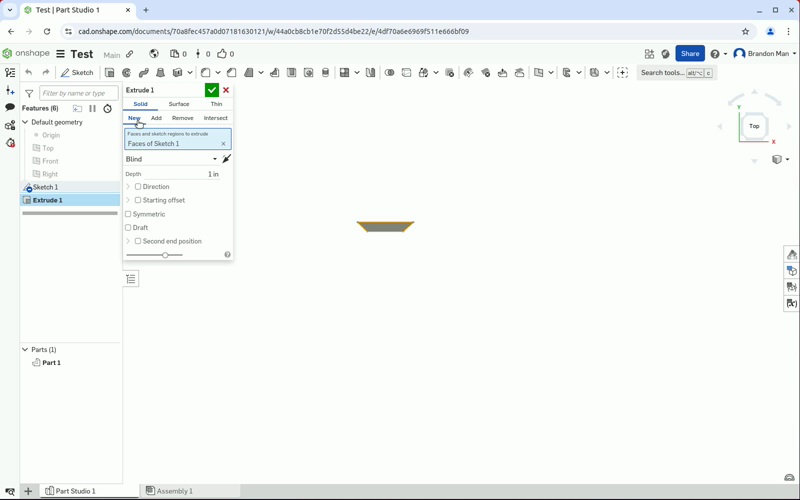
key(tab, 4)
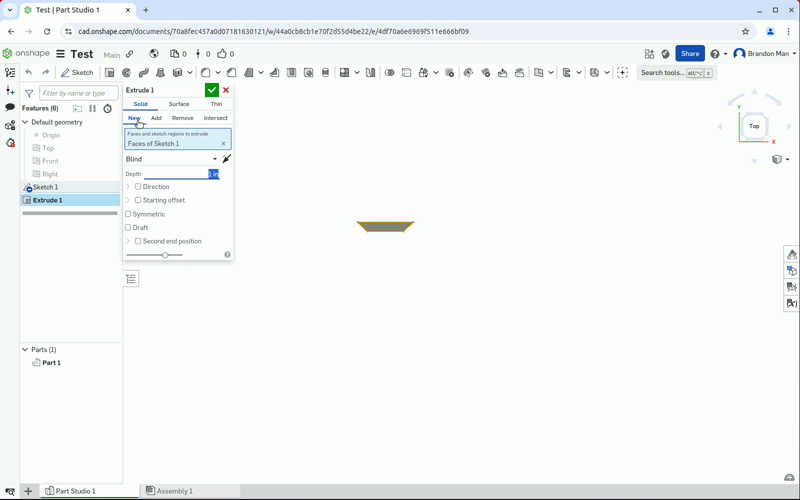
text(1.444)
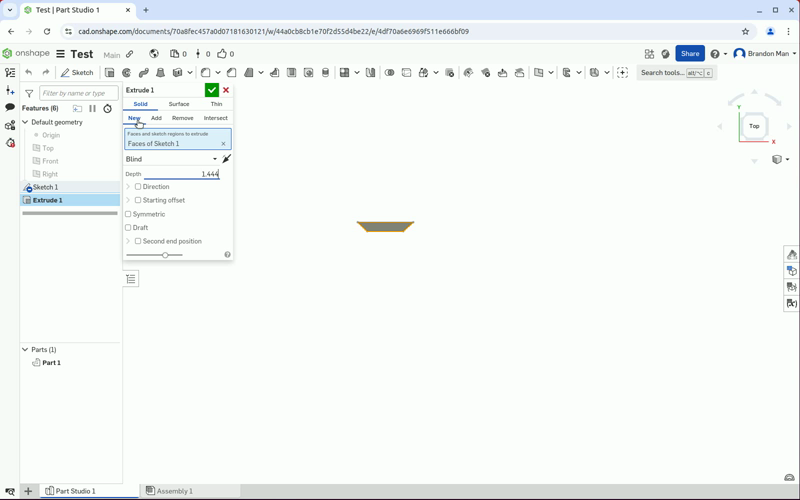
key(enter)
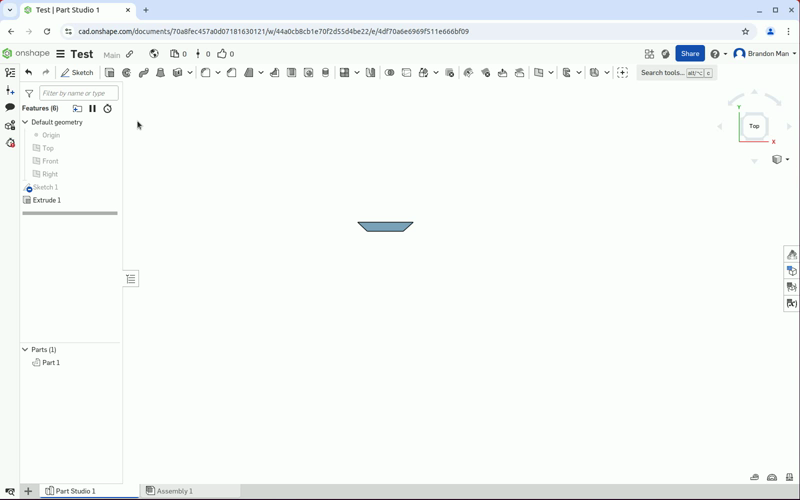
key(shift+h)
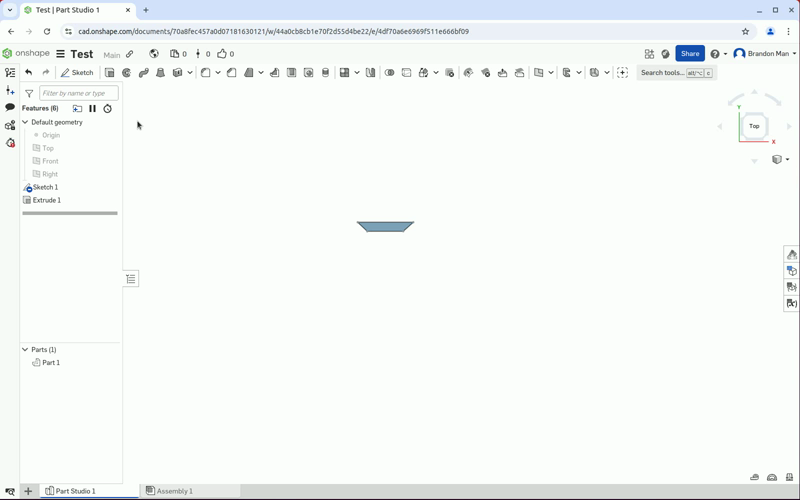
key(shift+h)
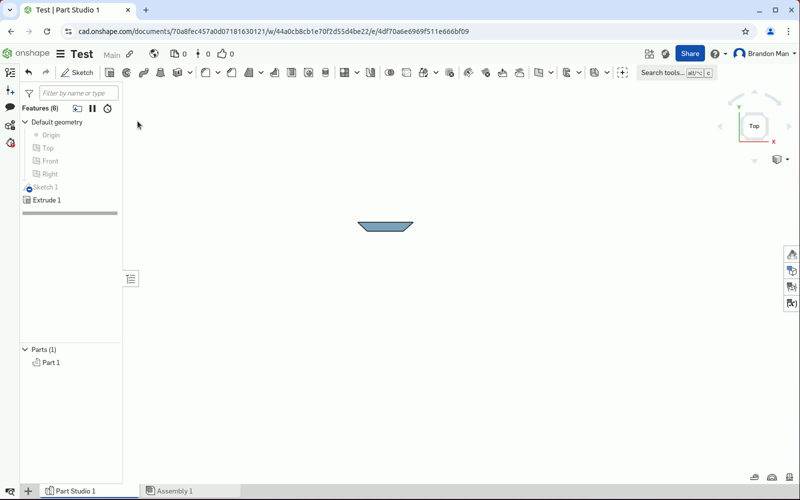
mouse_move(73, 189)
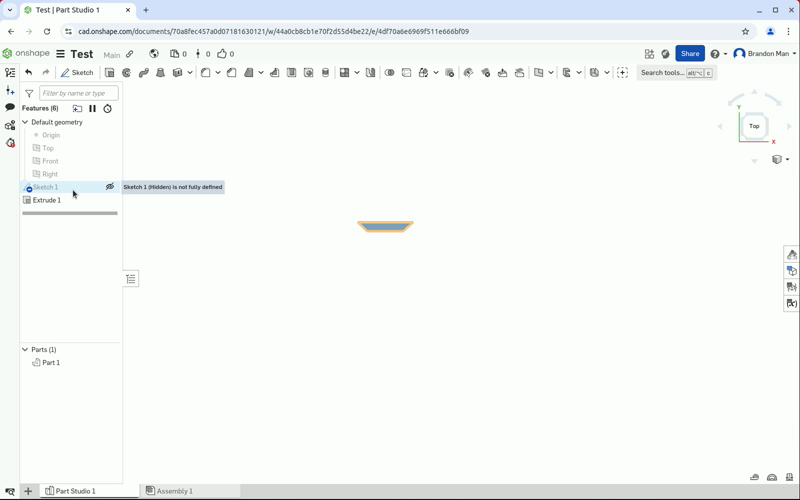
click(73, 189)
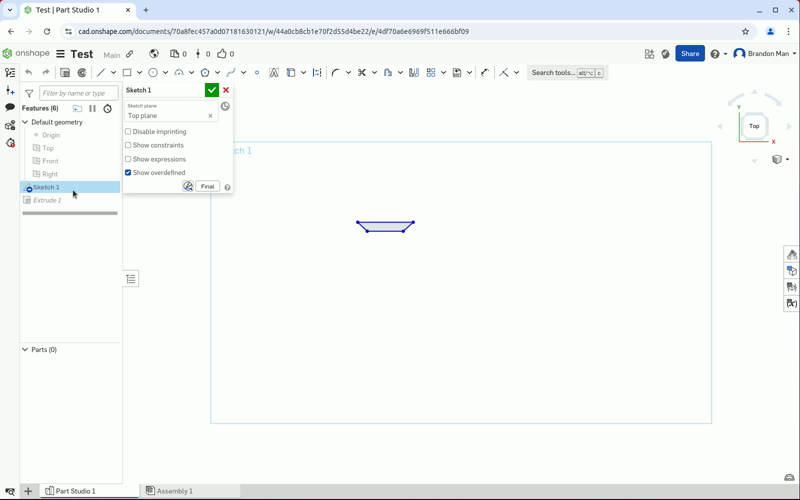
mouse_move(229, 92)
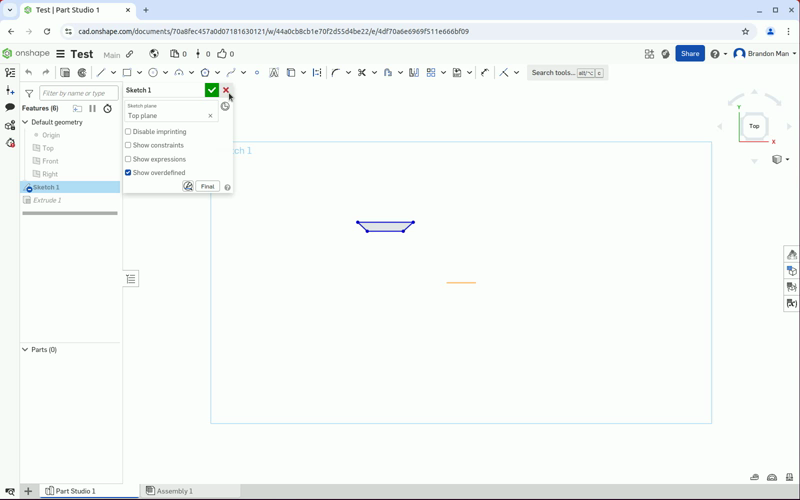
click(229, 92)
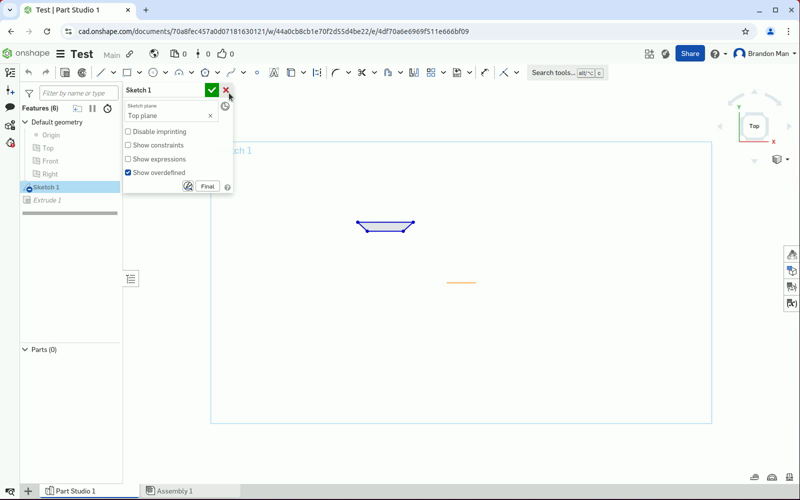
key(shift+s)
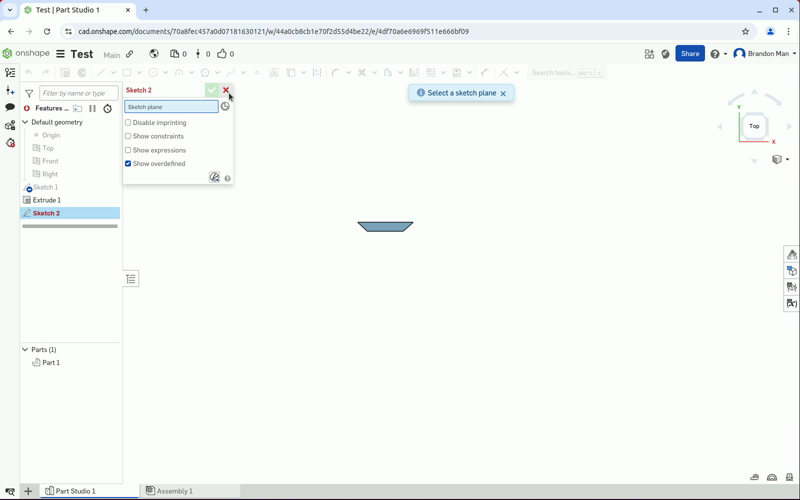
mouse_move(73, 150)
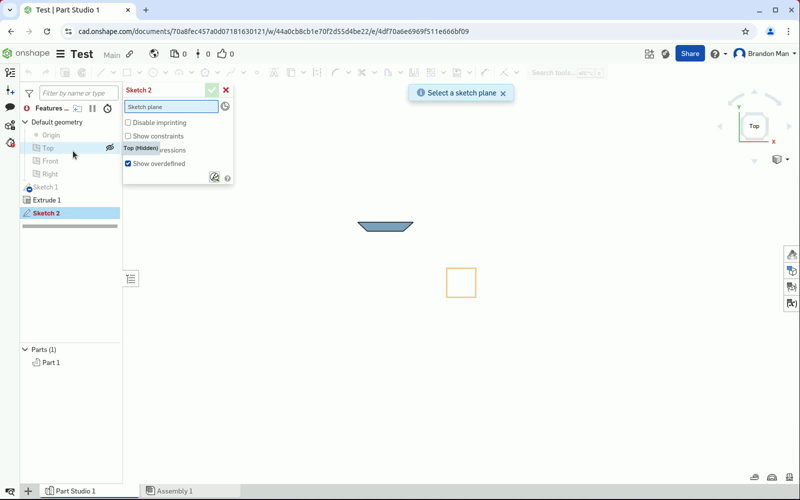
click(73, 150)
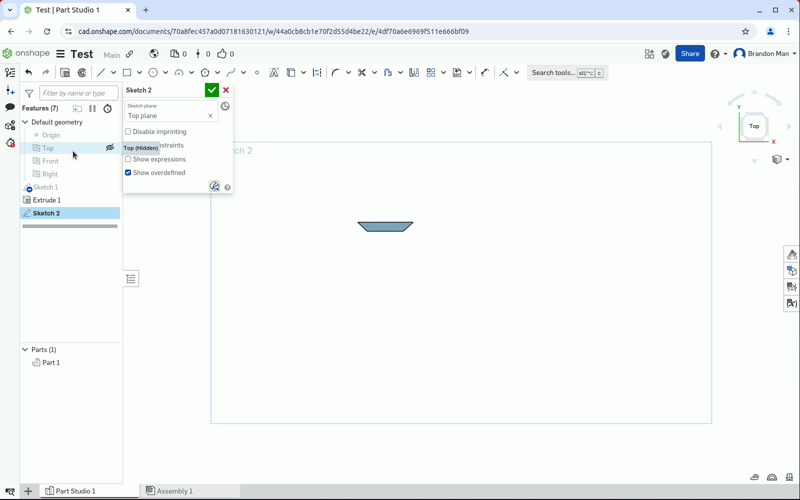
mouse_move(73, 352)
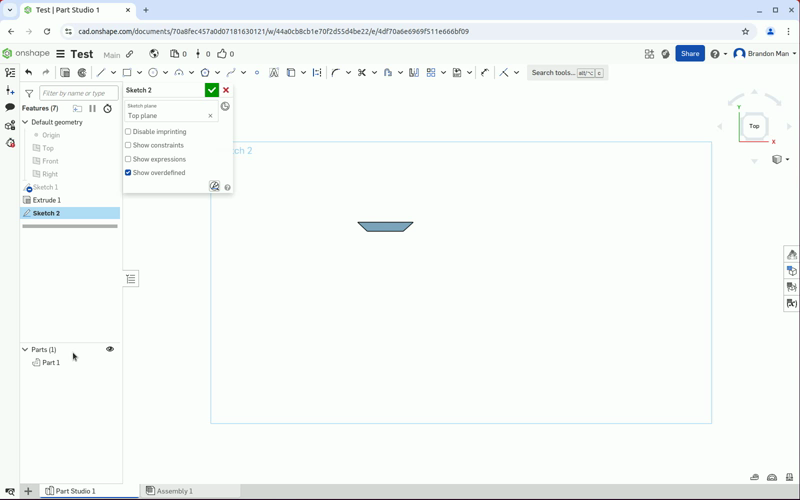
key(y)
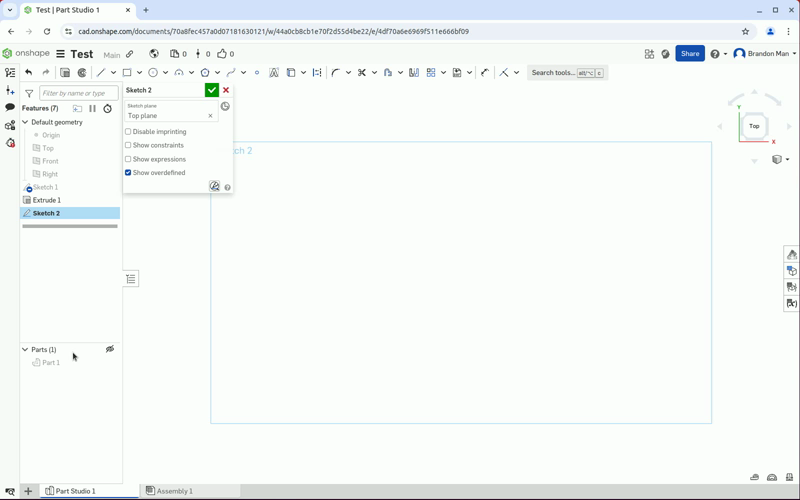
key(l)
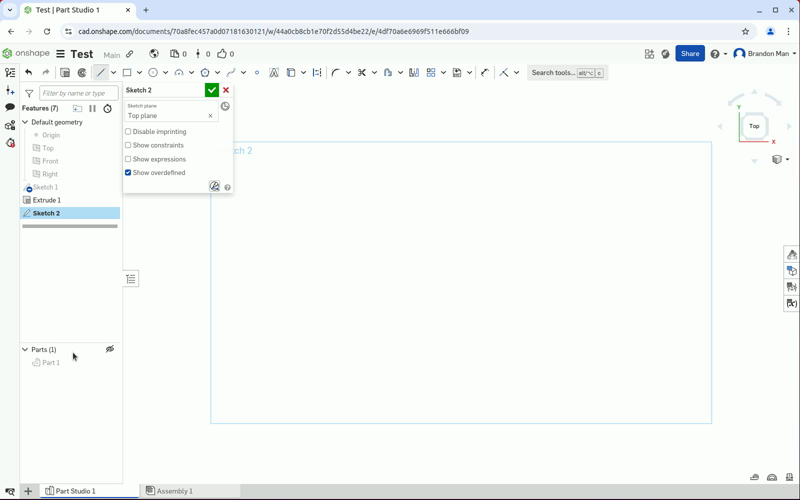
key_down(shift)
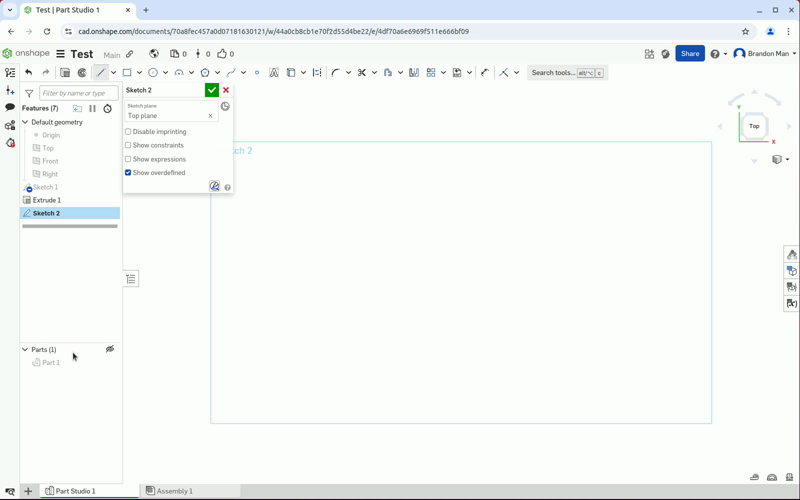
mouse_move(357, 295)
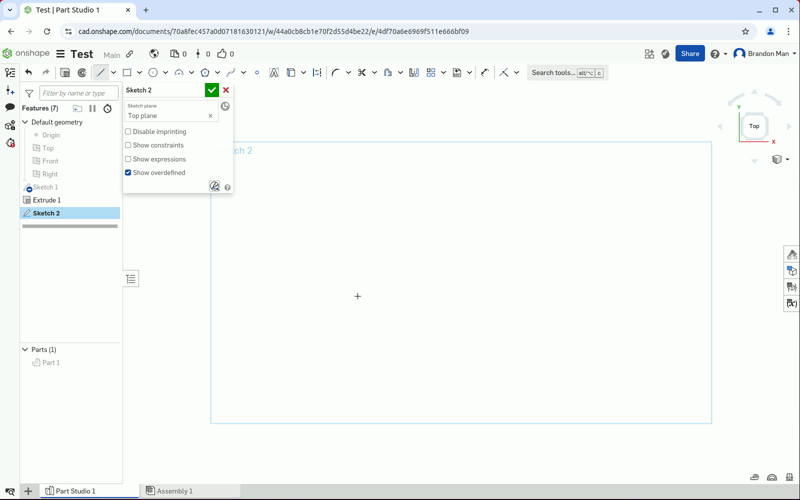
click(357, 295)
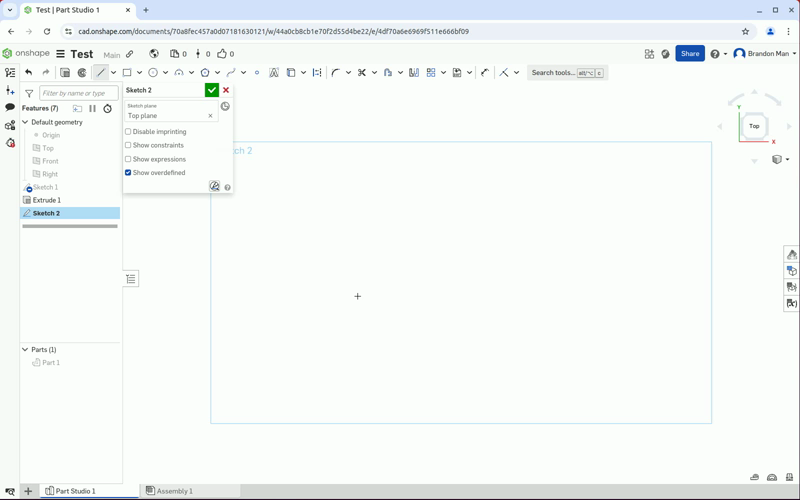
key_up(shift)
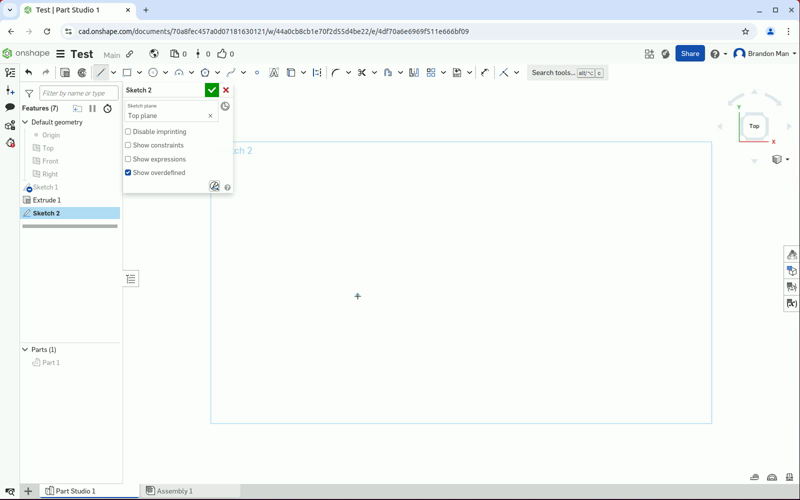
key_down(shift)
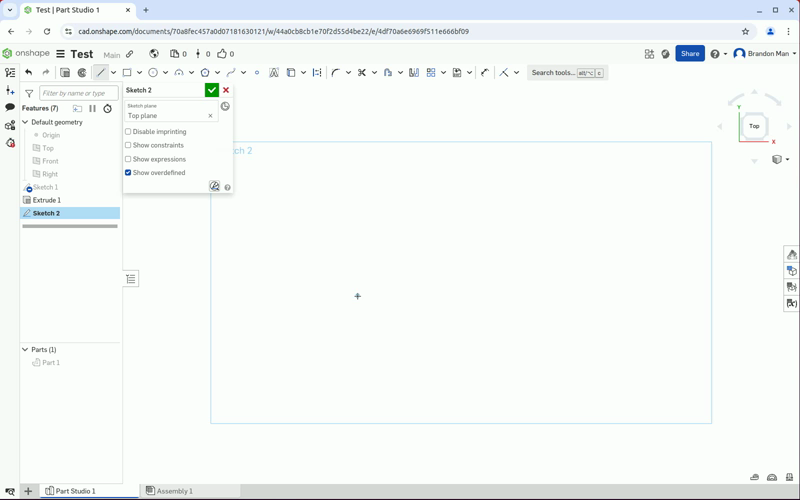
mouse_move(387, 295)
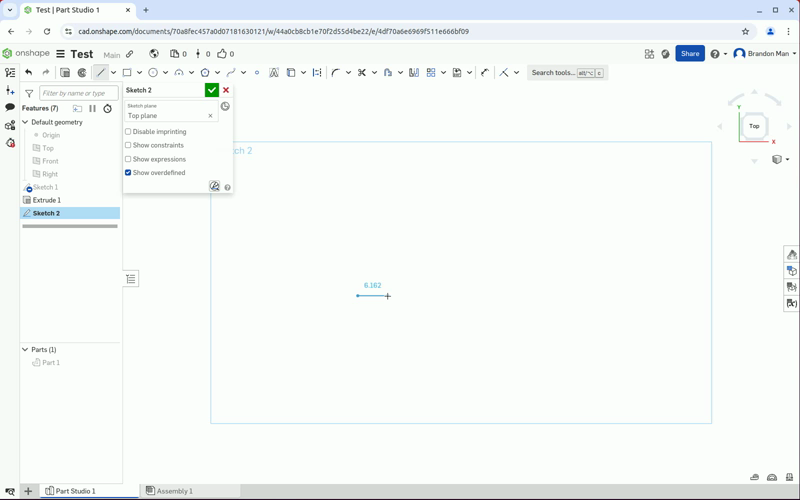
mouse_move(413, 295)
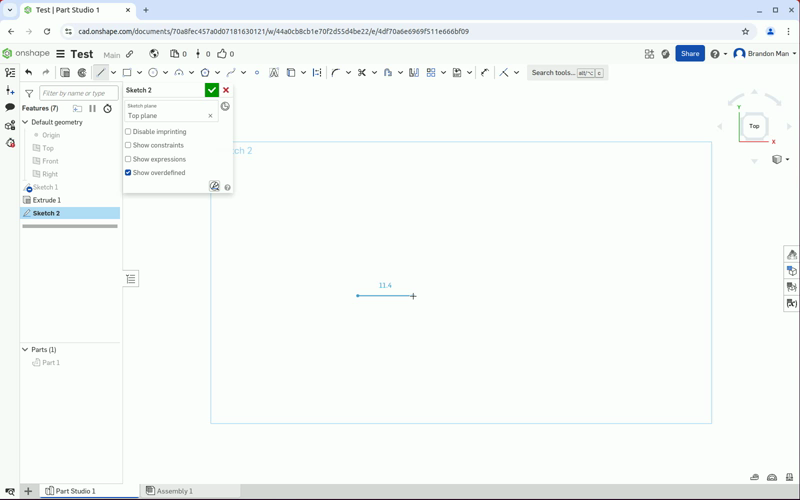
click(413, 295)
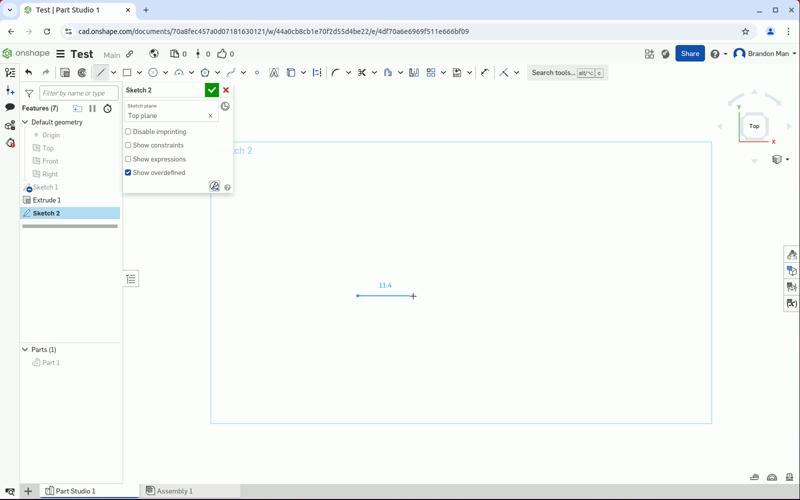
key_up(shift)
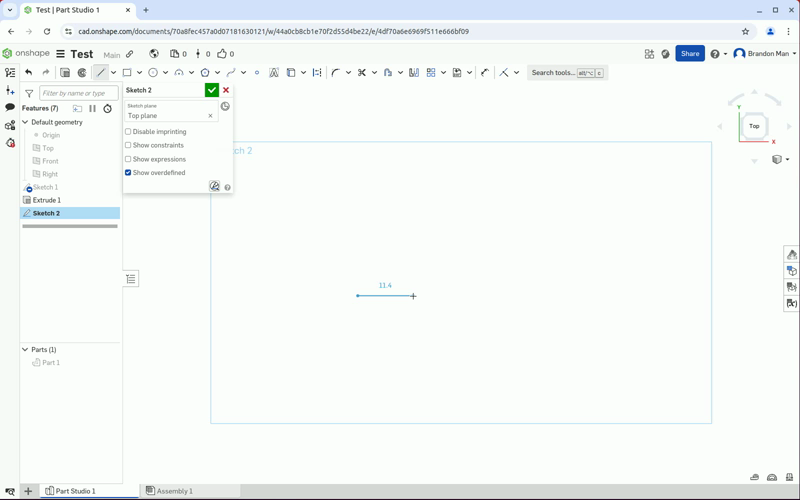
key_down(shift)
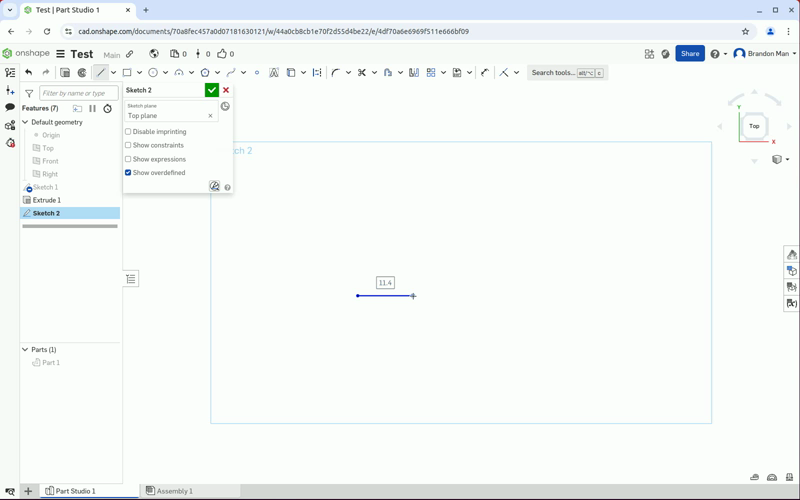
mouse_move(443, 295)
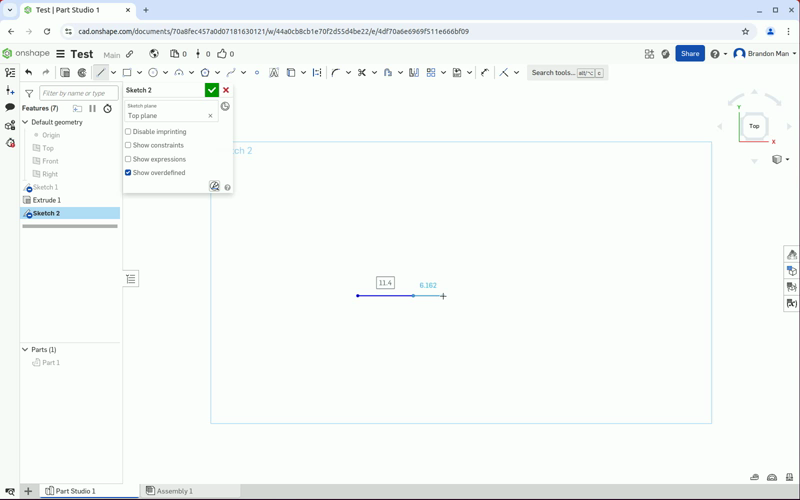
mouse_move(403, 286)
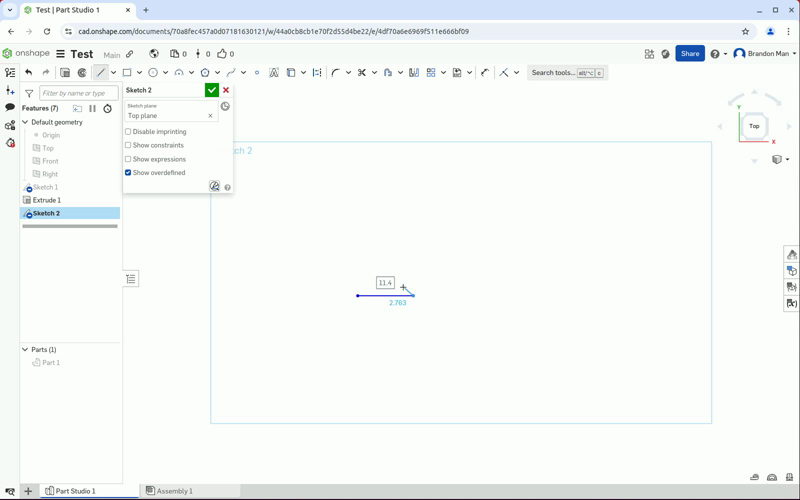
click(403, 286)
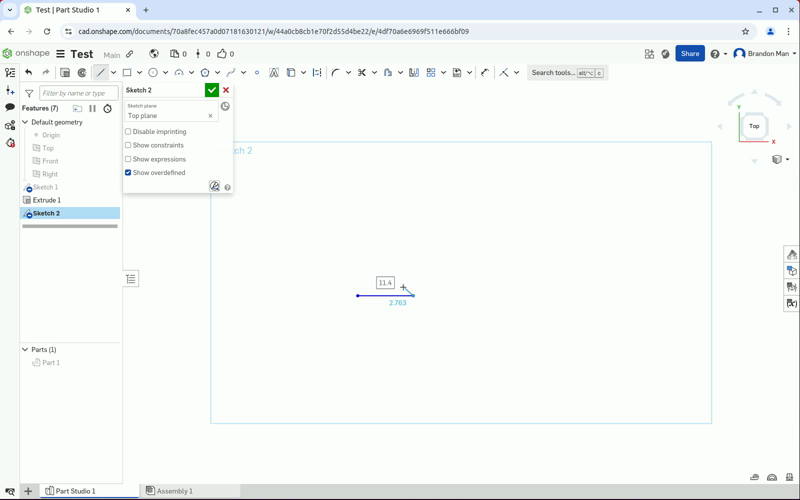
key_up(shift)
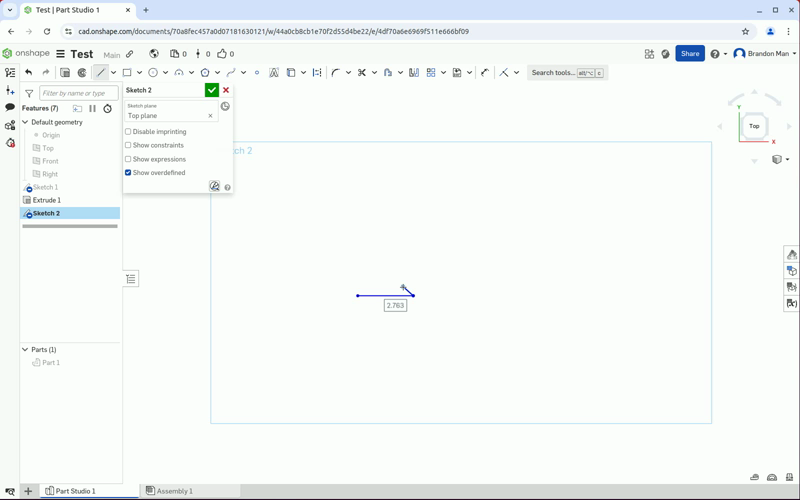
key_down(shift)
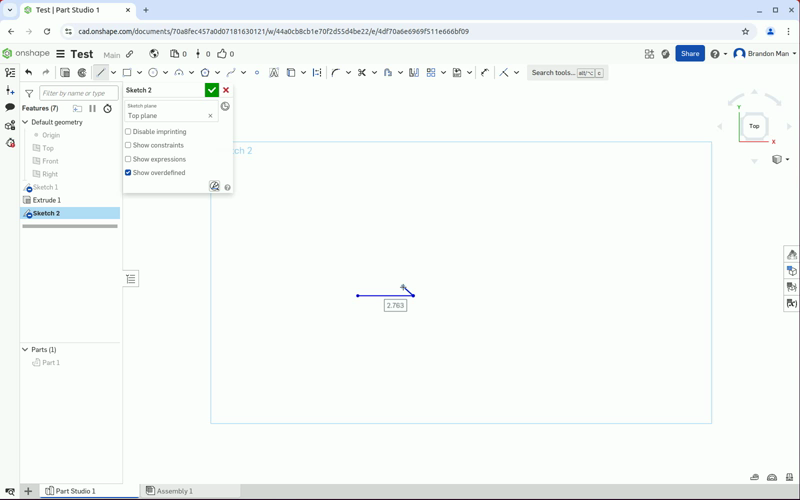
mouse_move(433, 286)
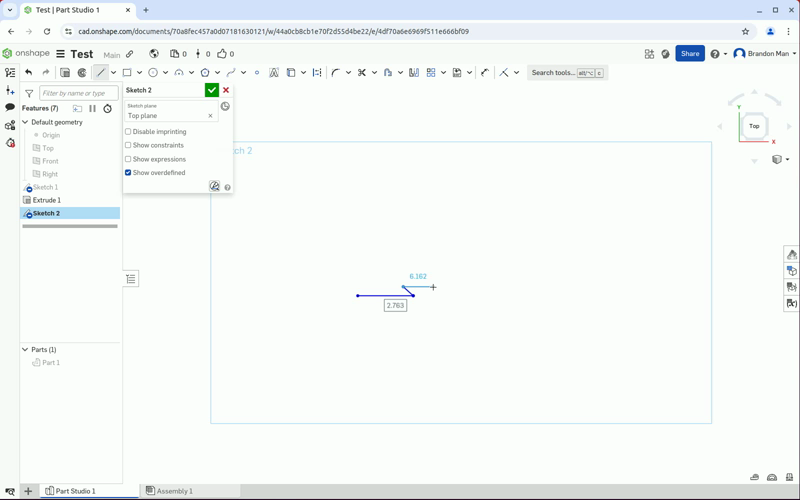
mouse_move(367, 286)
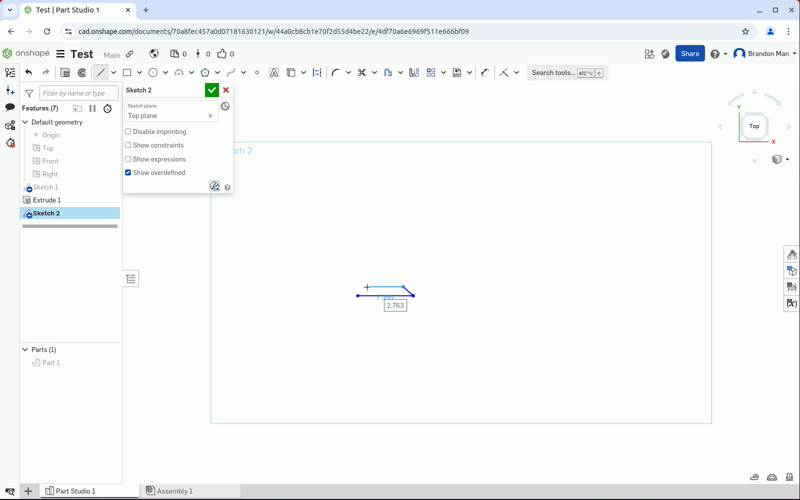
click(367, 286)
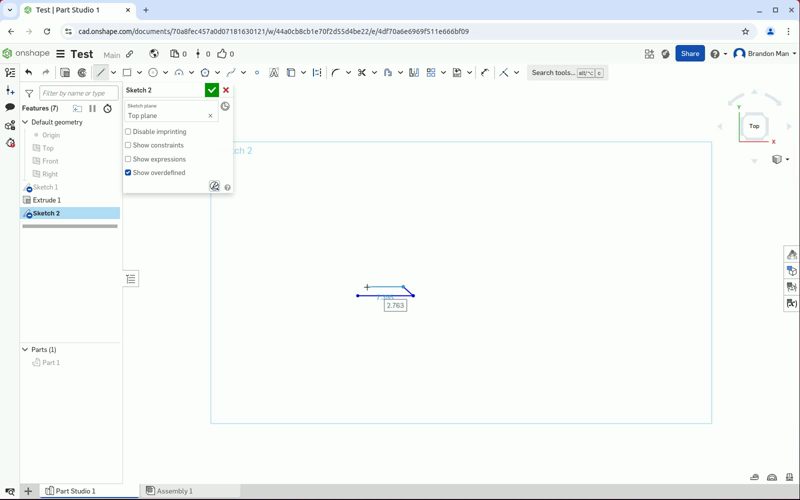
key_up(shift)
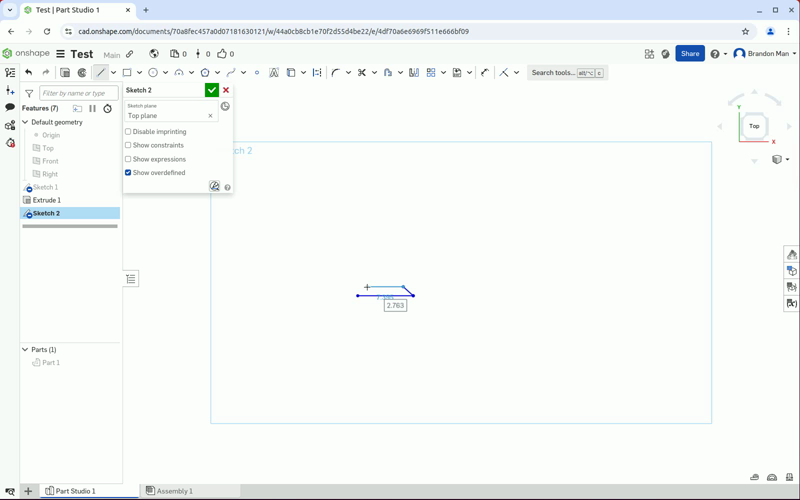
mouse_move(397, 286)
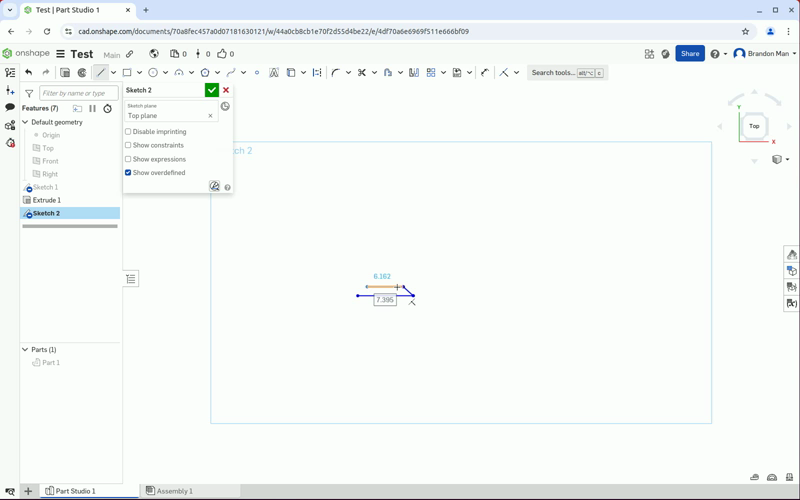
key_down(shift)
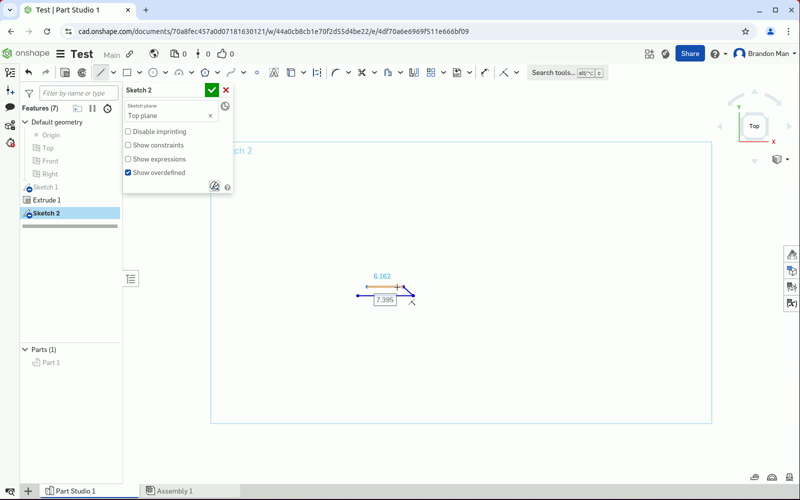
mouse_move(357, 295)
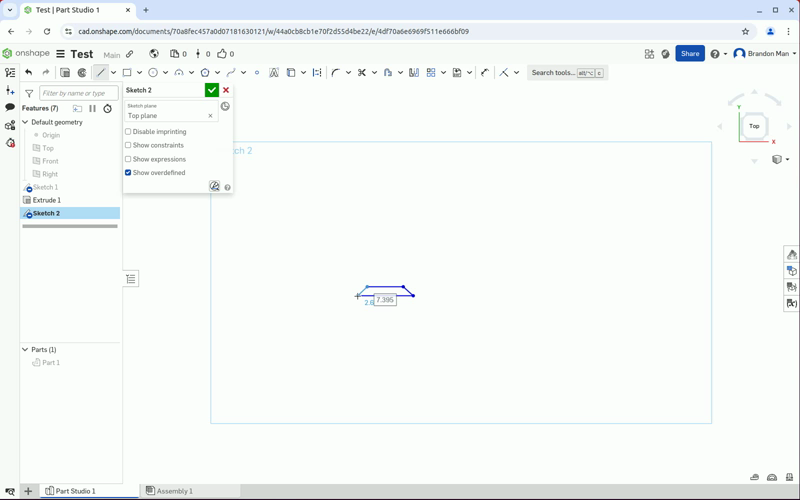
key_up(shift)
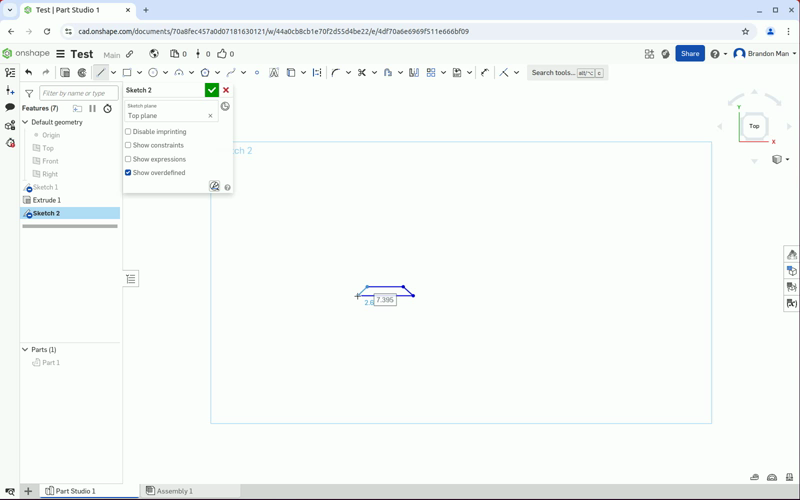
click(357, 295)
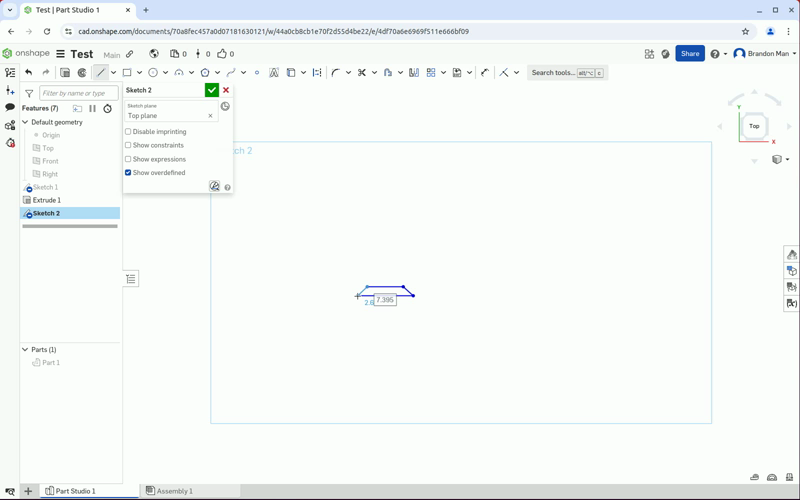
key(esc)
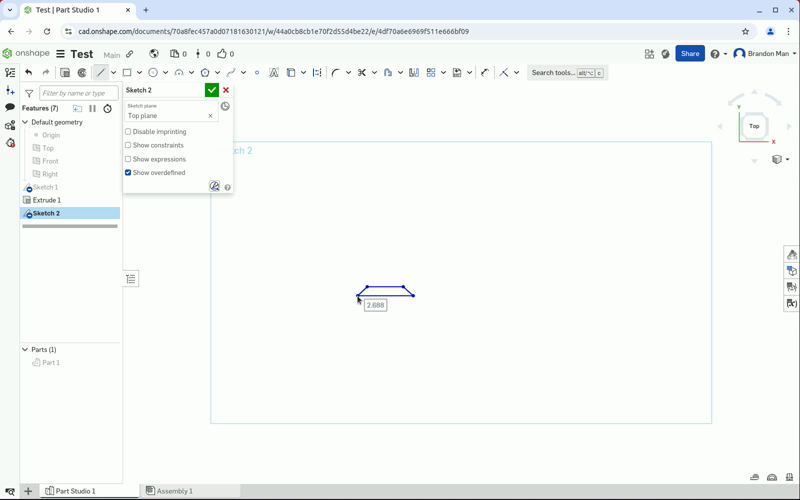
mouse_move(372, 293)
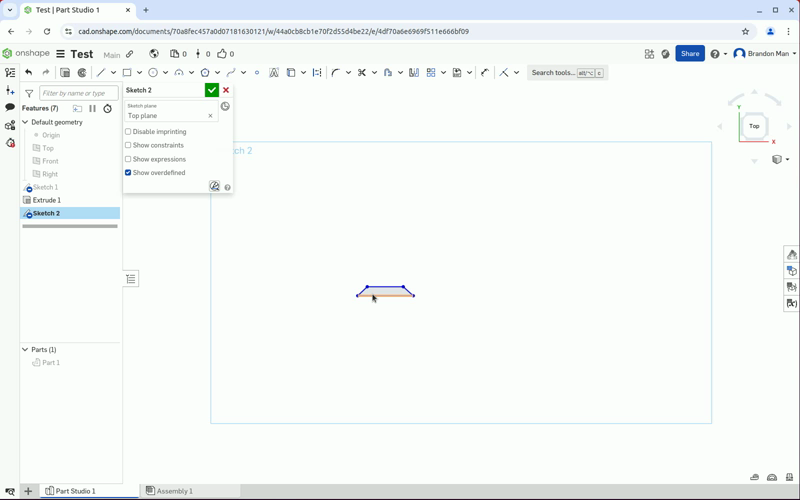
scroll(6)
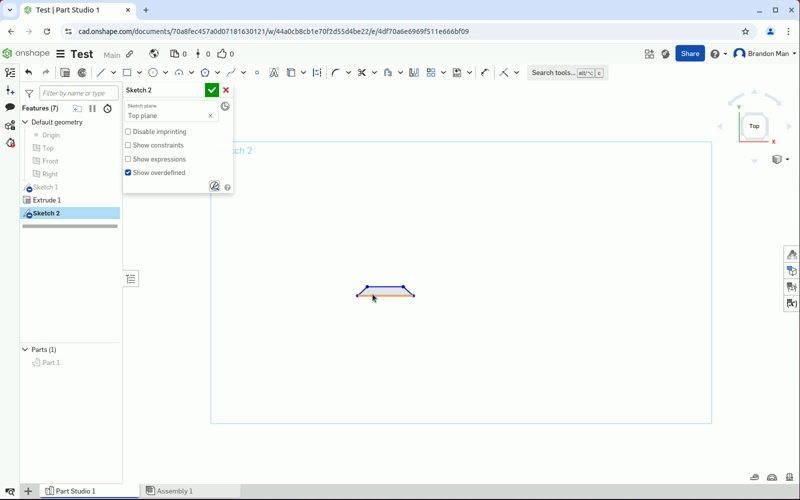
scroll(6)
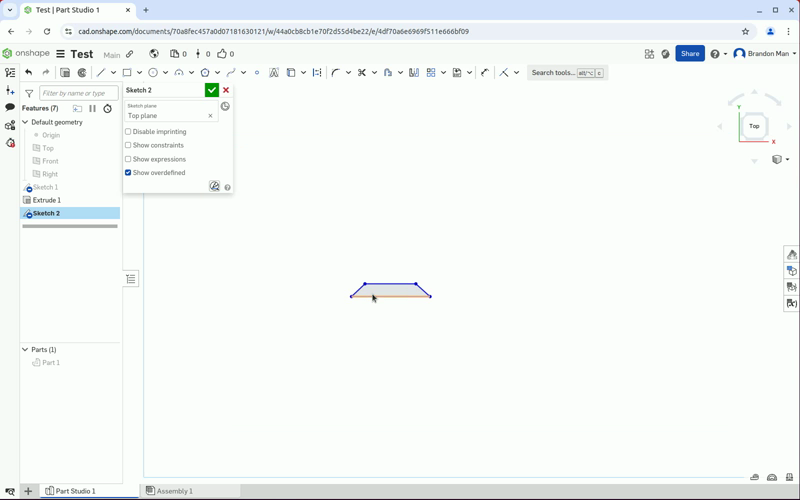
scroll(6)
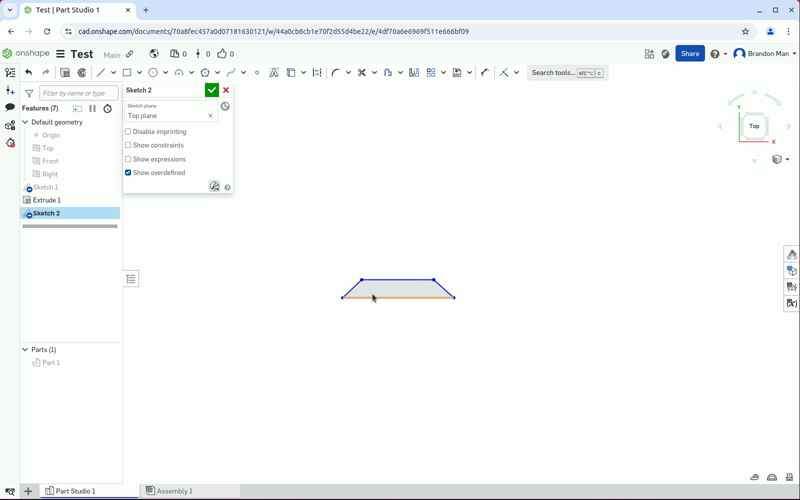
scroll(6)
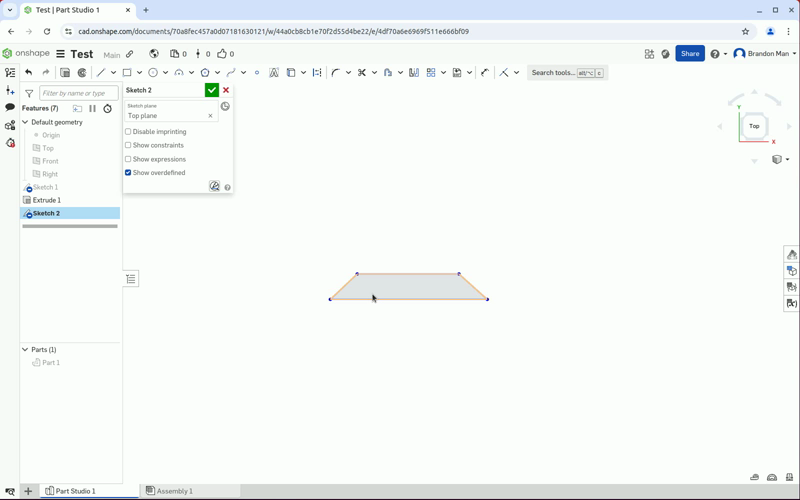
scroll(6)
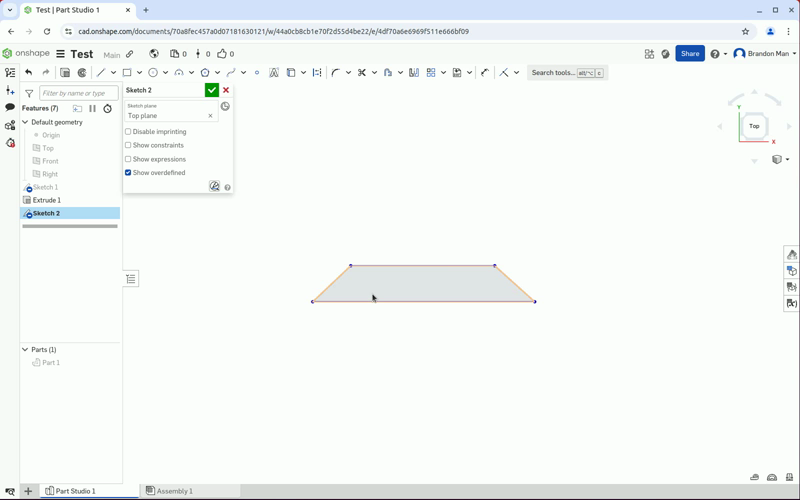
scroll(6)
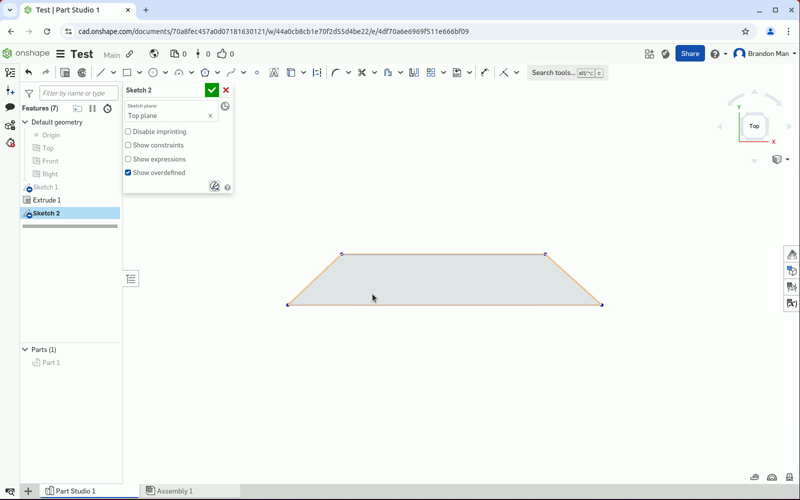
scroll(6)
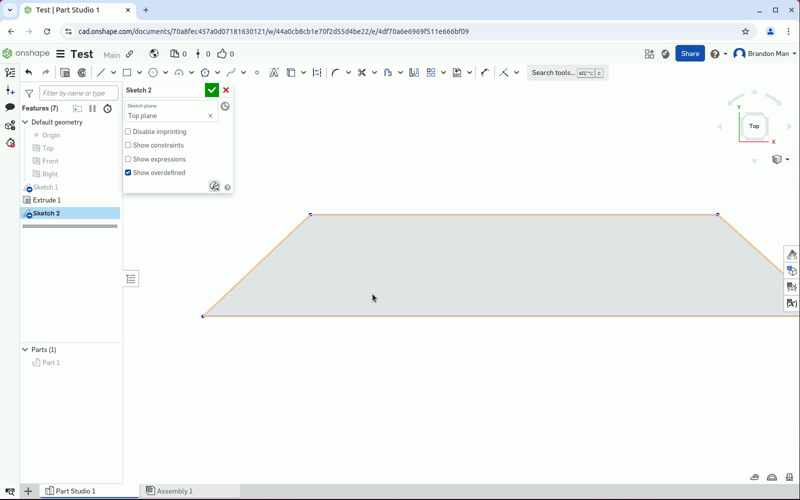
click(372, 293)
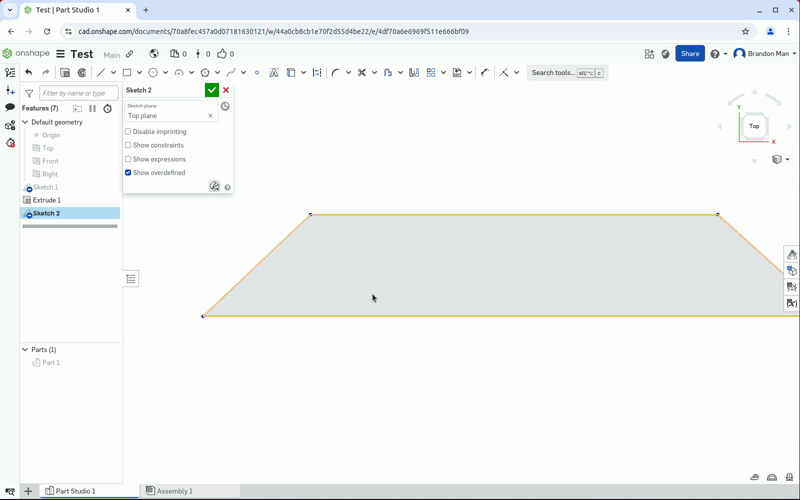
scroll(-6)
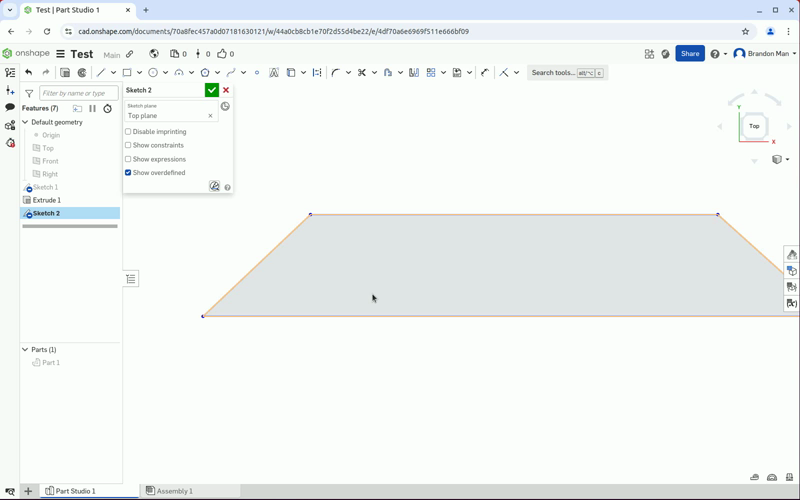
scroll(-6)
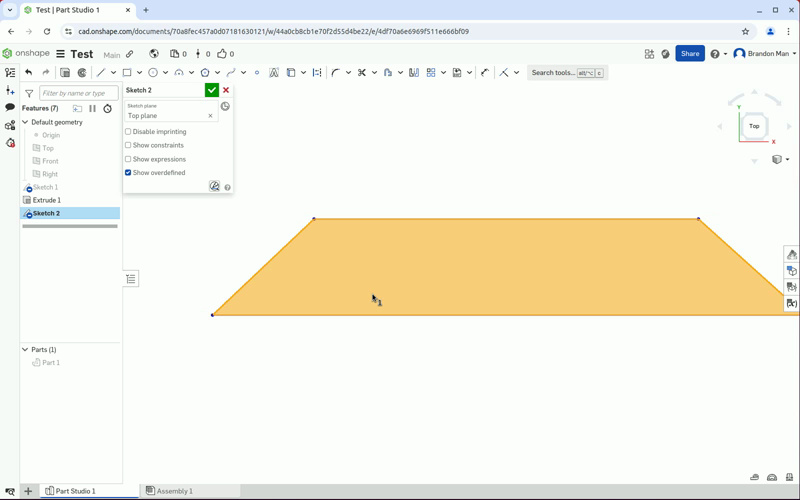
scroll(-6)
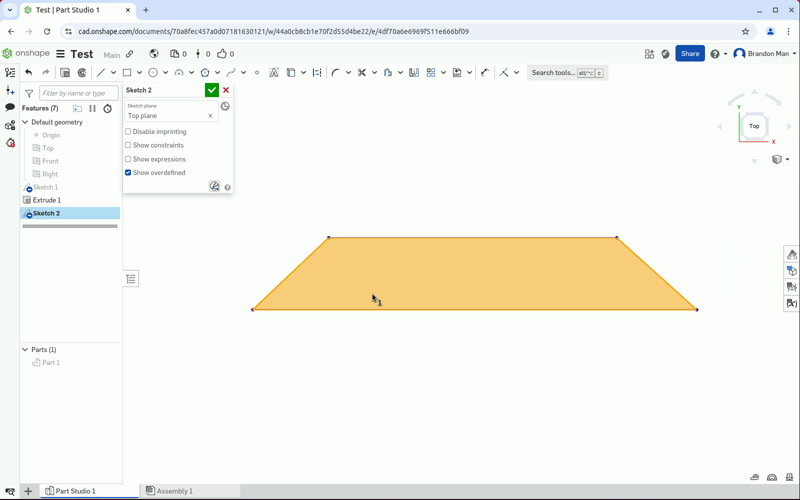
scroll(-6)
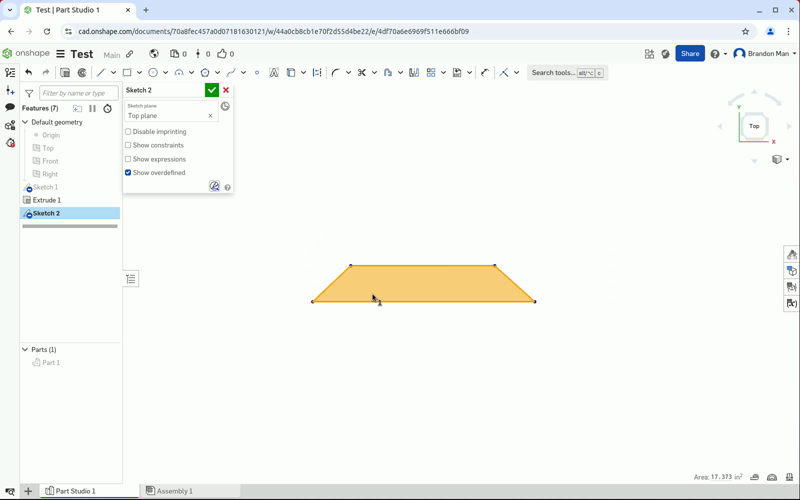
scroll(-6)
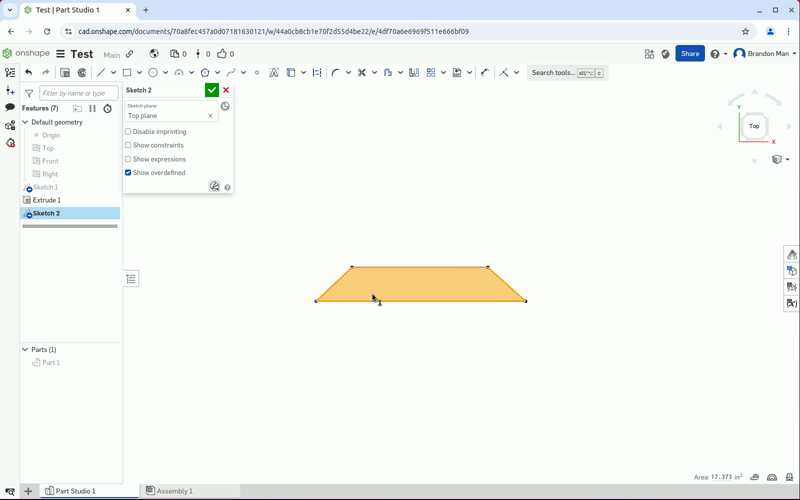
scroll(-6)
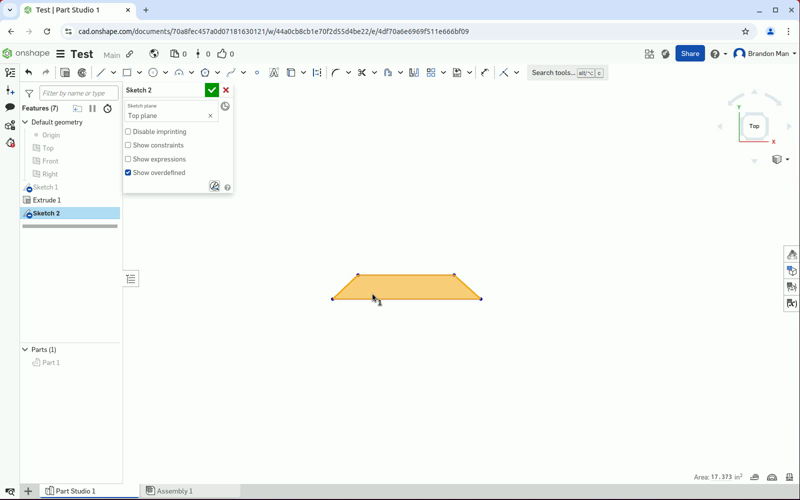
scroll(-6)
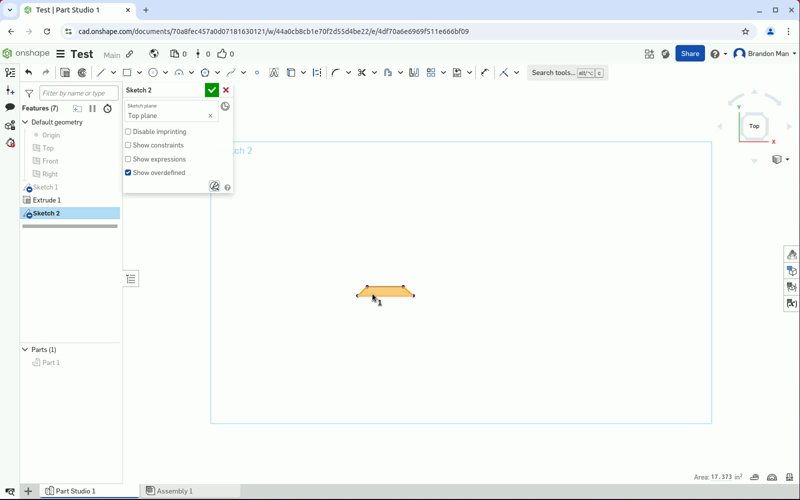
mouse_move(73, 352)
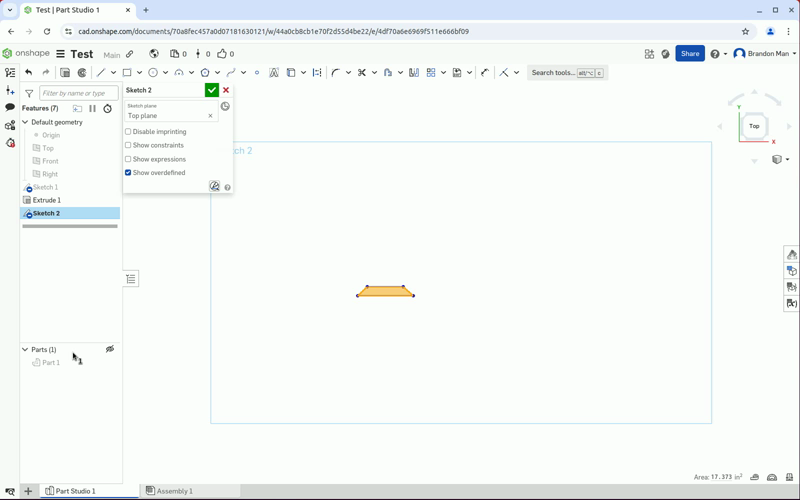
key(shift+y)
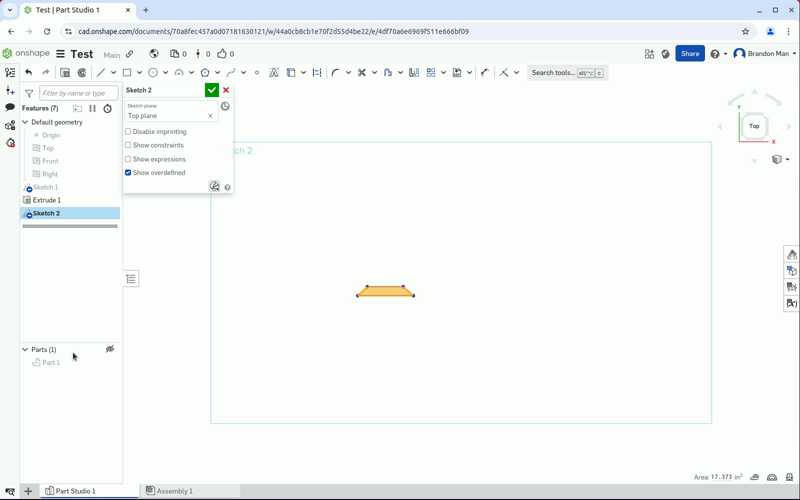
key(shift+e)
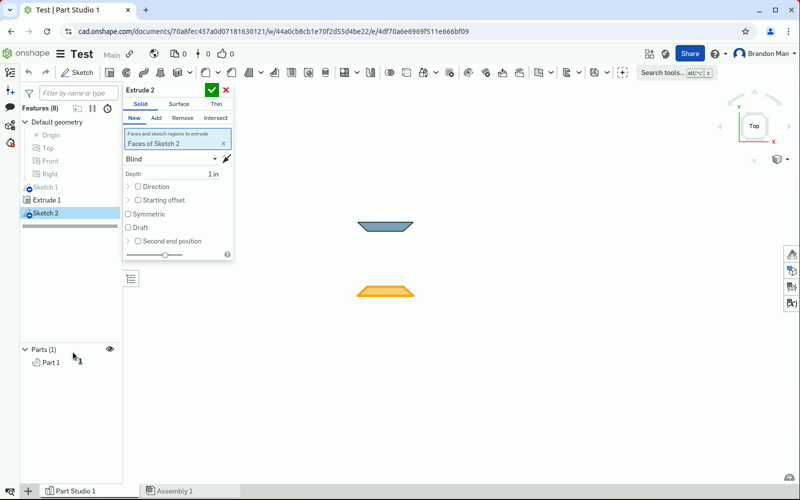
mouse_move(143, 106)
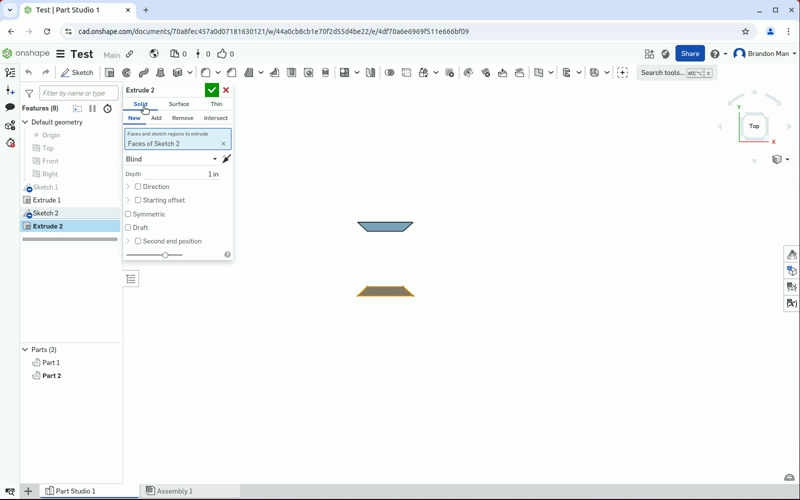
click(143, 106)
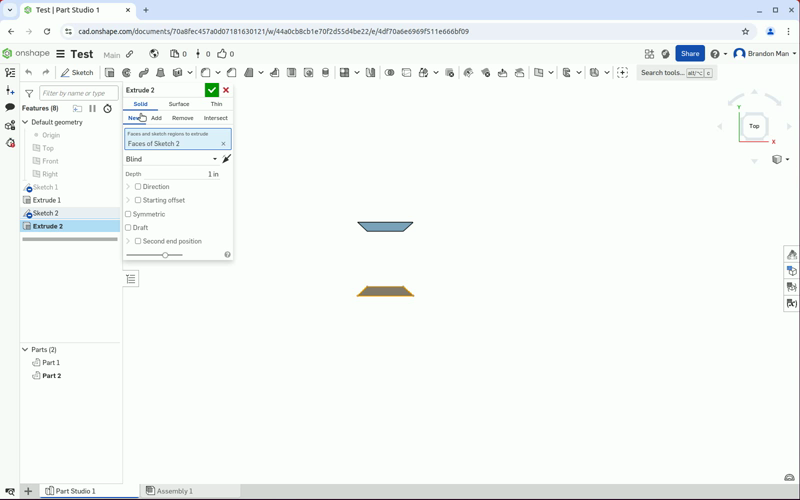
mouse_move(137, 120)
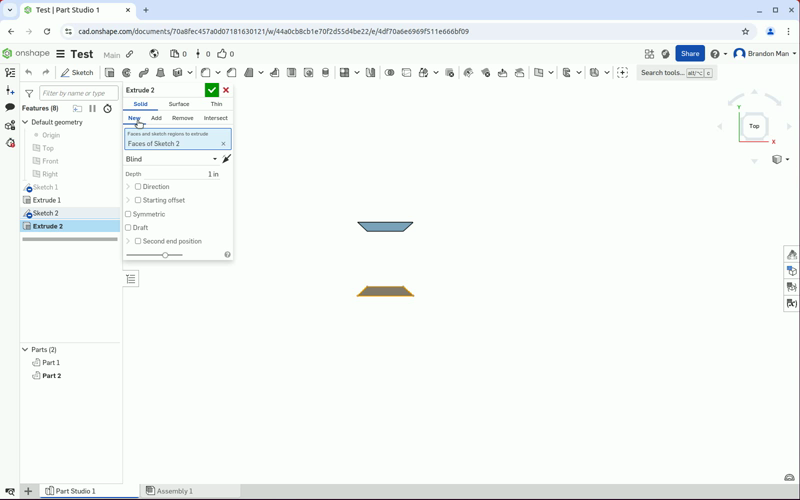
click(137, 120)
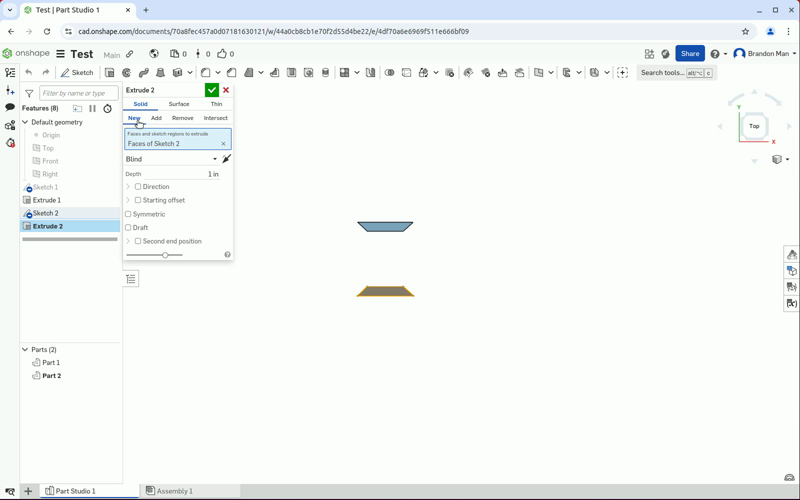
key(tab, 4)
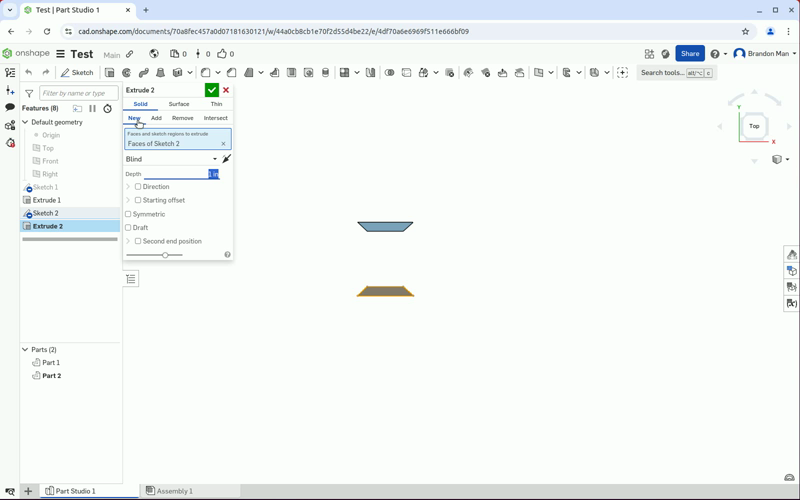
text(1.444)
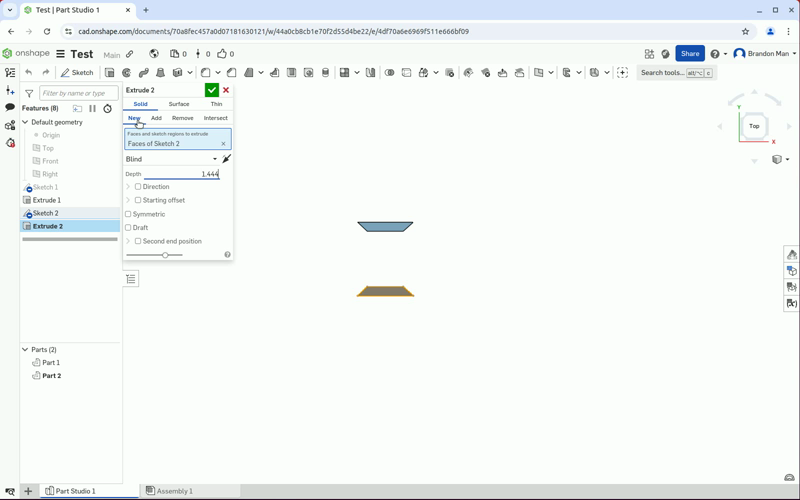
key(enter)
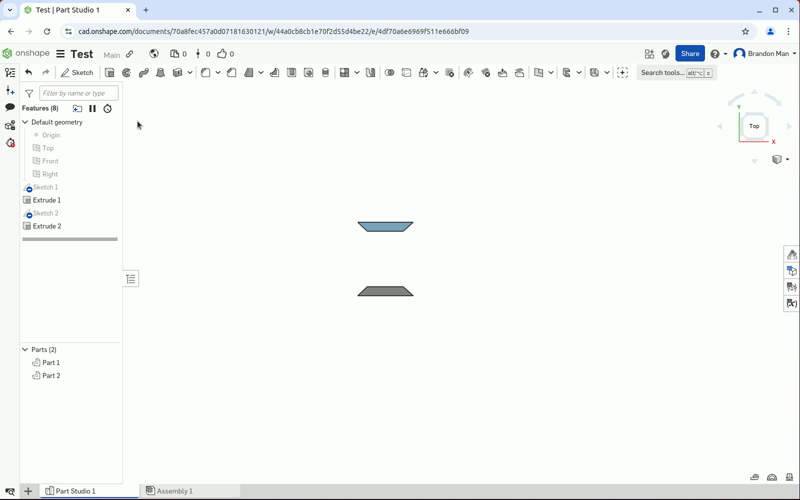
key(shift+h)
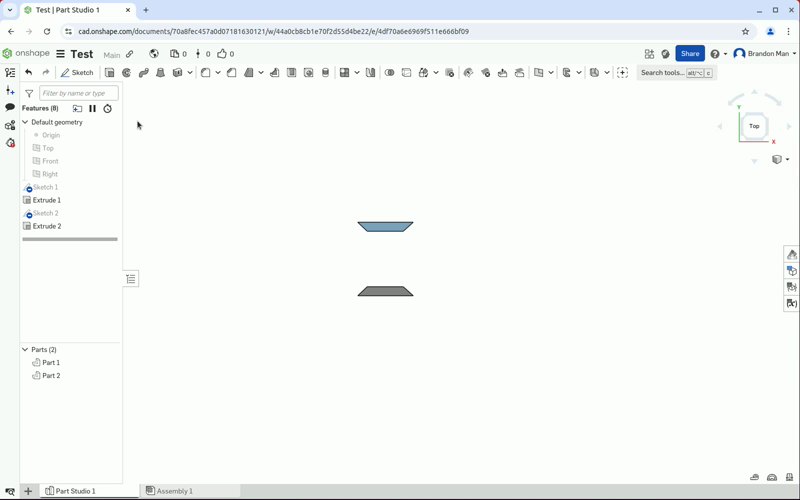
key(shift+h)
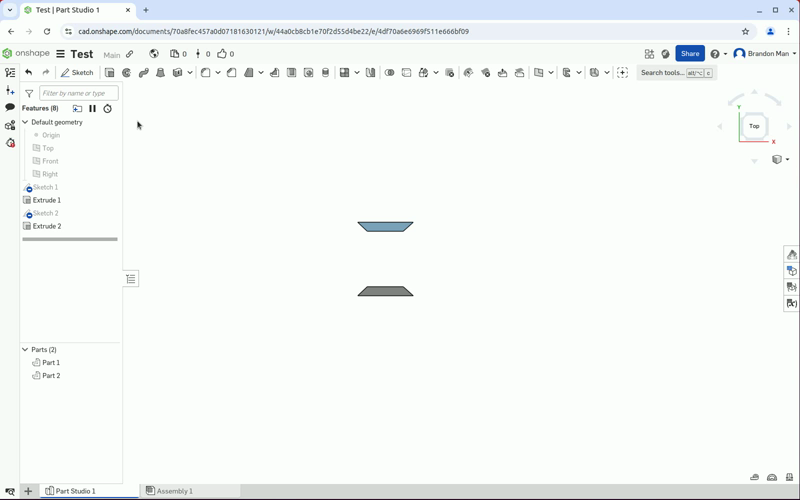
mouse_move(73, 189)
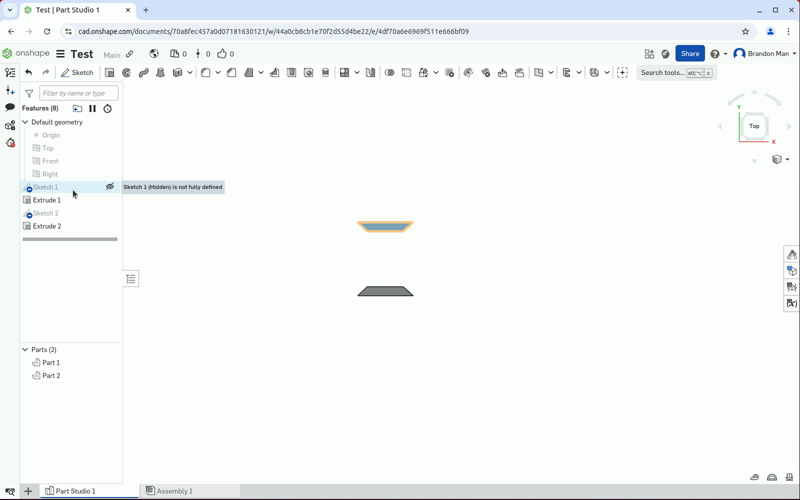
click(73, 189)
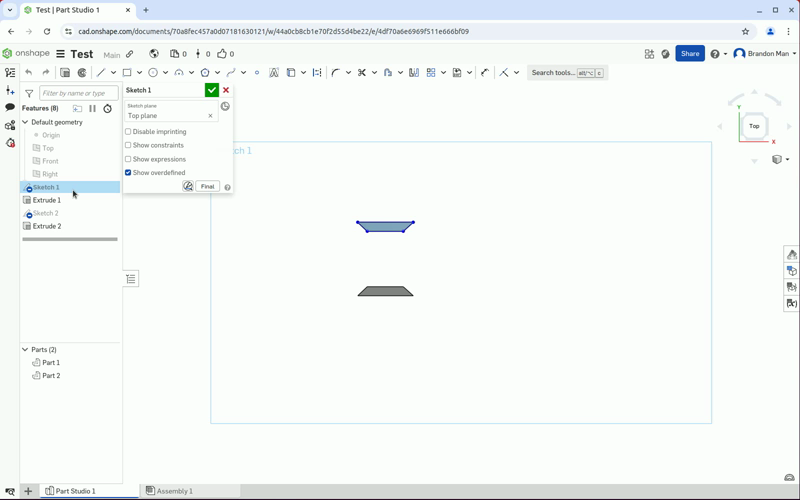
mouse_move(229, 92)
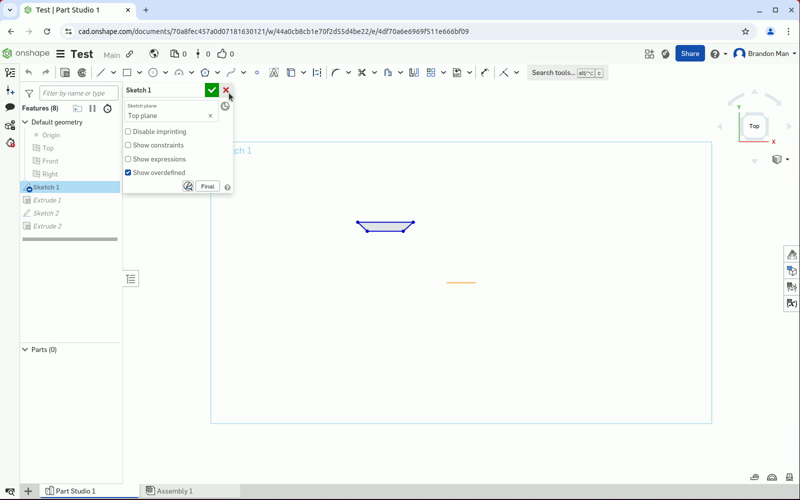
click(229, 92)
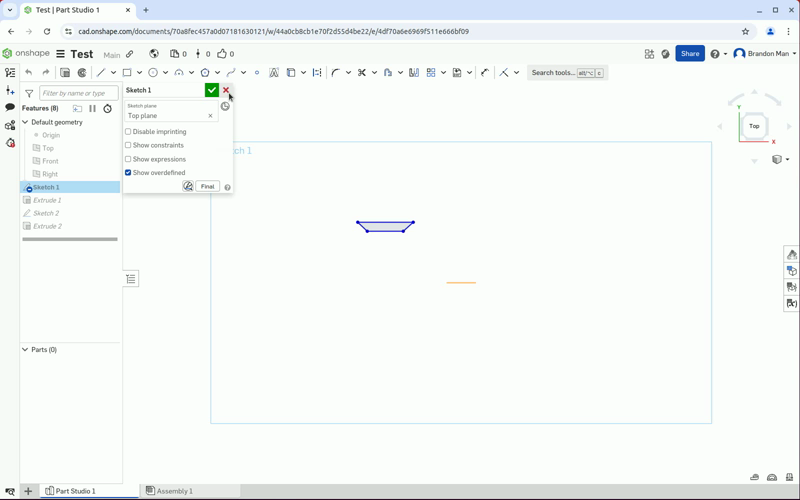
key(shift+s)
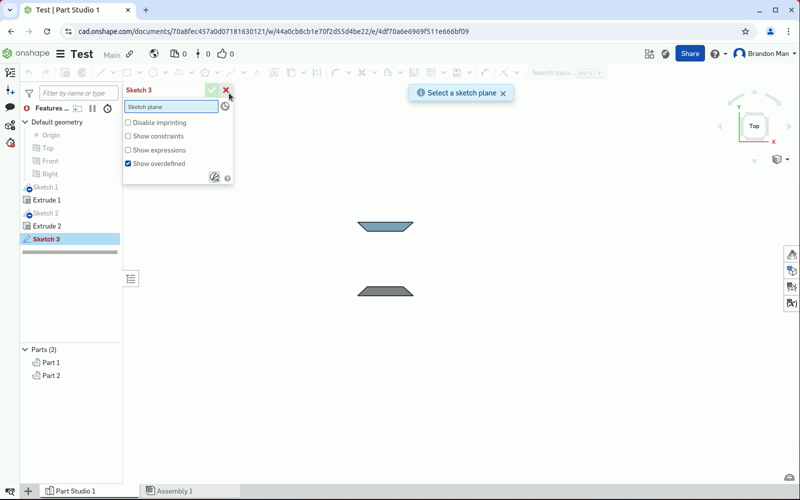
mouse_move(73, 150)
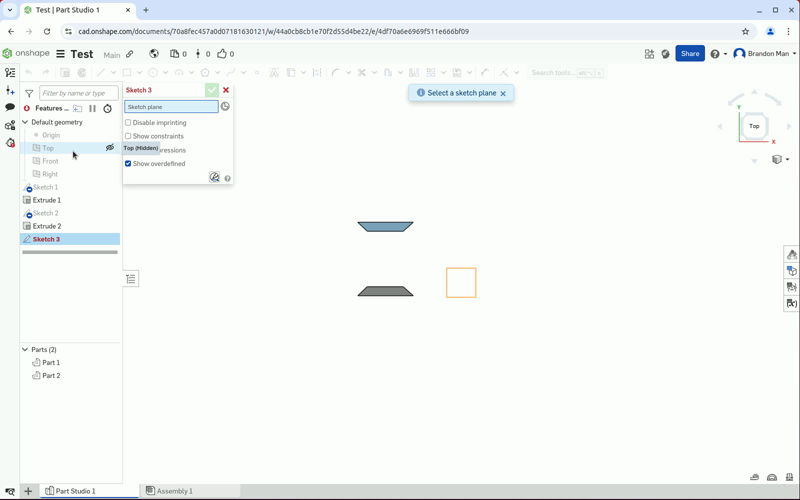
click(73, 150)
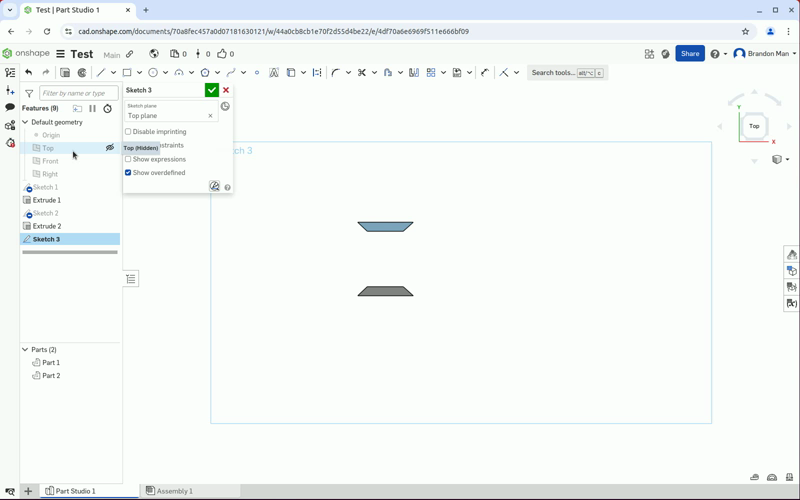
mouse_move(73, 352)
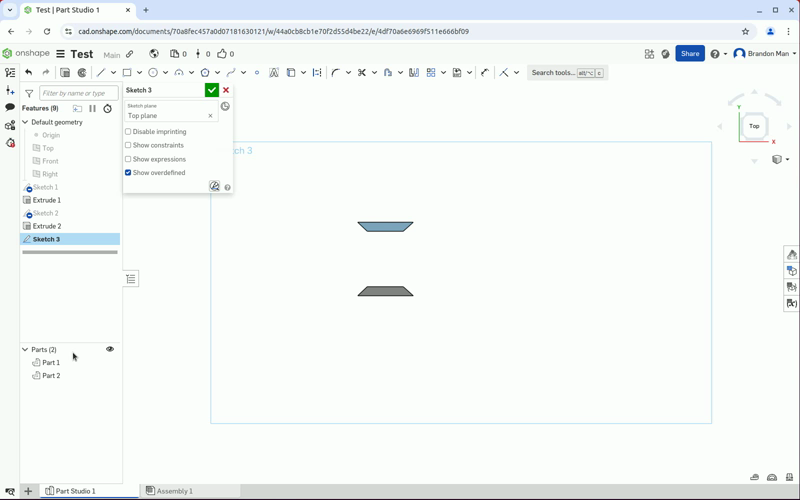
key(y)
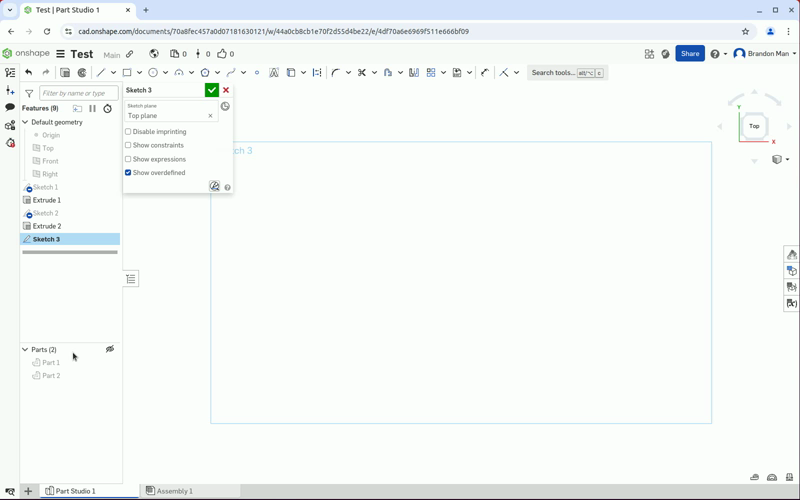
key(l)
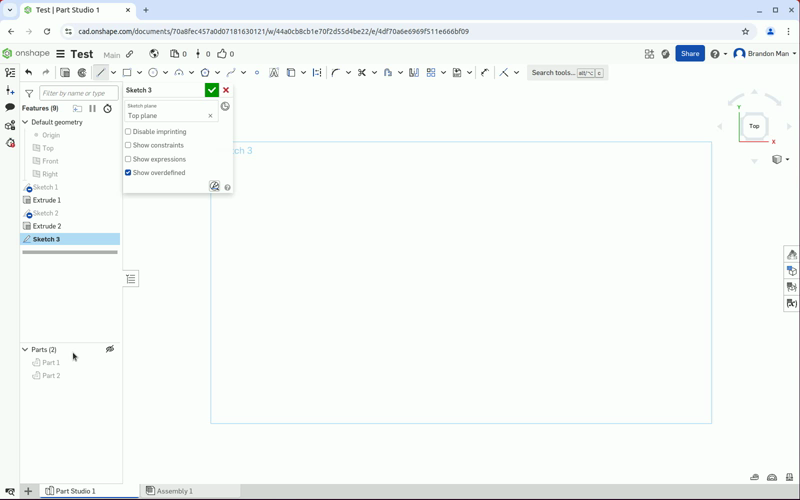
key_down(shift)
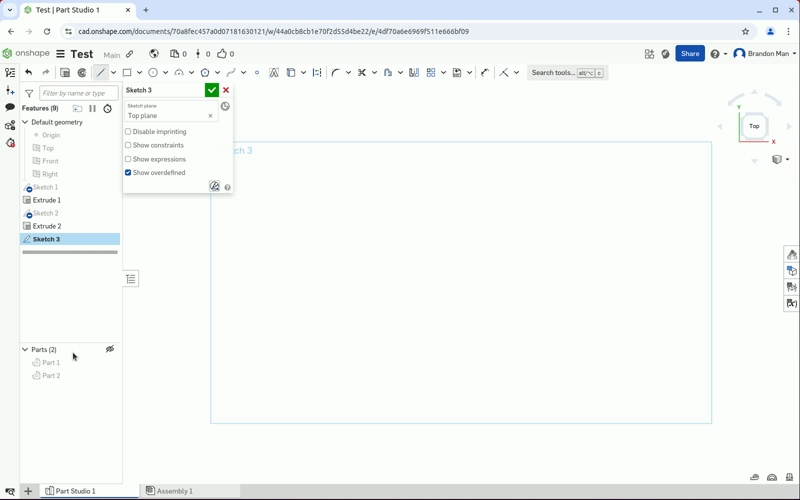
mouse_move(348, 286)
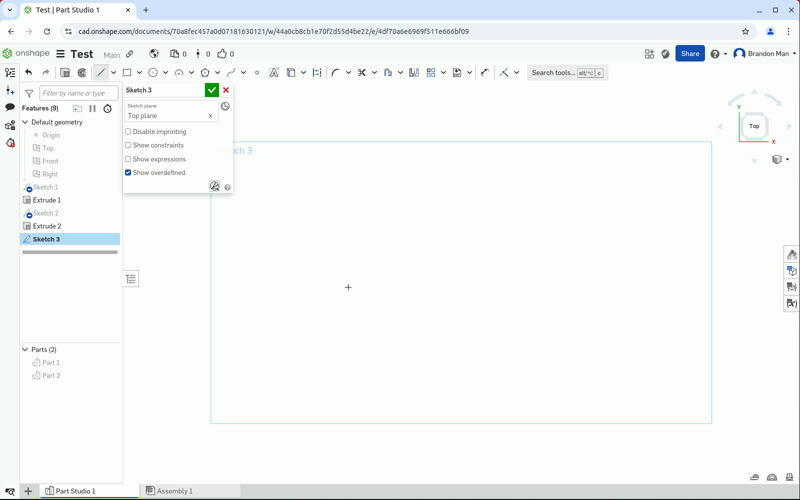
click(348, 286)
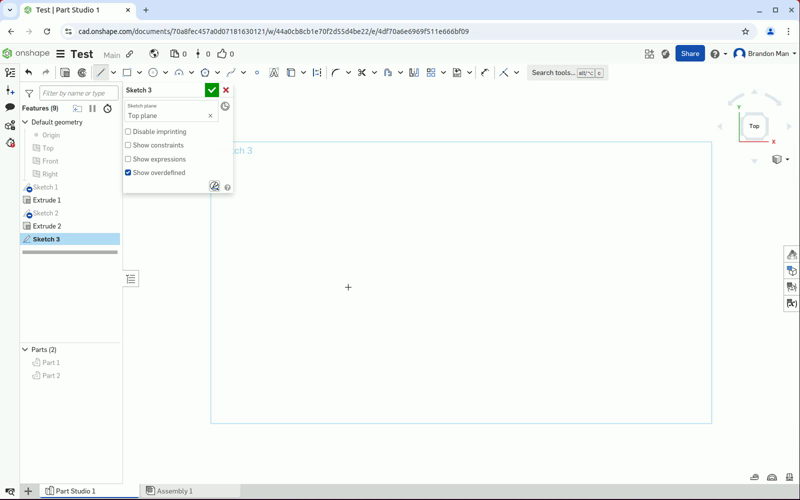
key_up(shift)
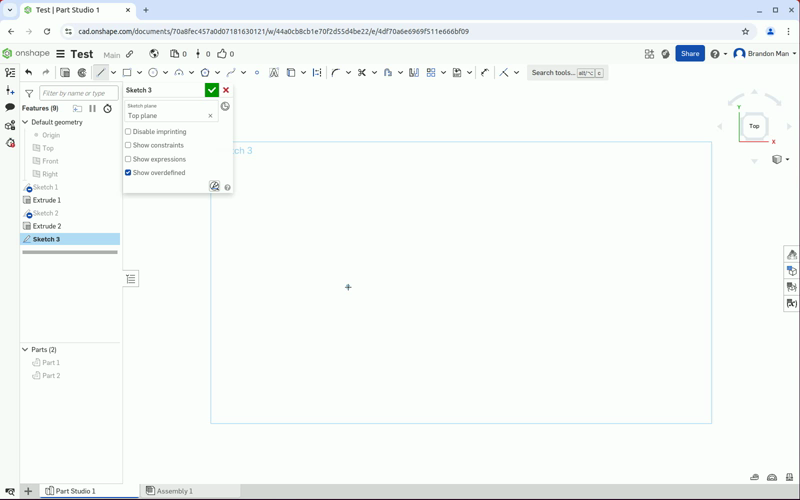
key_down(shift)
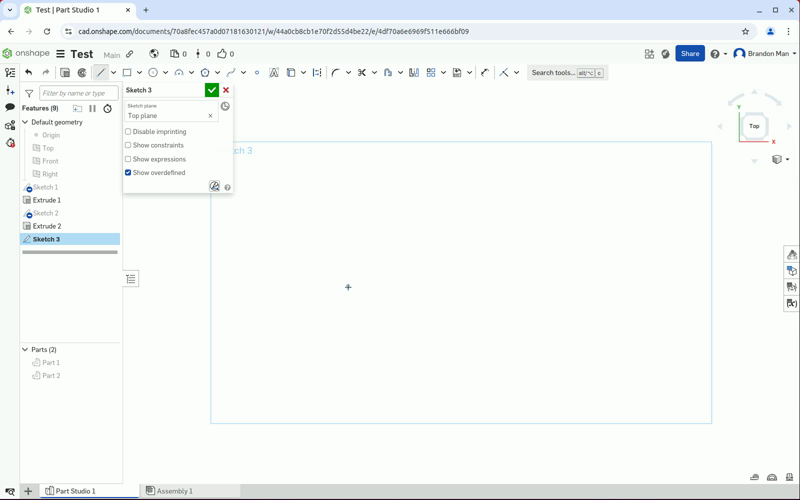
mouse_move(378, 286)
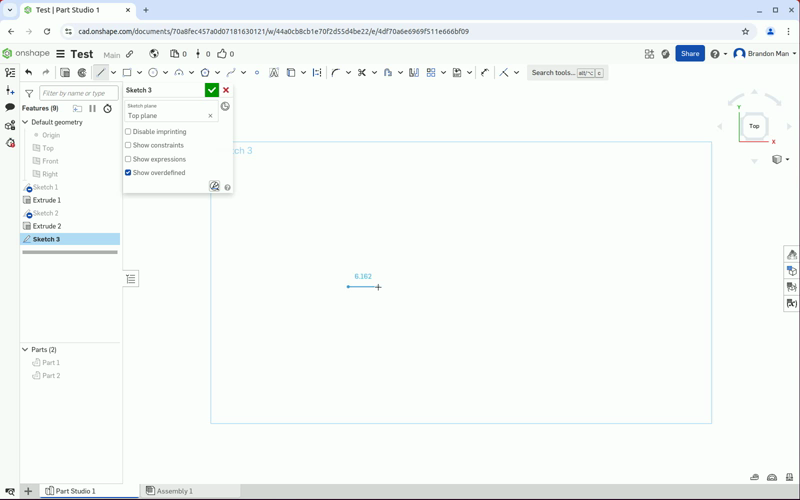
mouse_move(357, 276)
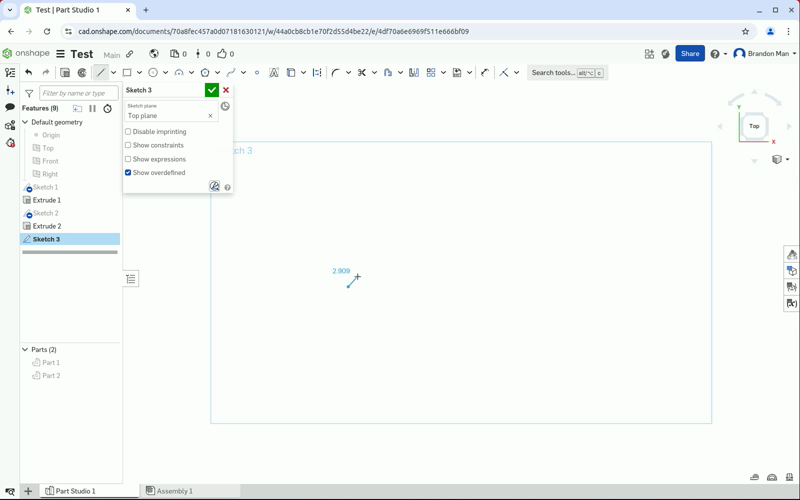
click(357, 276)
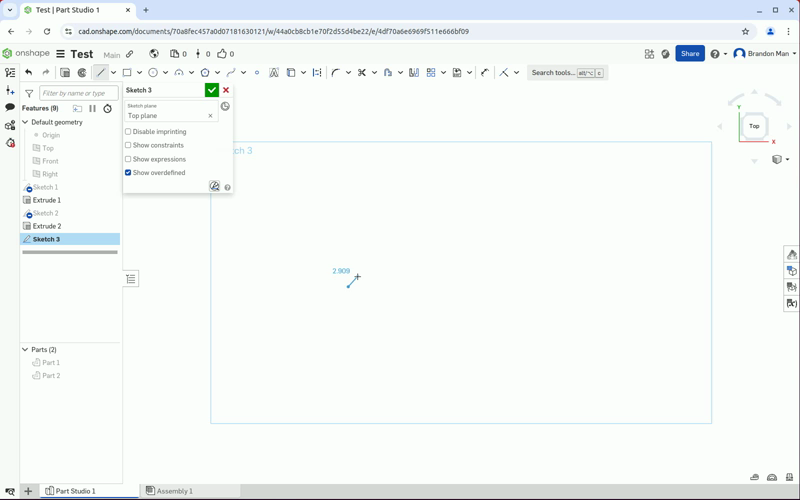
key_up(shift)
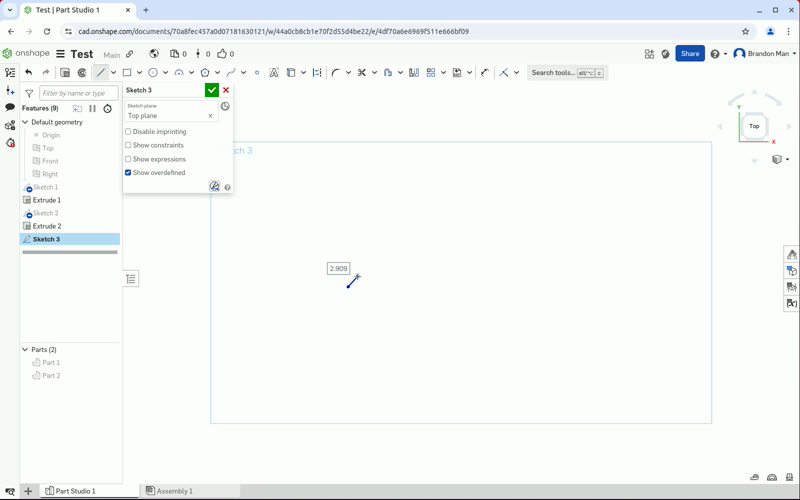
key_down(shift)
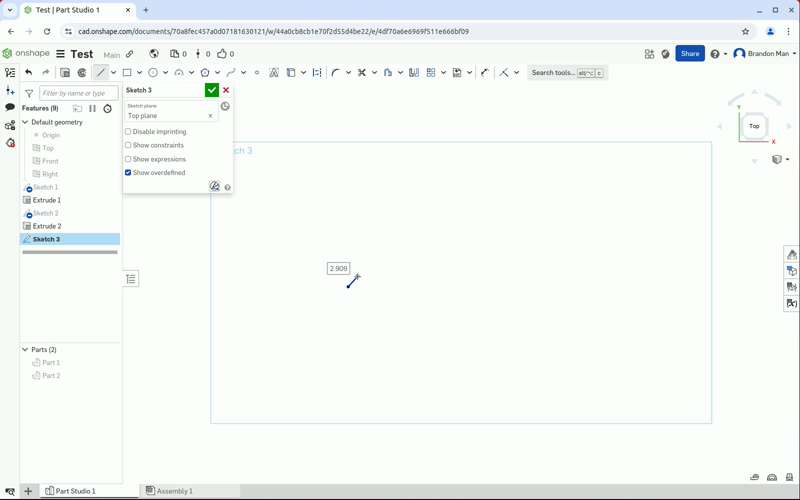
mouse_move(387, 276)
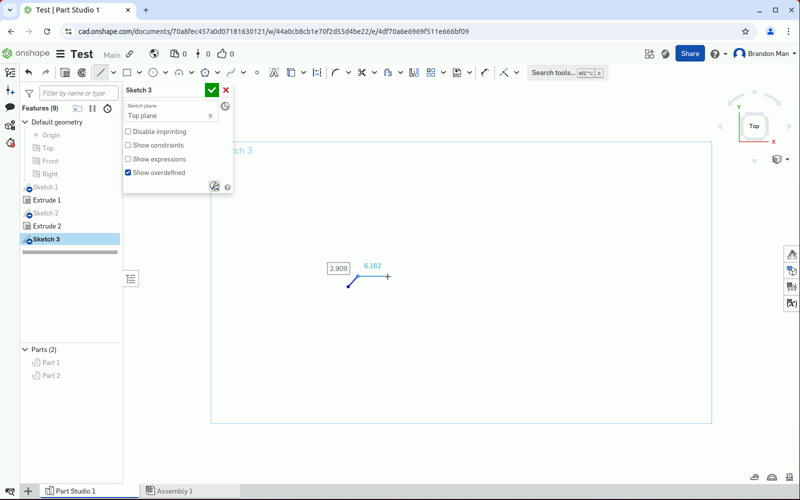
mouse_move(357, 240)
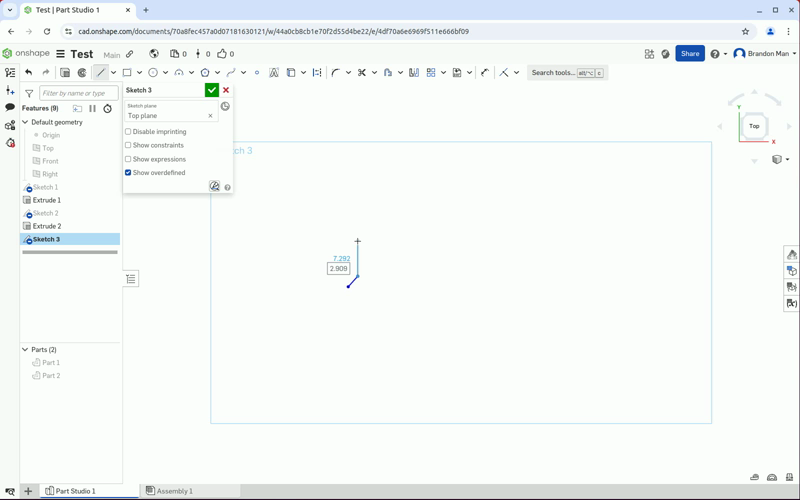
click(357, 240)
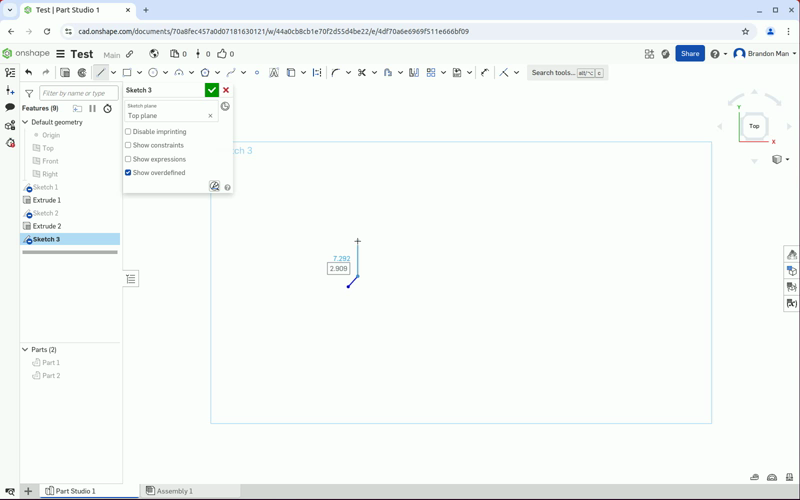
key_up(shift)
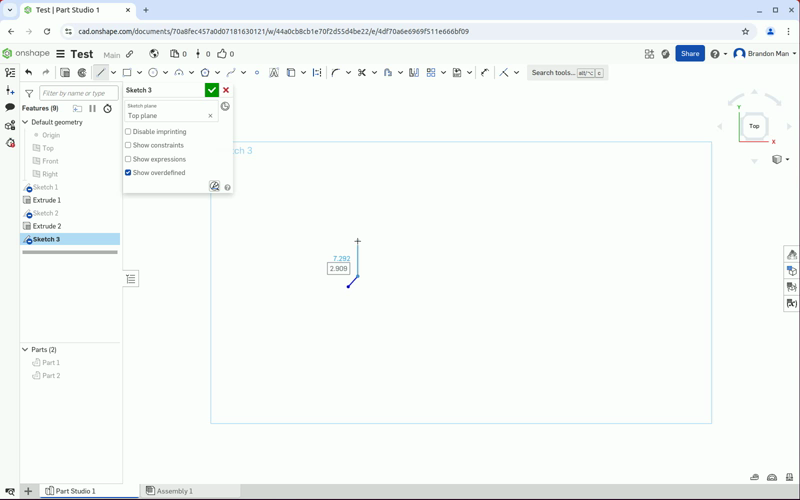
key_down(shift)
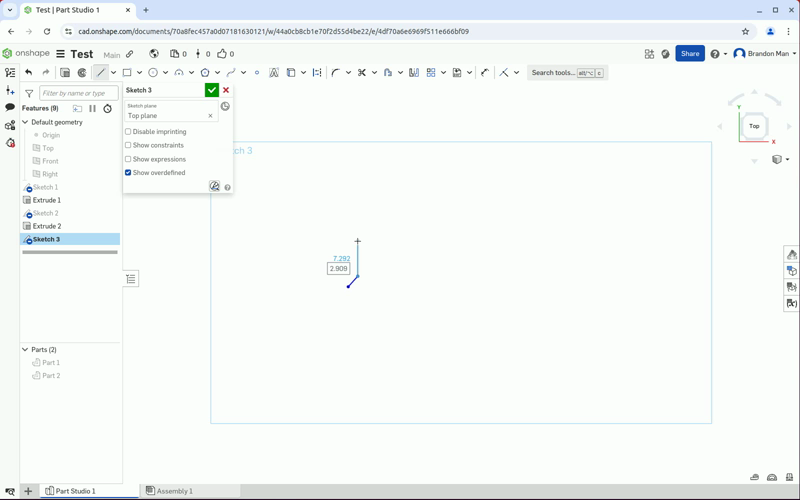
mouse_move(387, 240)
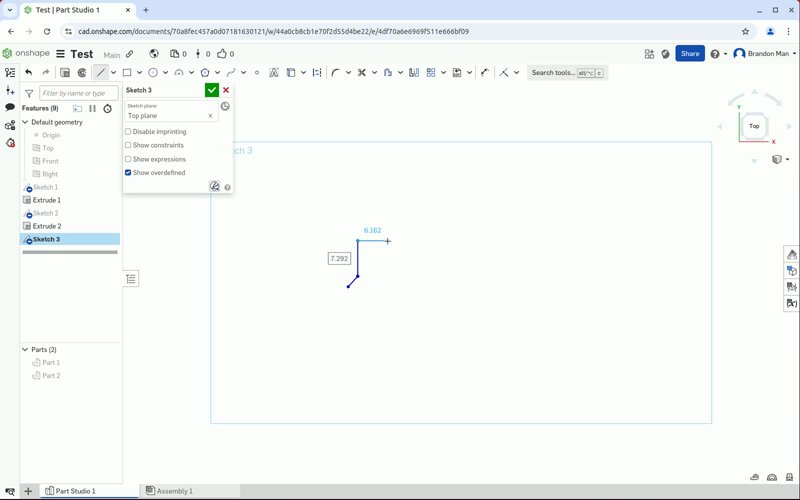
mouse_move(348, 230)
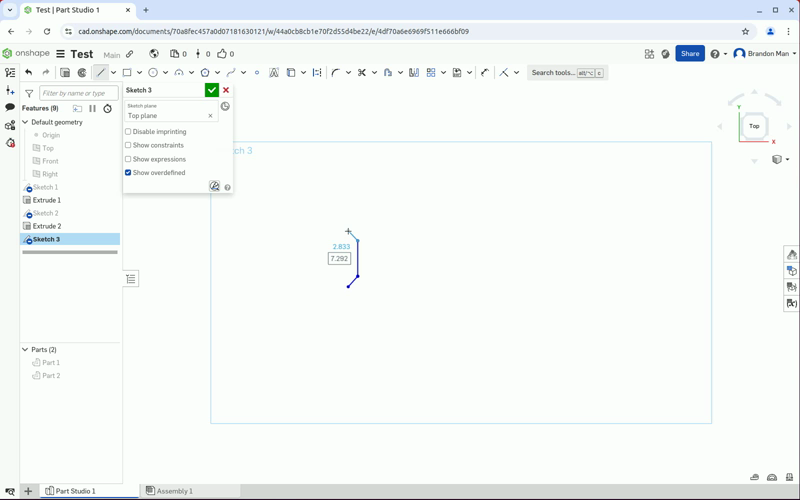
click(348, 230)
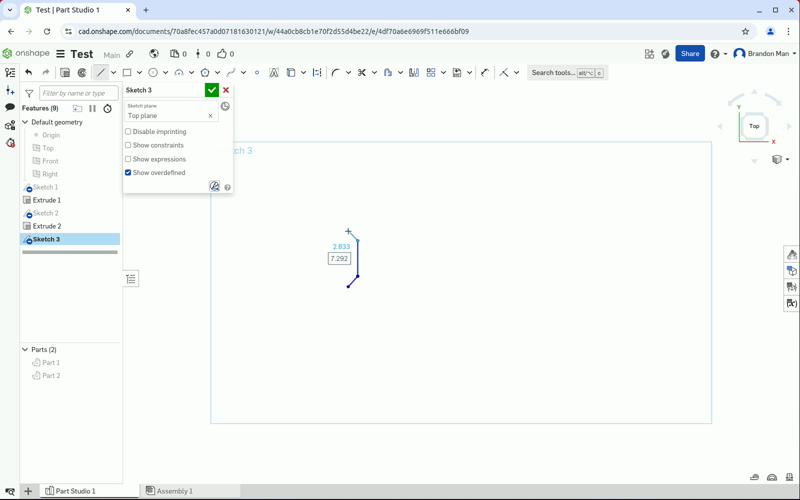
key_up(shift)
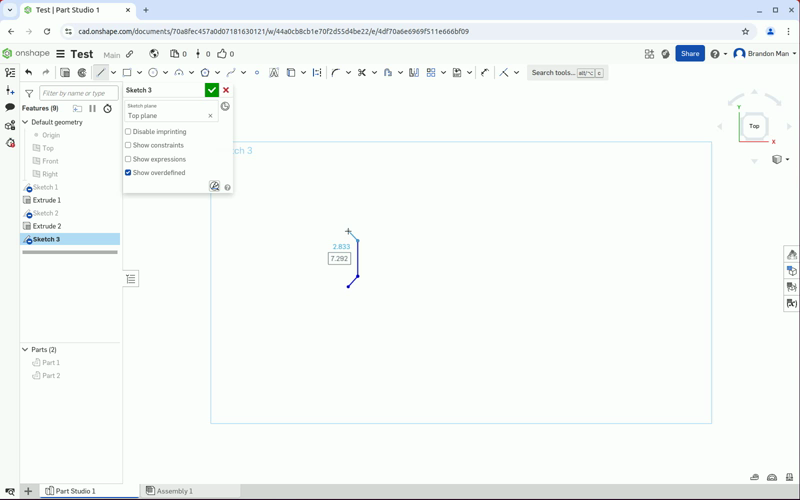
mouse_move(378, 230)
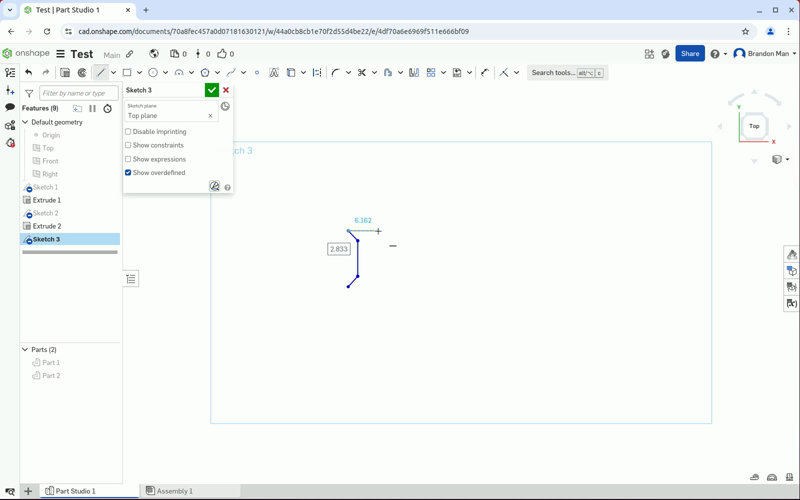
key_down(shift)
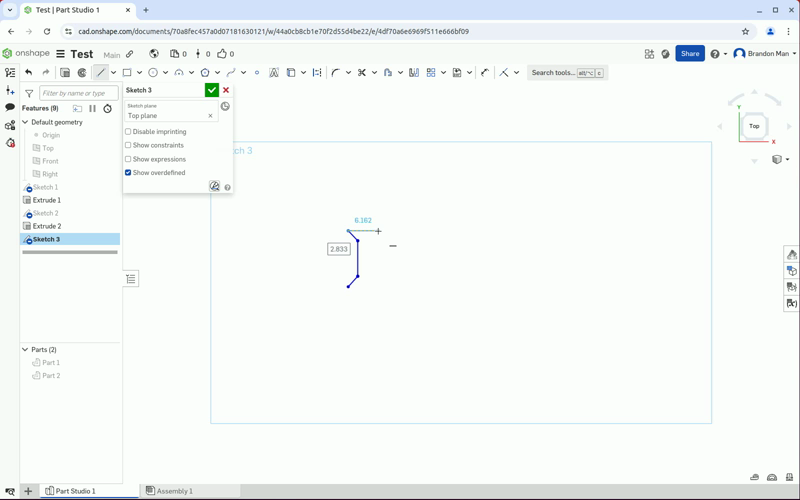
mouse_move(348, 286)
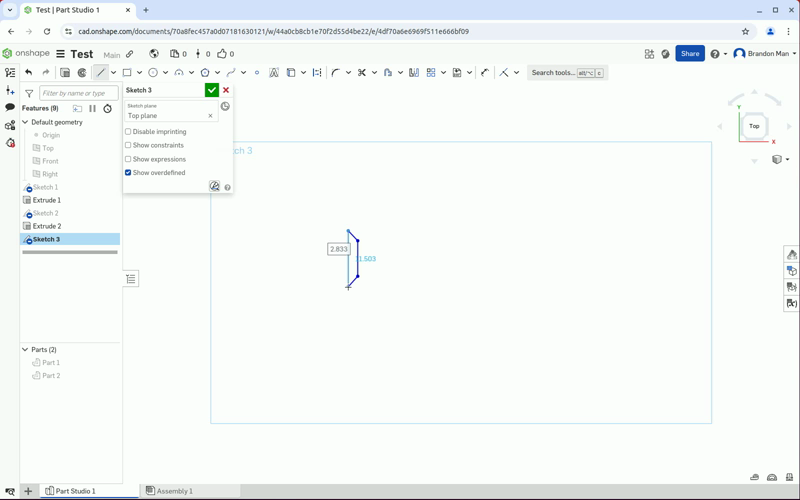
key_up(shift)
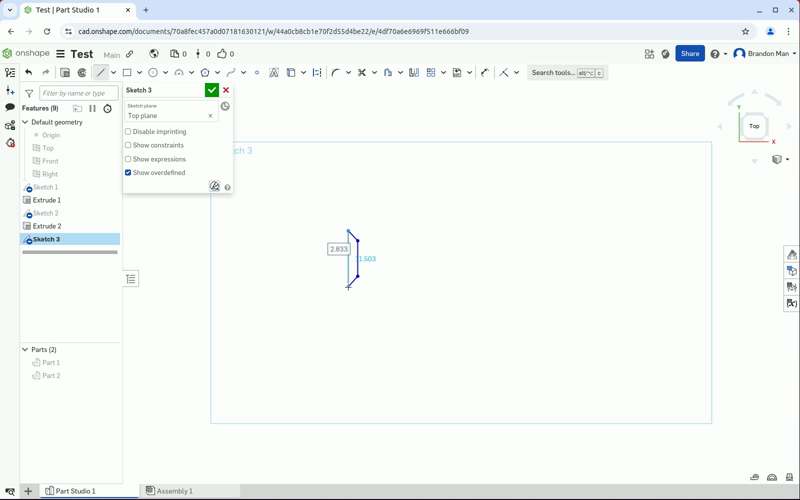
click(348, 286)
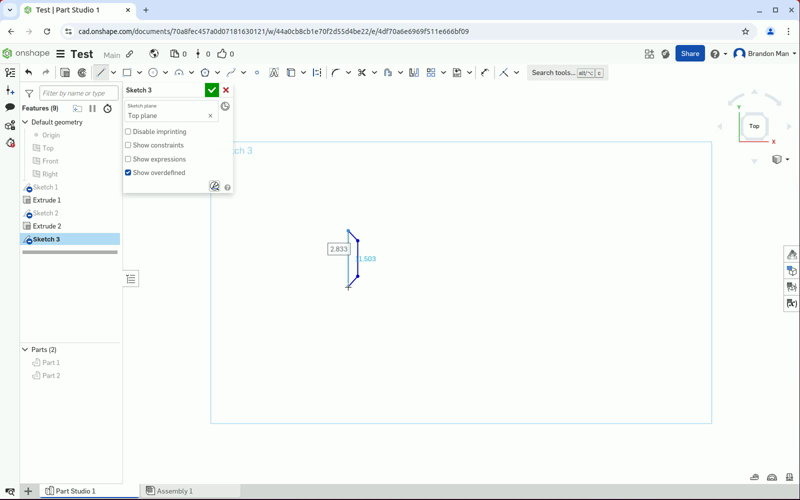
key(esc)
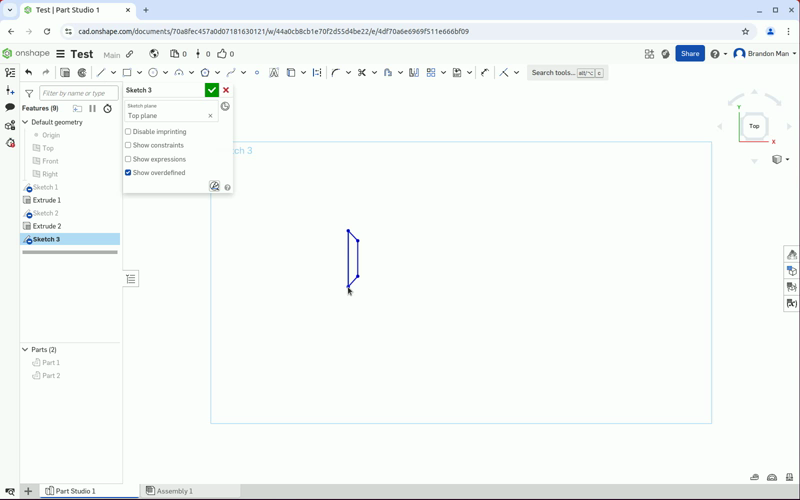
mouse_move(356, 261)
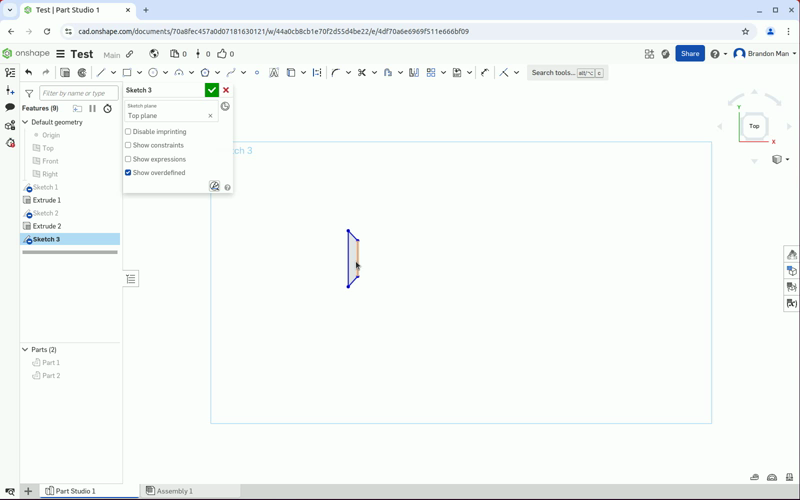
scroll(6)
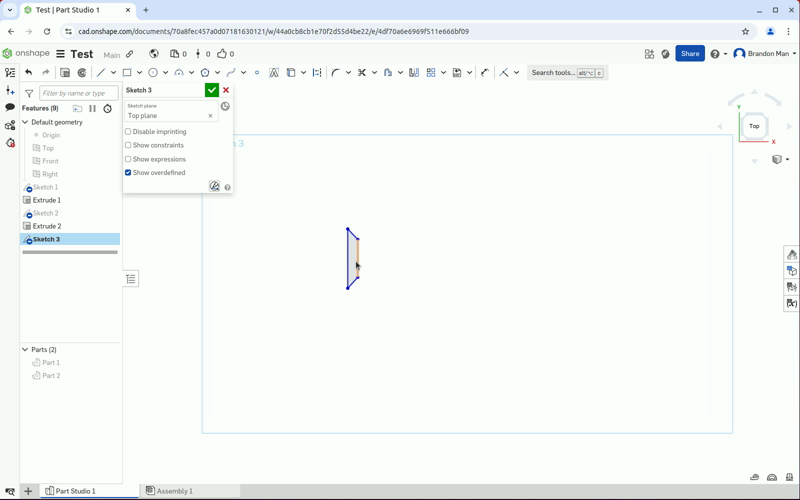
scroll(6)
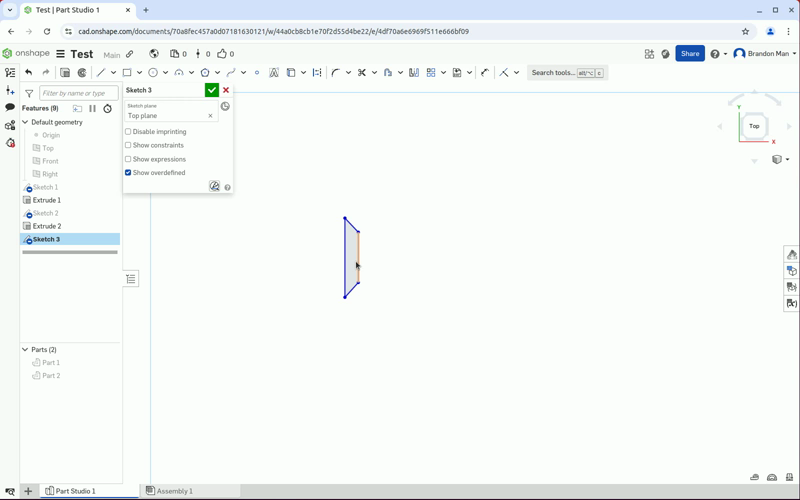
scroll(6)
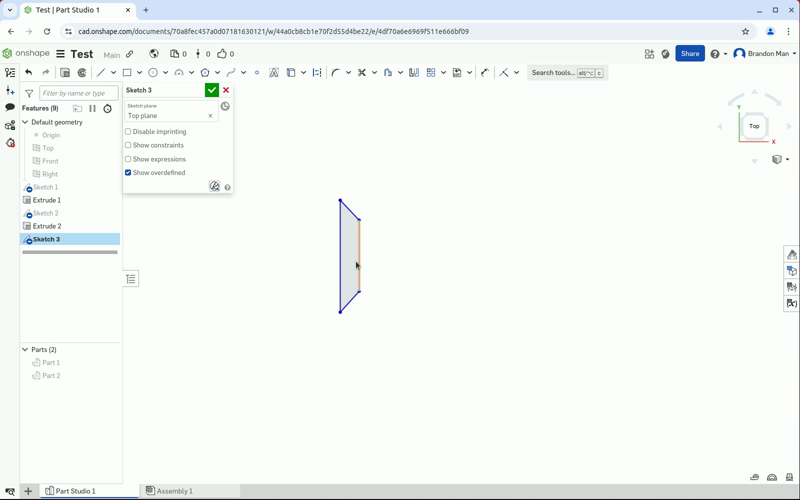
scroll(6)
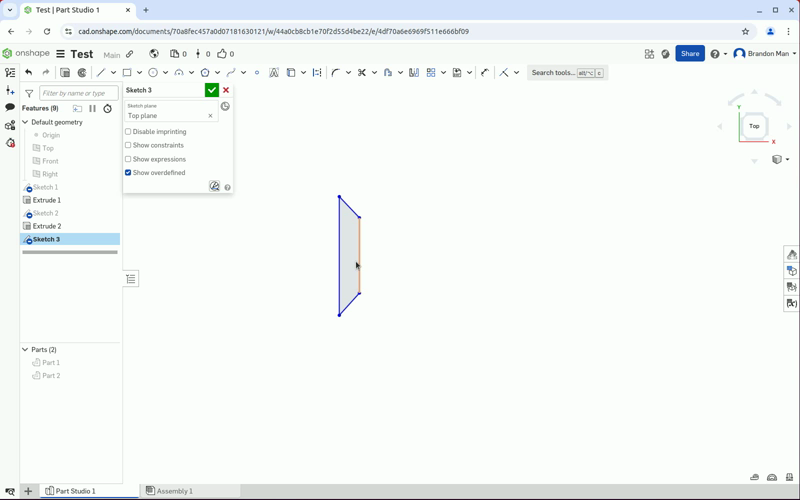
scroll(6)
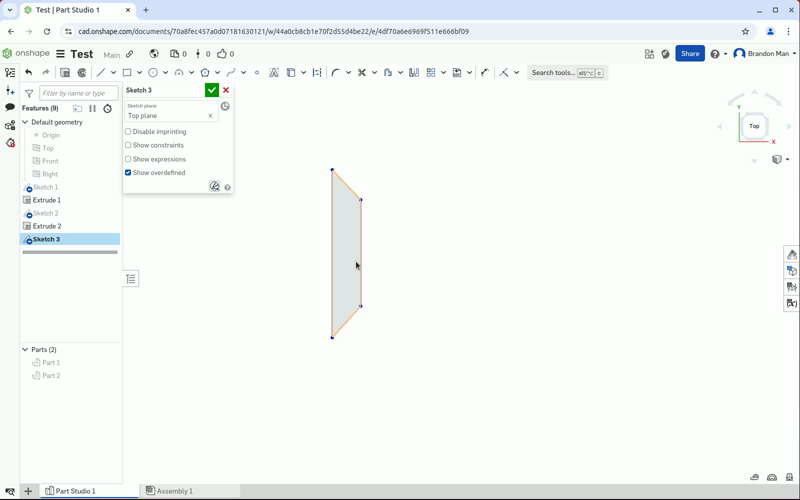
scroll(6)
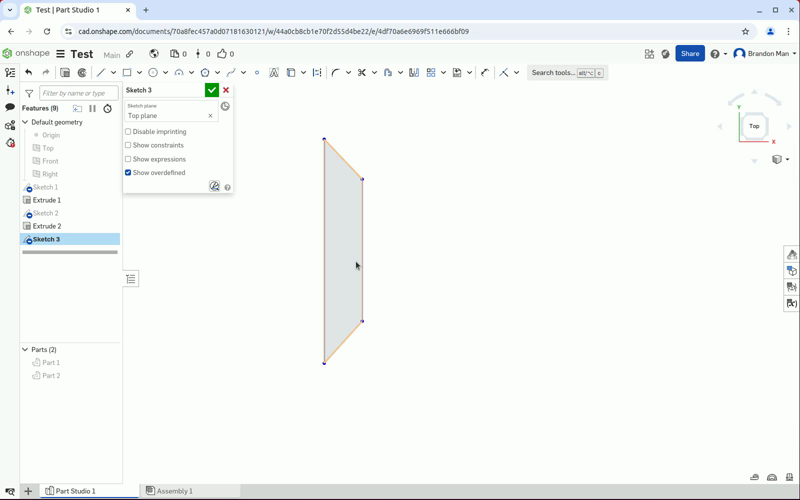
scroll(6)
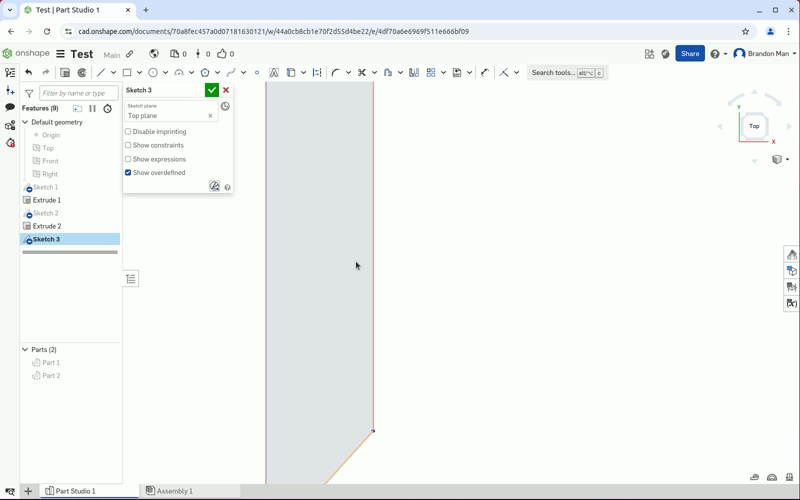
click(356, 261)
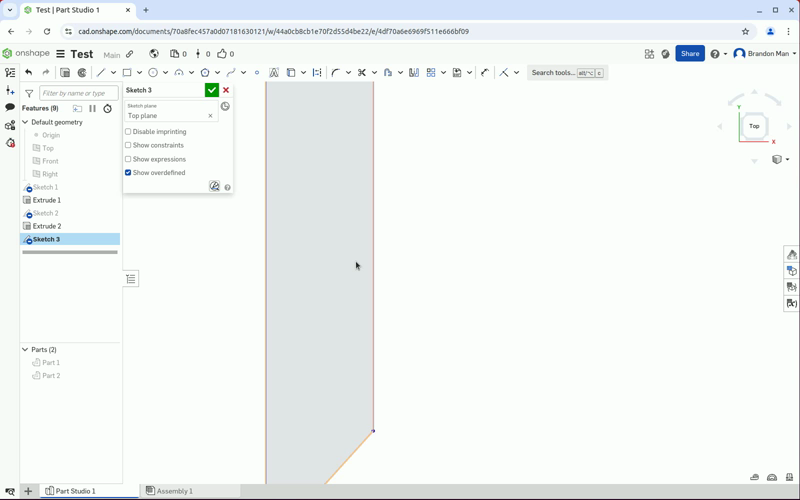
scroll(-6)
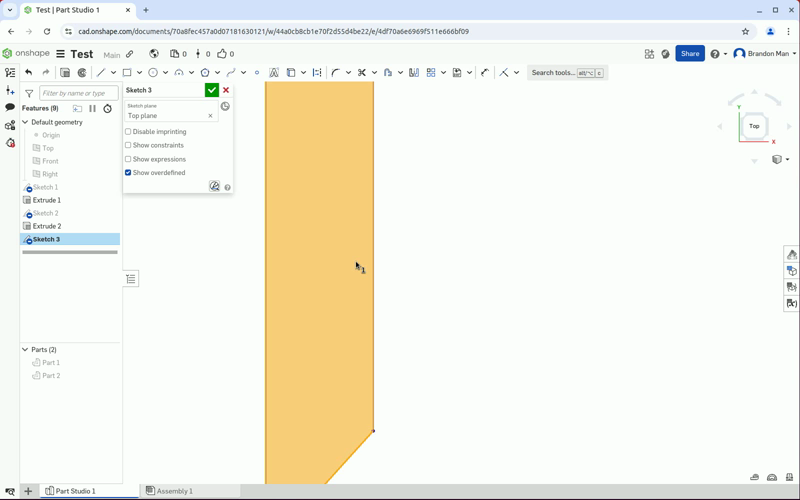
scroll(-6)
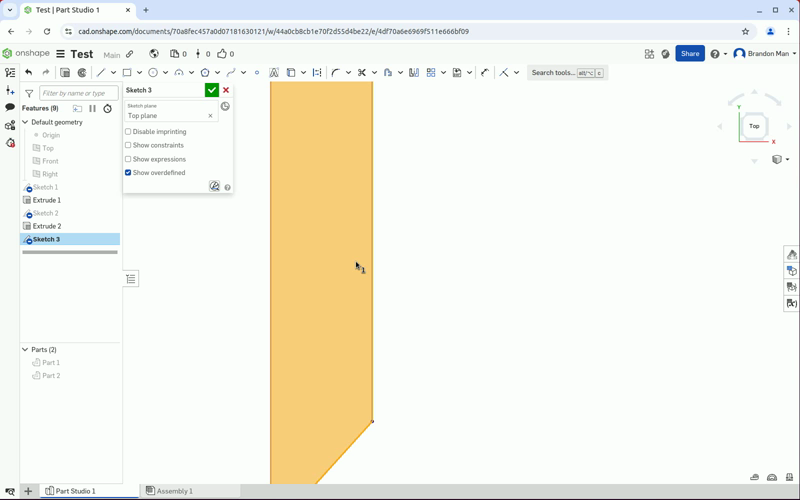
scroll(-6)
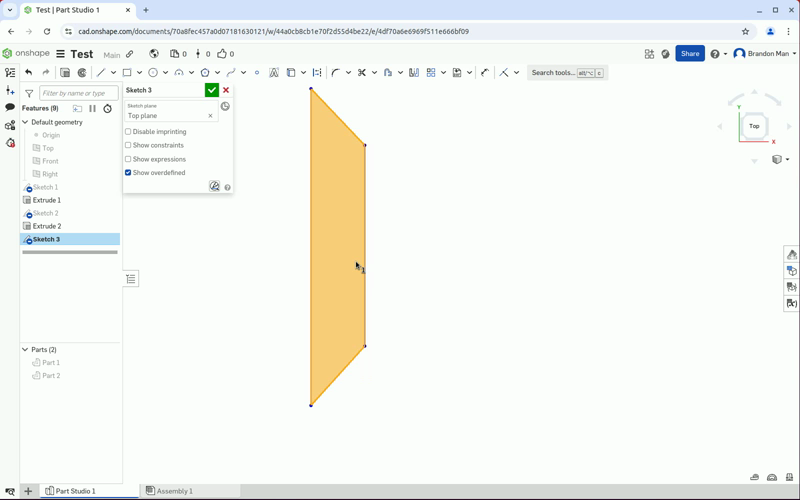
scroll(-6)
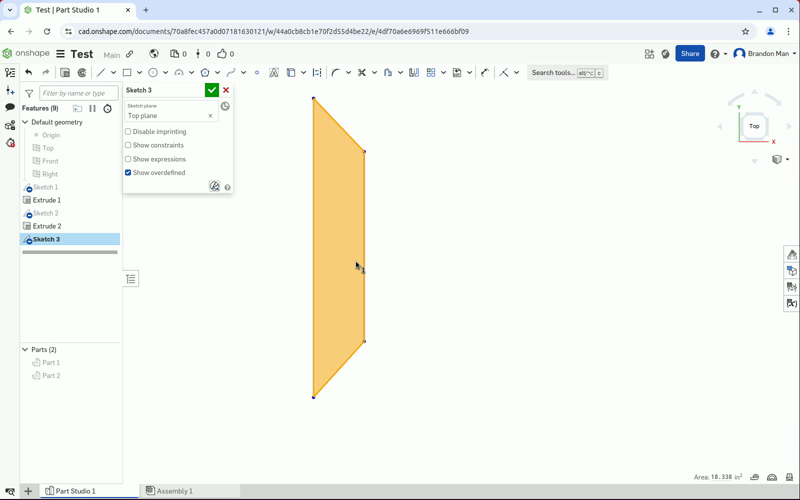
scroll(-6)
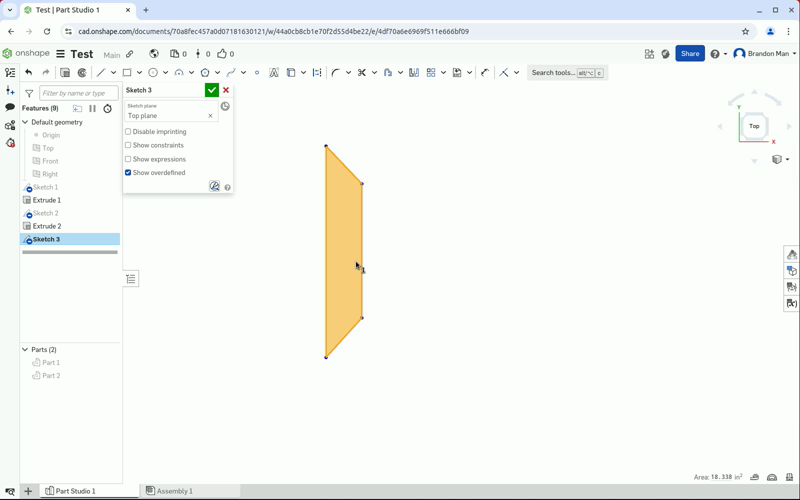
scroll(-6)
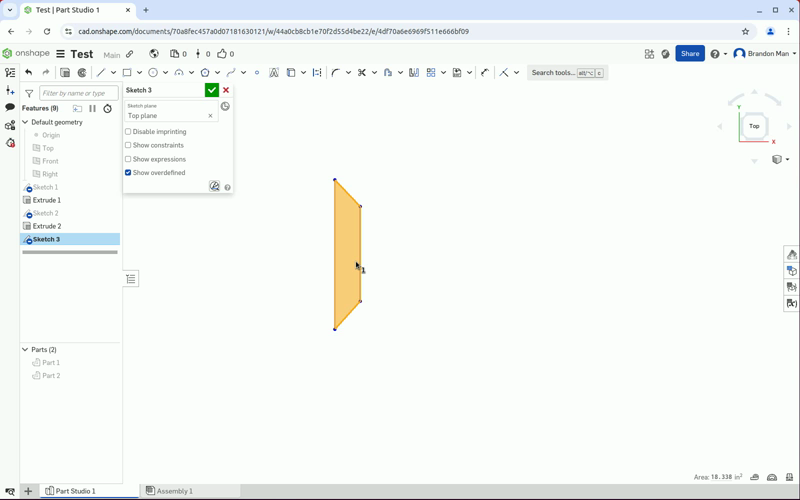
scroll(-6)
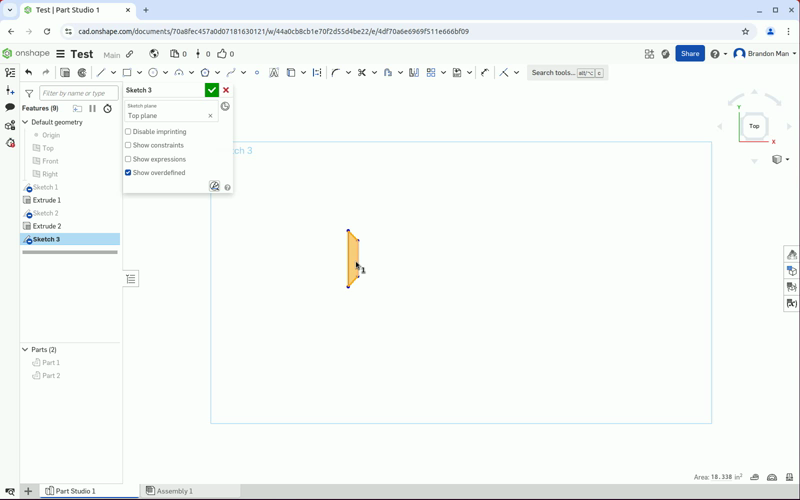
mouse_move(73, 352)
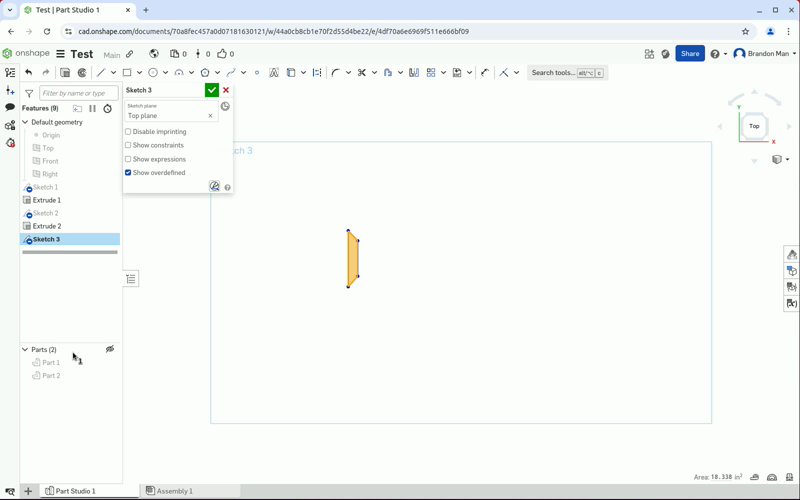
key(shift+y)
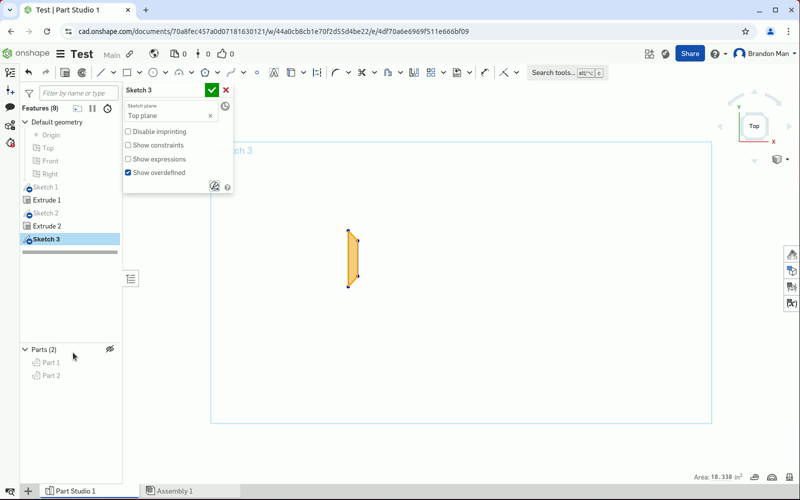
key(shift+e)
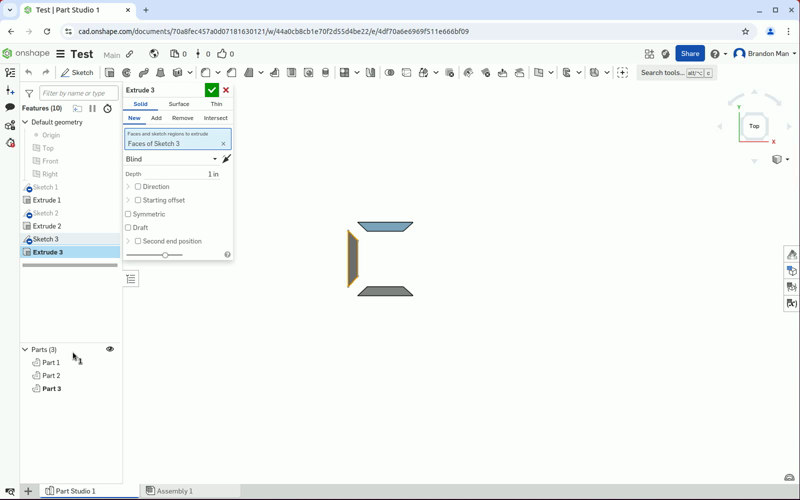
mouse_move(143, 106)
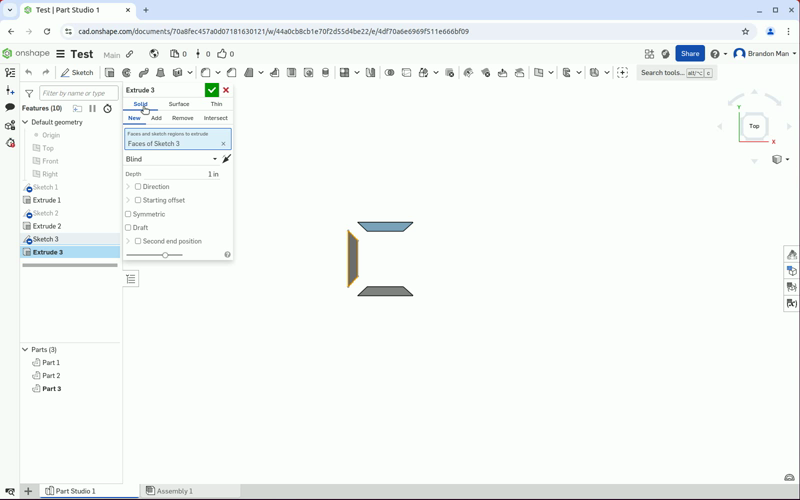
click(143, 106)
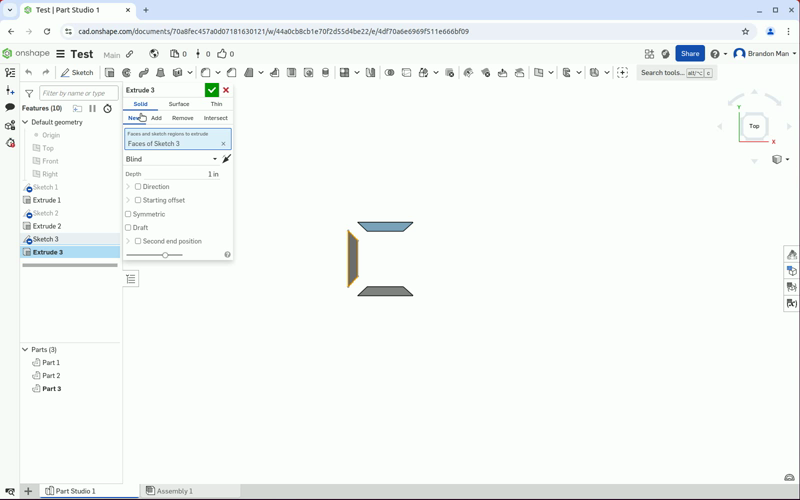
mouse_move(137, 120)
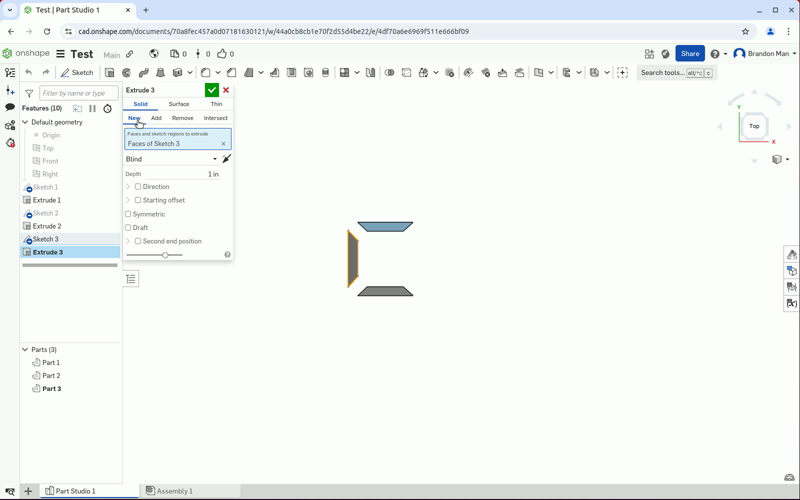
click(137, 120)
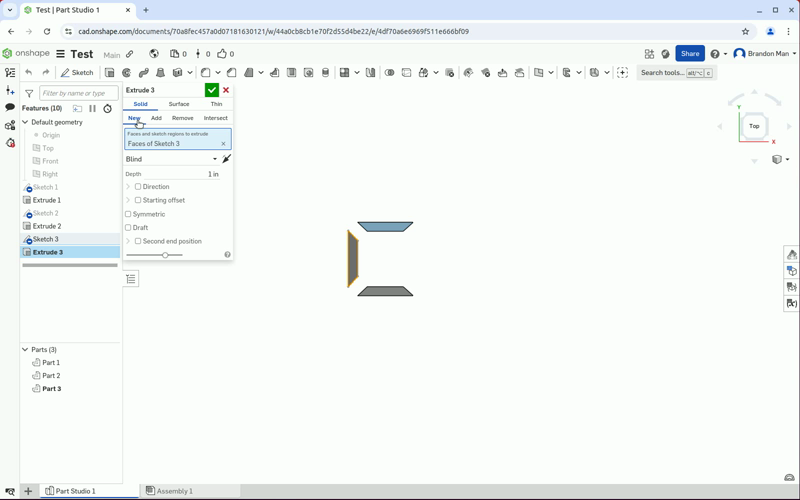
key(tab, 4)
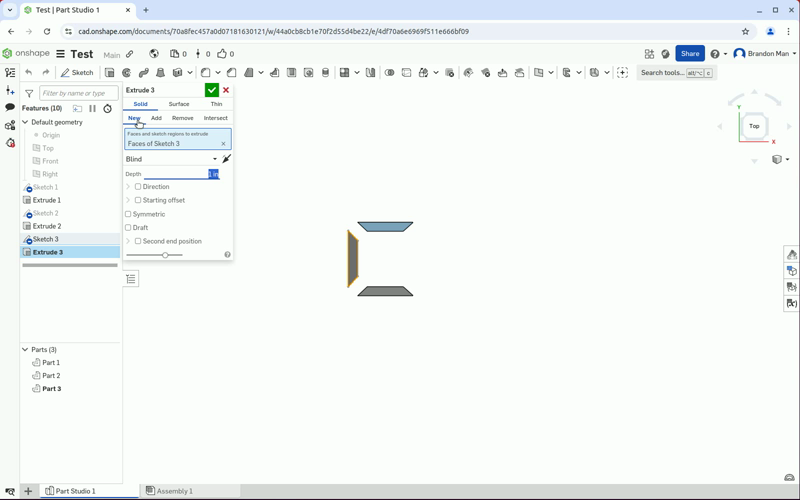
text(1.444)
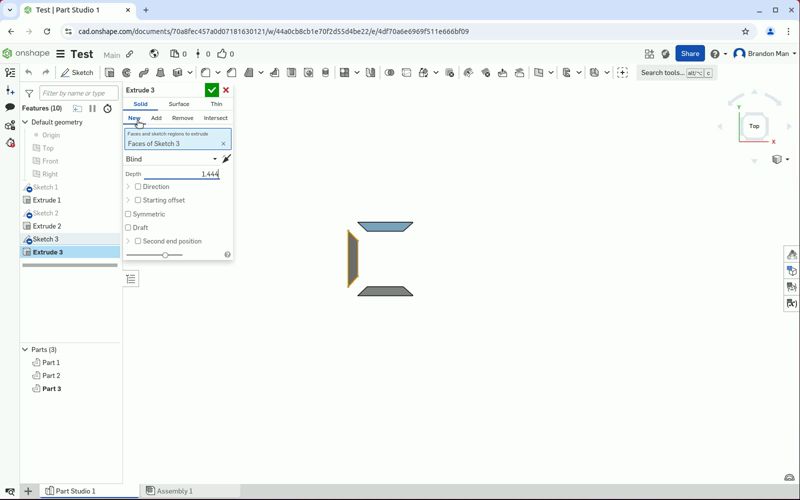
key(enter)
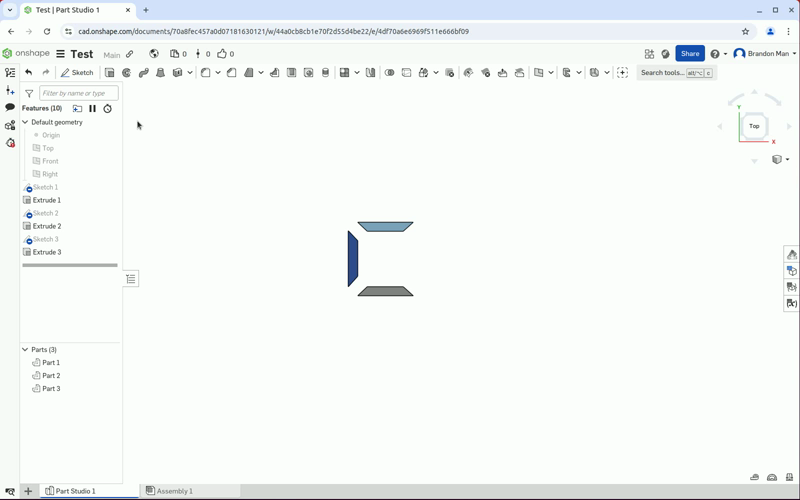
key(shift+h)
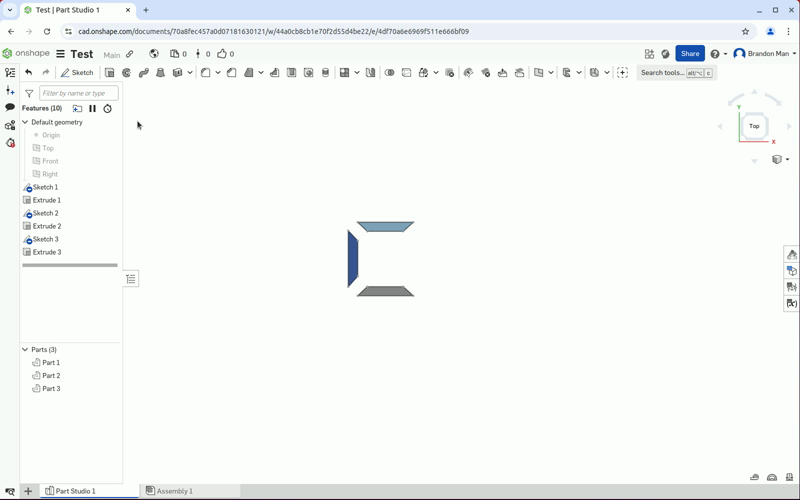
key(shift+h)
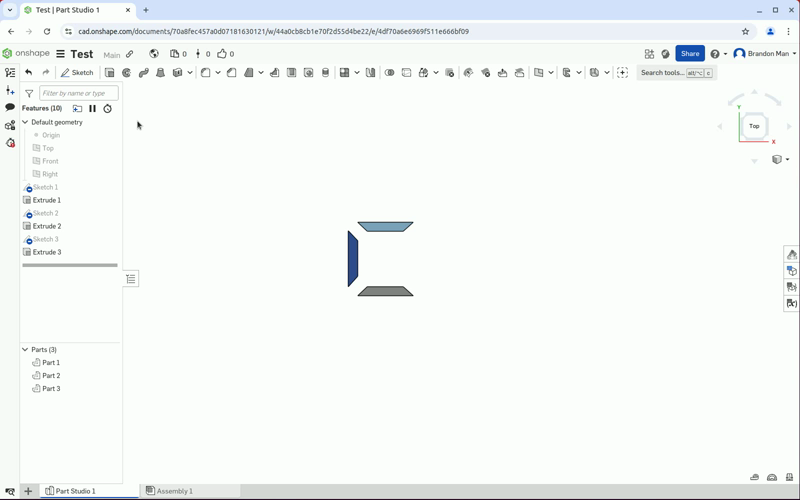
mouse_move(73, 189)
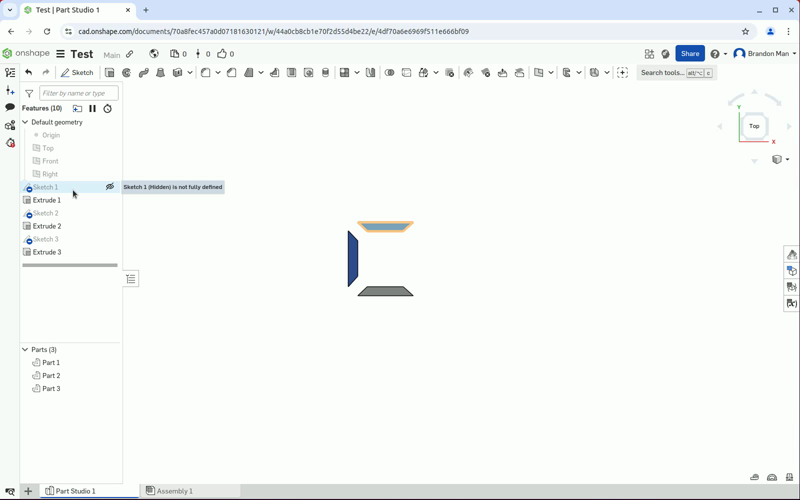
click(73, 189)
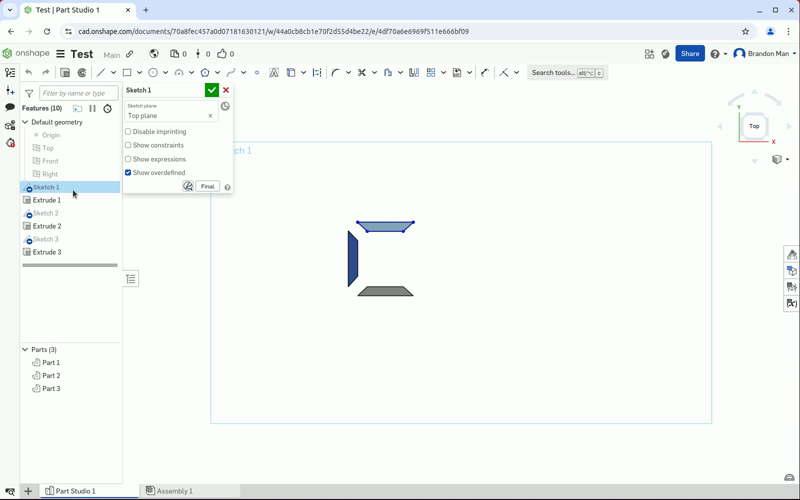
mouse_move(229, 92)
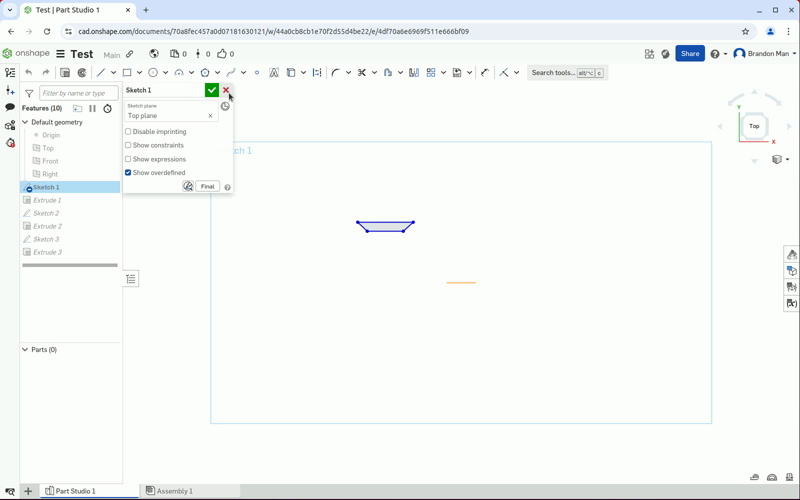
click(229, 92)
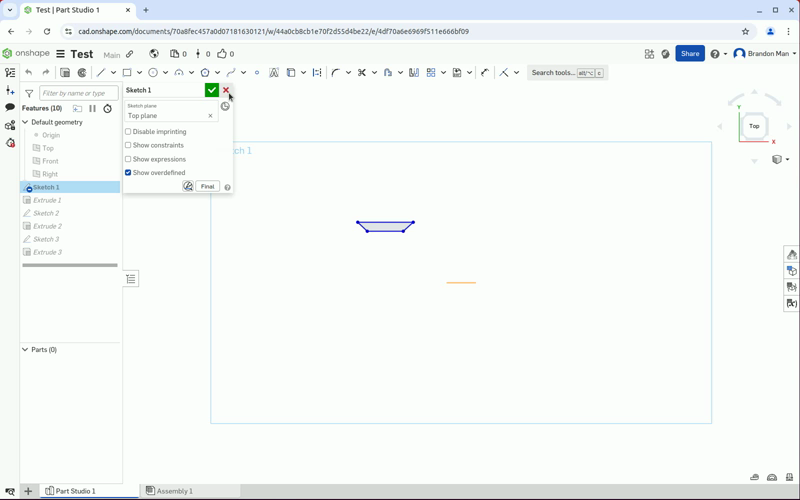
key(shift+s)
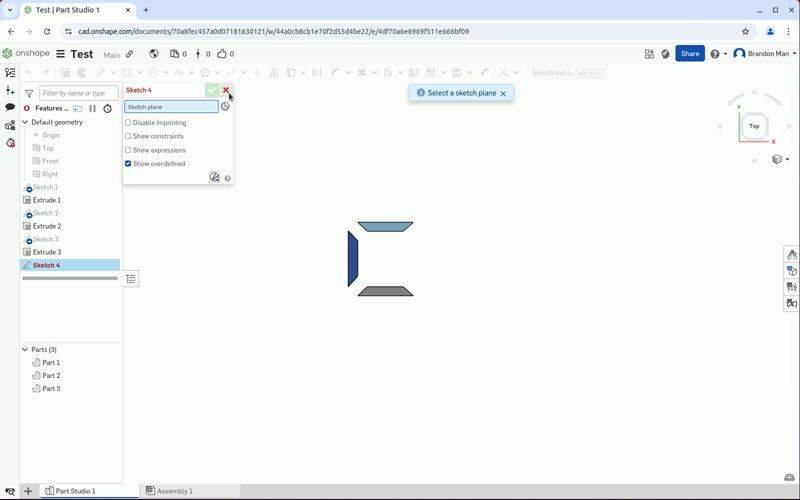
mouse_move(73, 150)
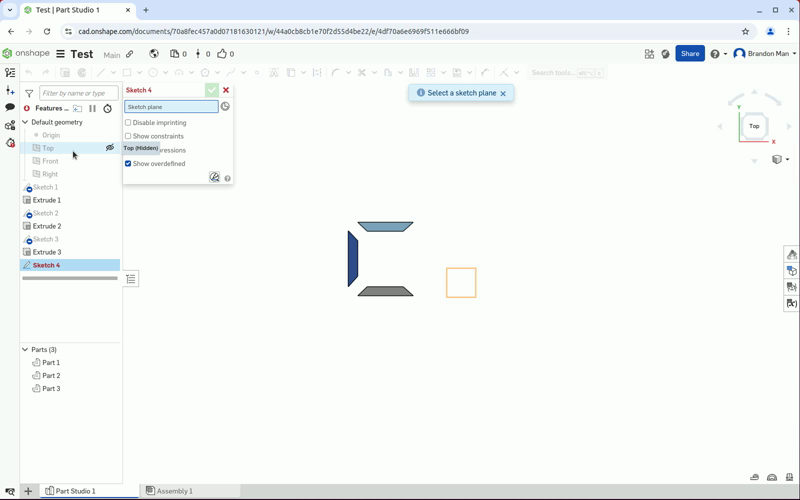
click(73, 150)
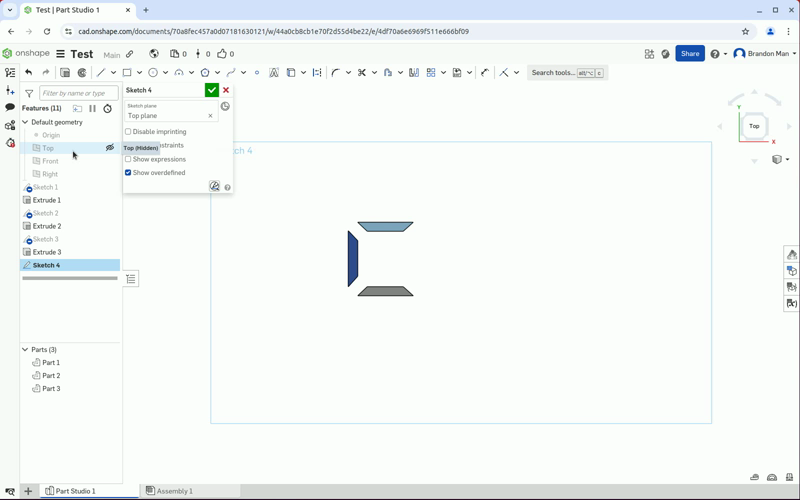
mouse_move(73, 352)
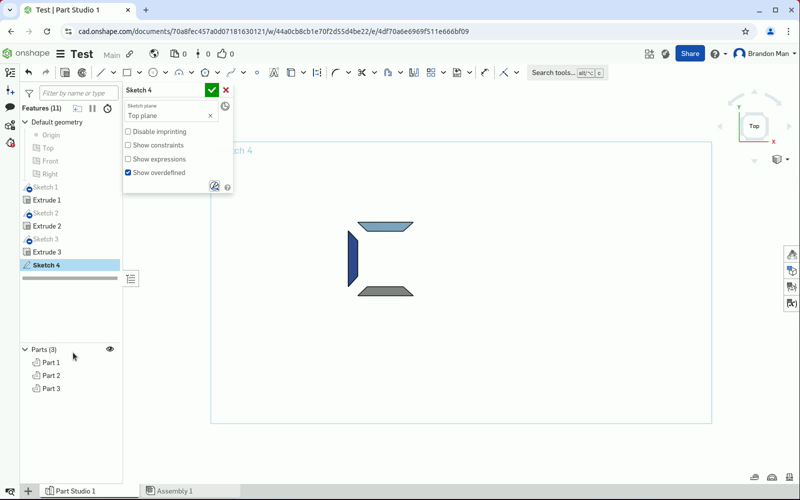
key(y)
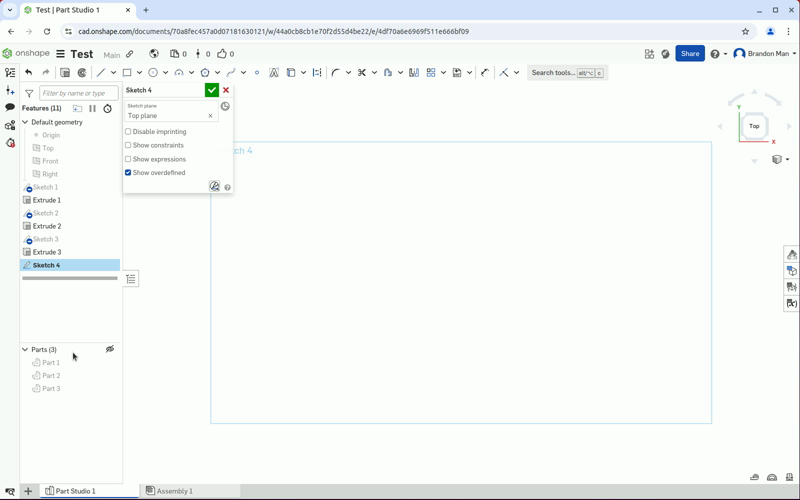
key(l)
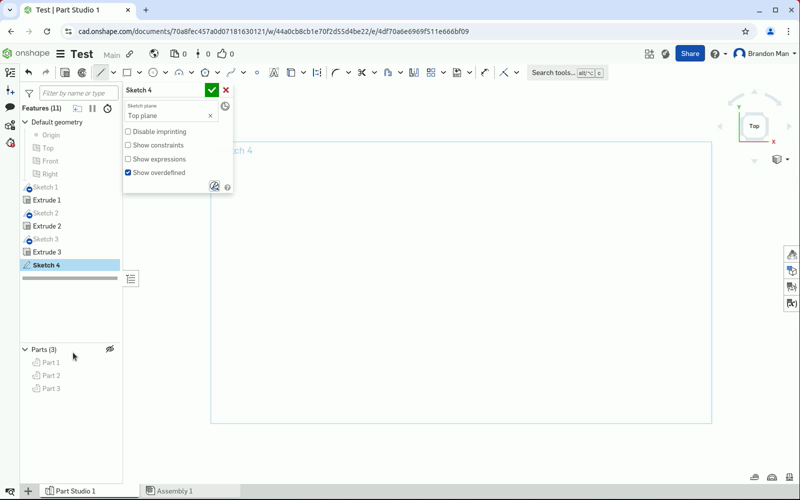
key_down(shift)
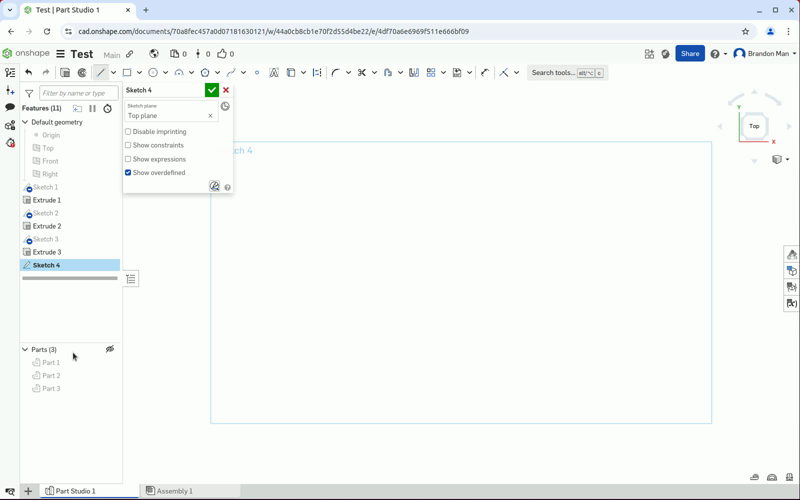
mouse_move(412, 276)
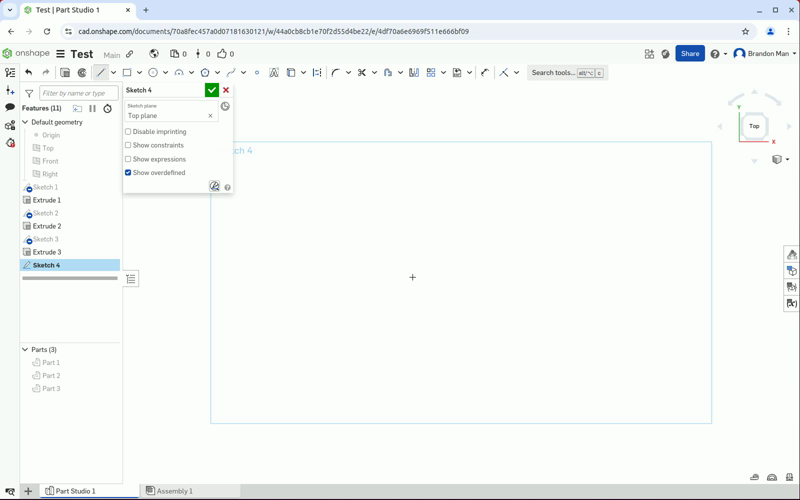
click(412, 276)
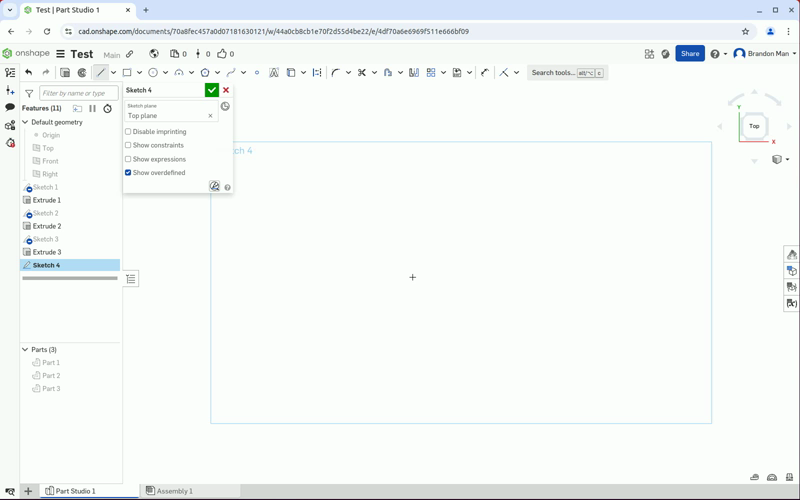
key_up(shift)
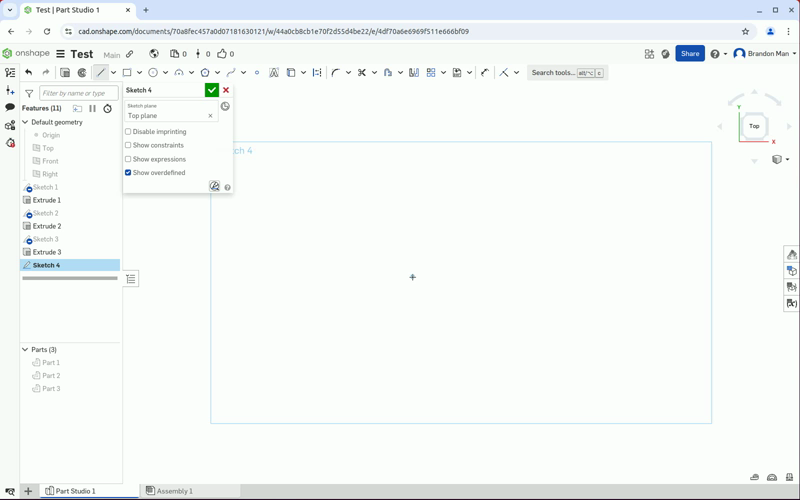
key_down(shift)
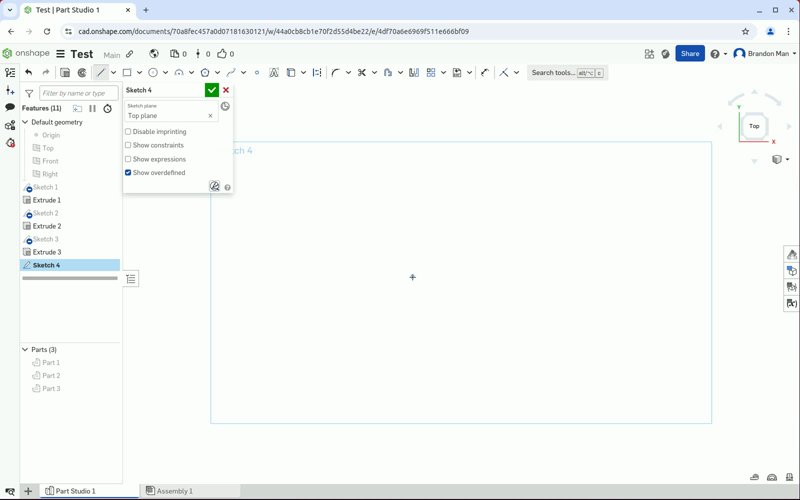
mouse_move(442, 276)
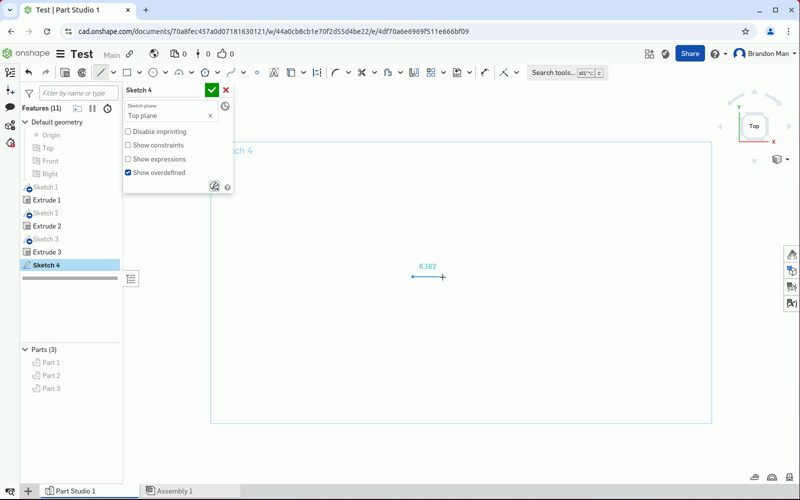
mouse_move(422, 286)
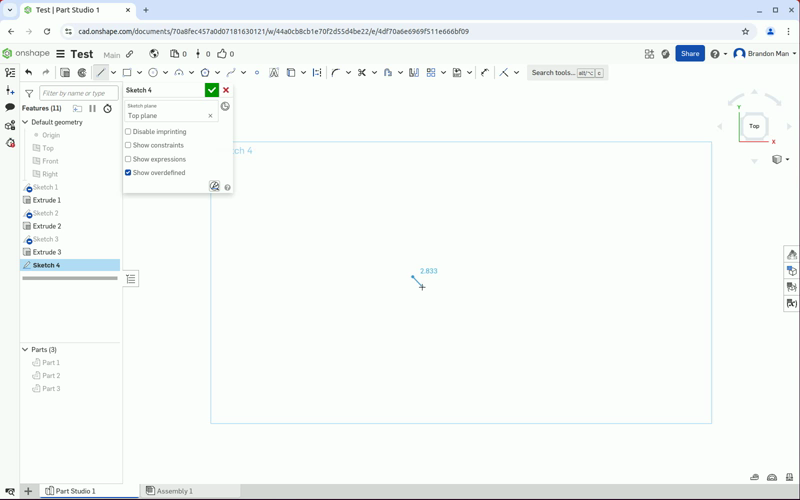
click(422, 286)
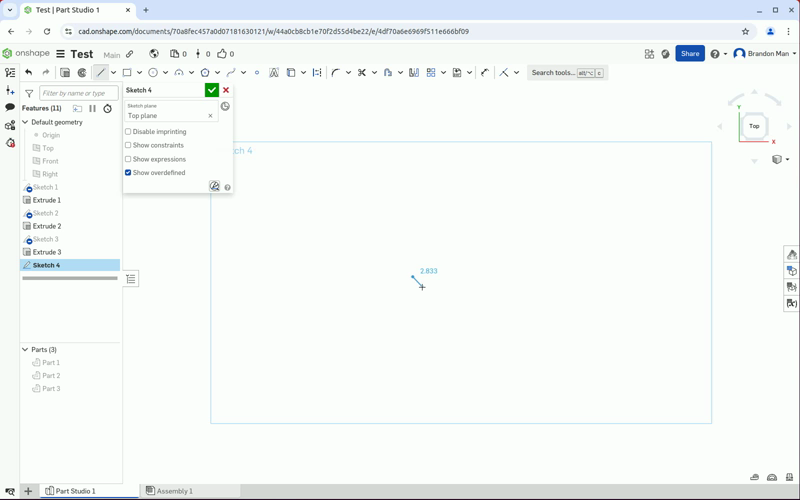
key_up(shift)
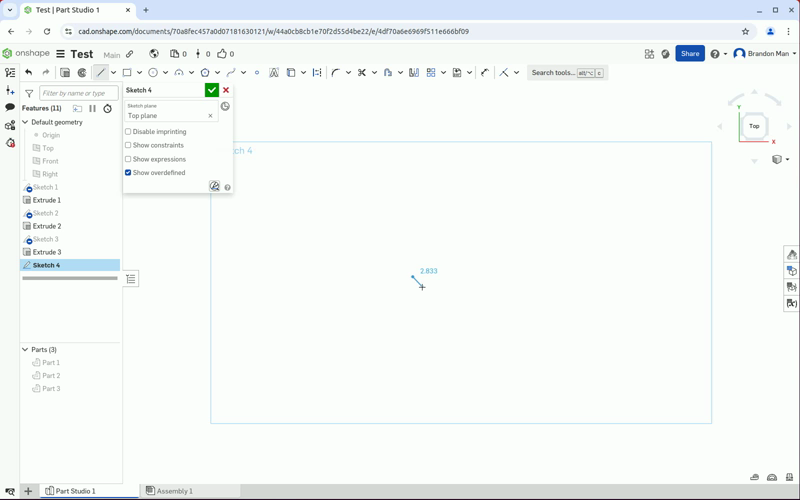
key_down(shift)
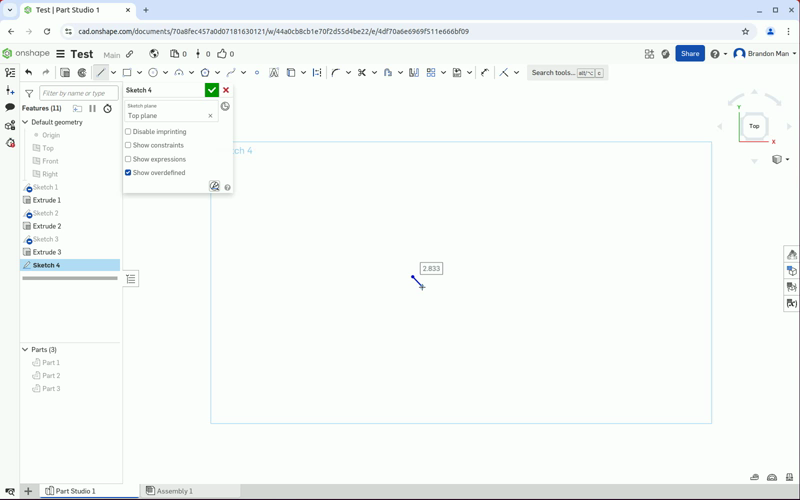
mouse_move(452, 286)
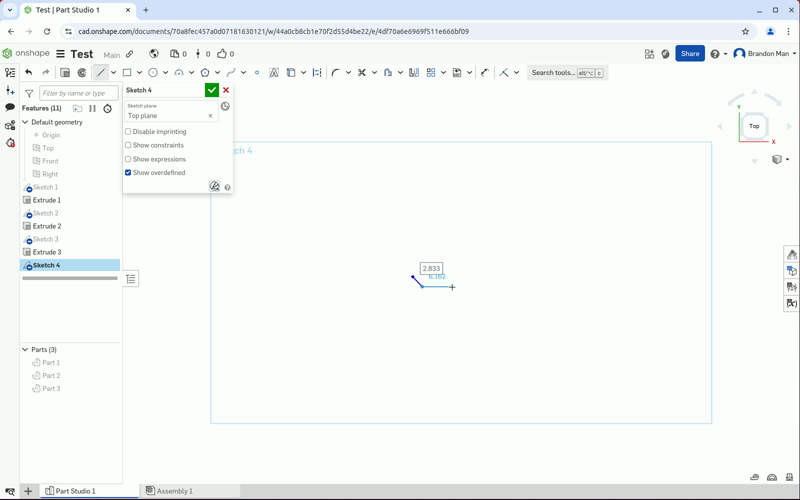
mouse_move(422, 230)
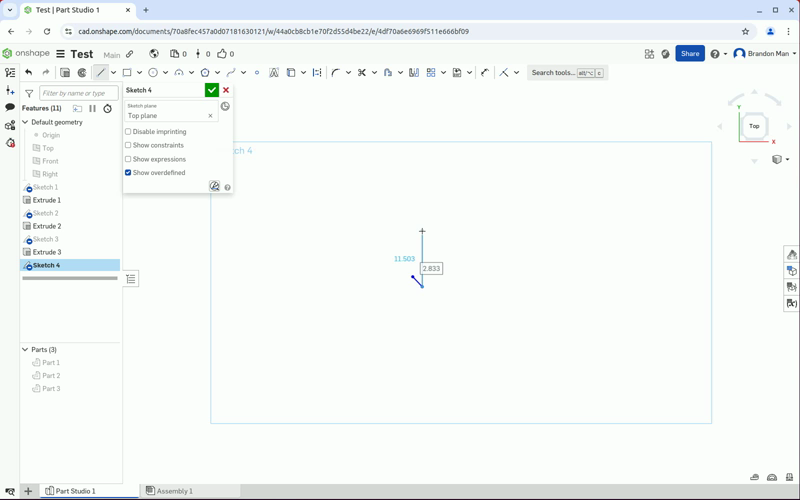
click(422, 230)
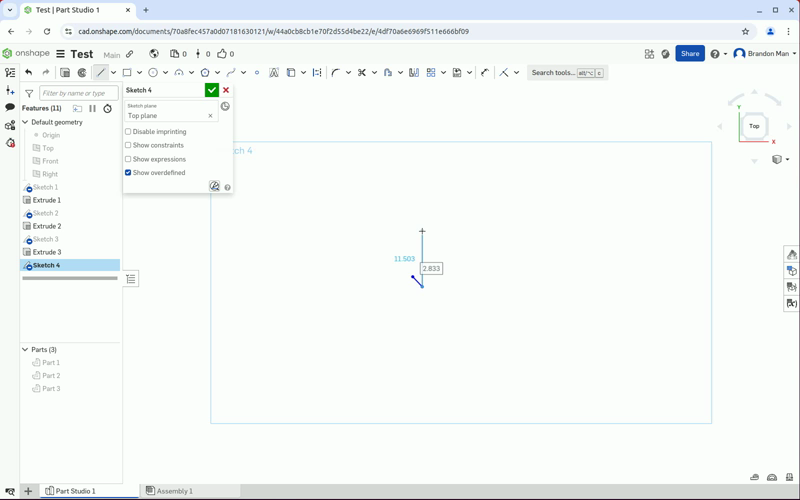
key_up(shift)
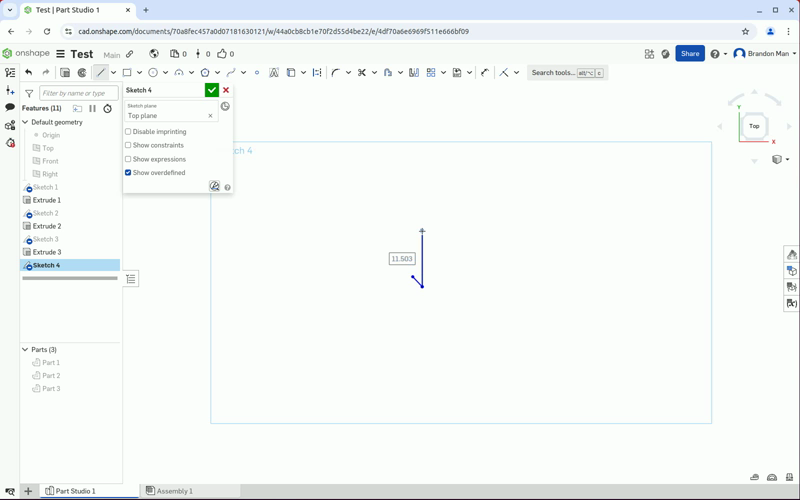
key_down(shift)
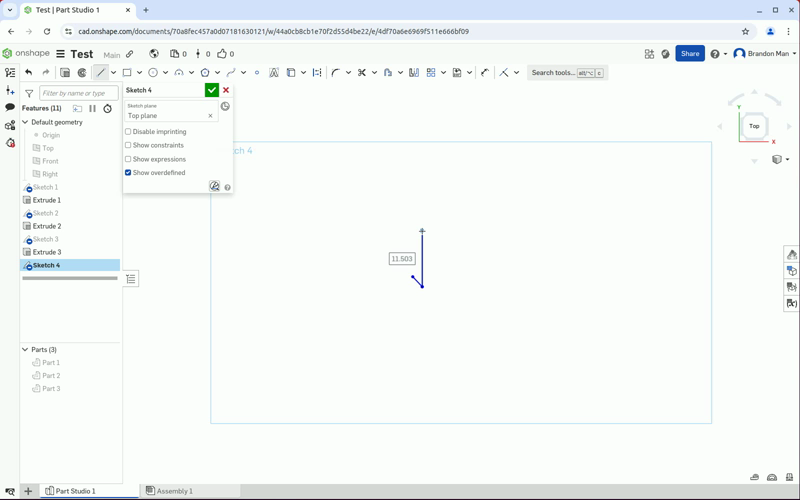
mouse_move(452, 230)
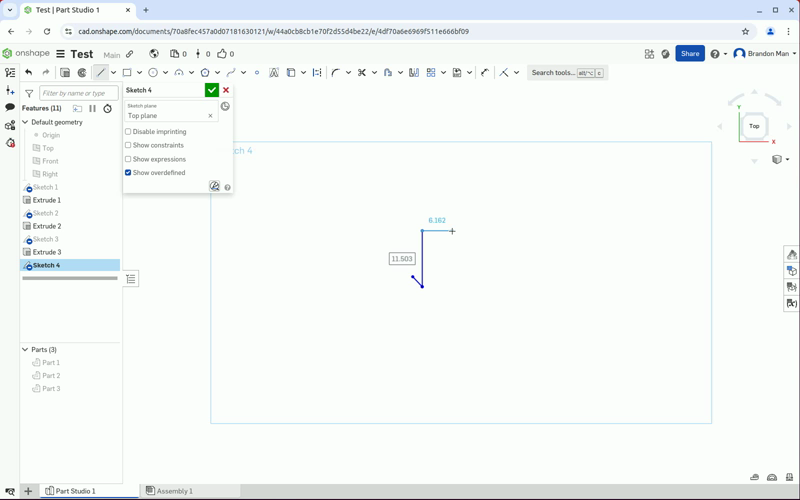
mouse_move(412, 240)
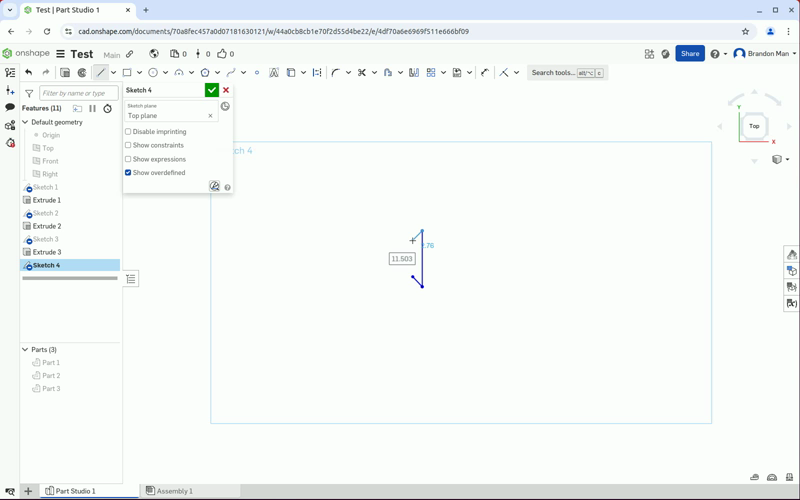
click(412, 240)
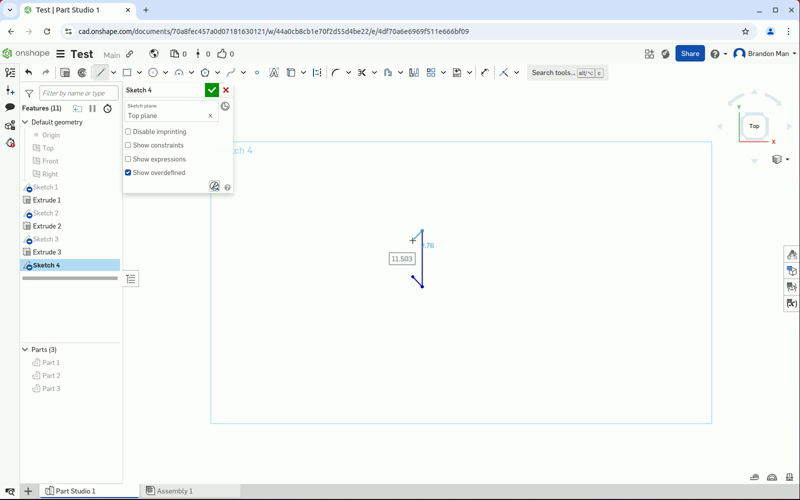
key_up(shift)
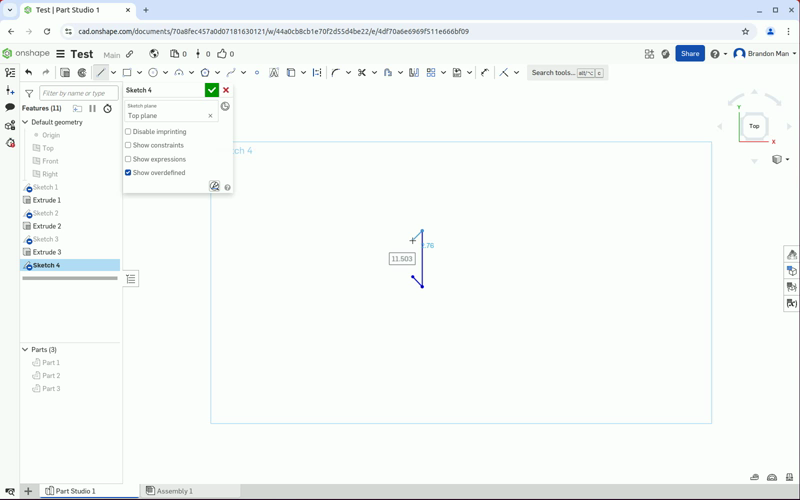
mouse_move(442, 240)
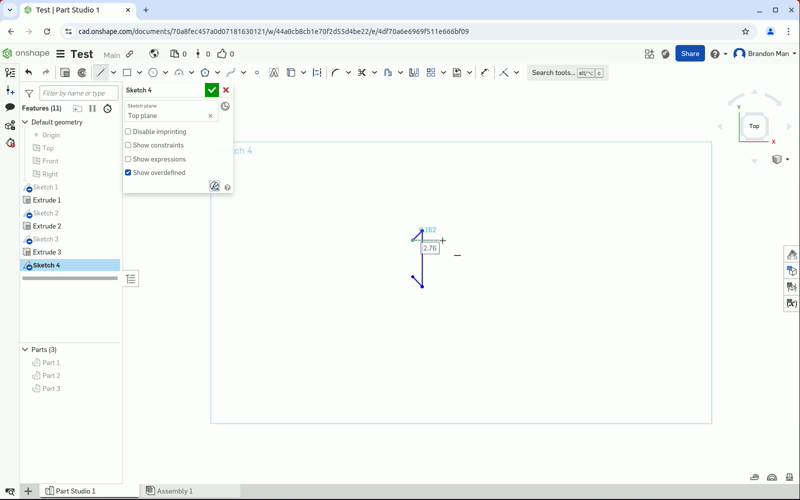
key_down(shift)
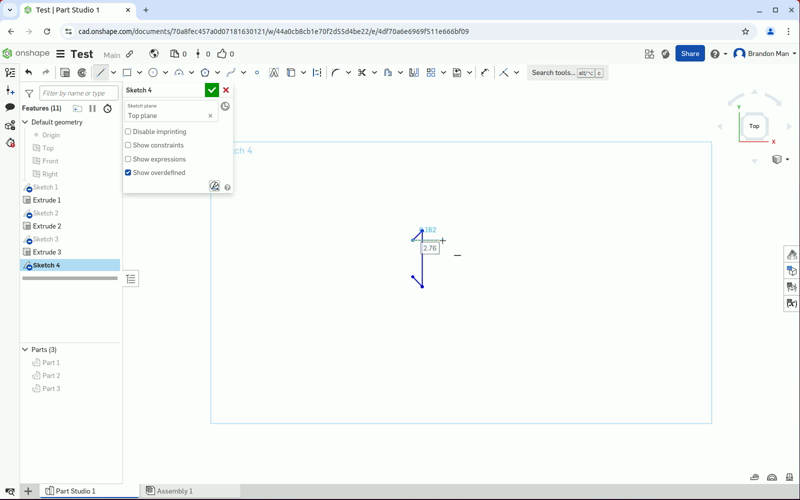
mouse_move(412, 276)
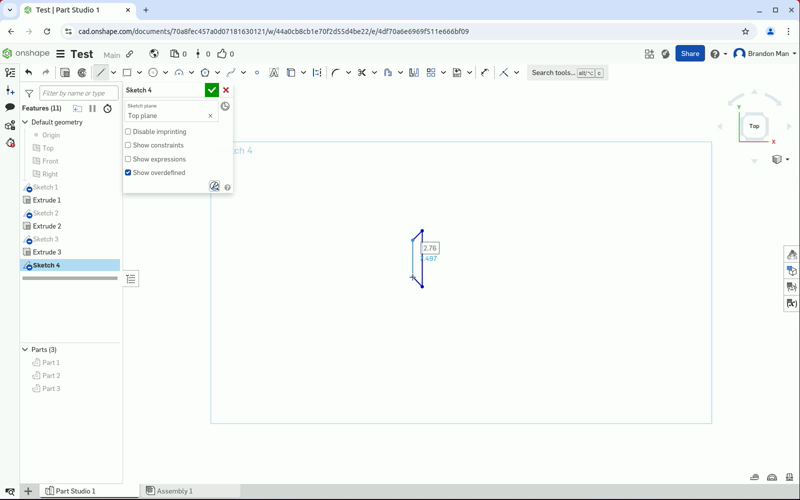
key_up(shift)
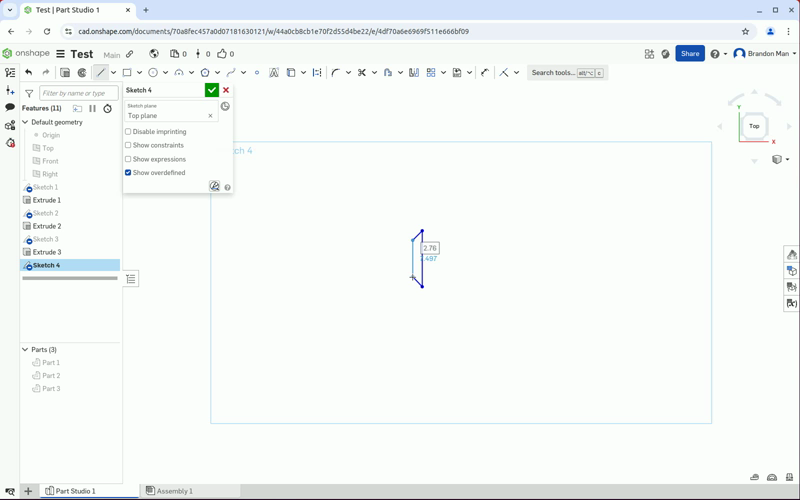
click(412, 276)
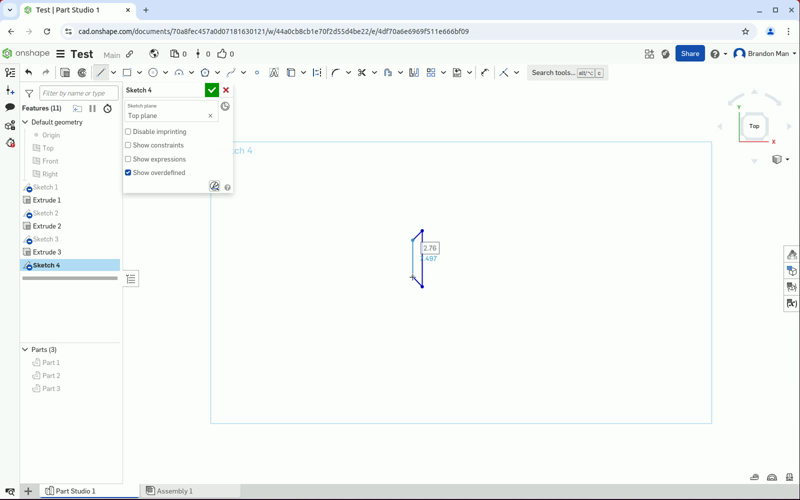
key(esc)
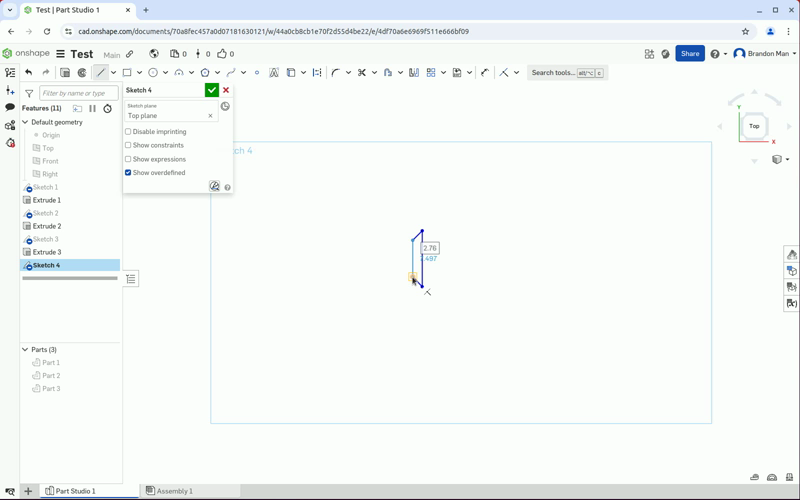
mouse_move(418, 239)
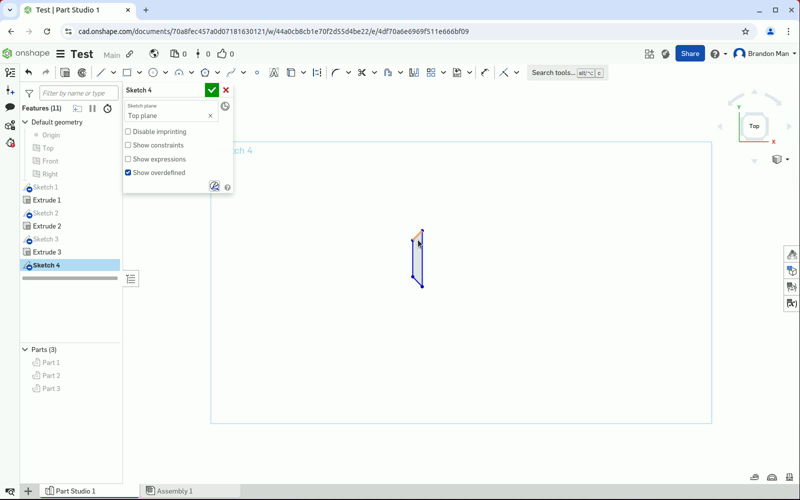
scroll(6)
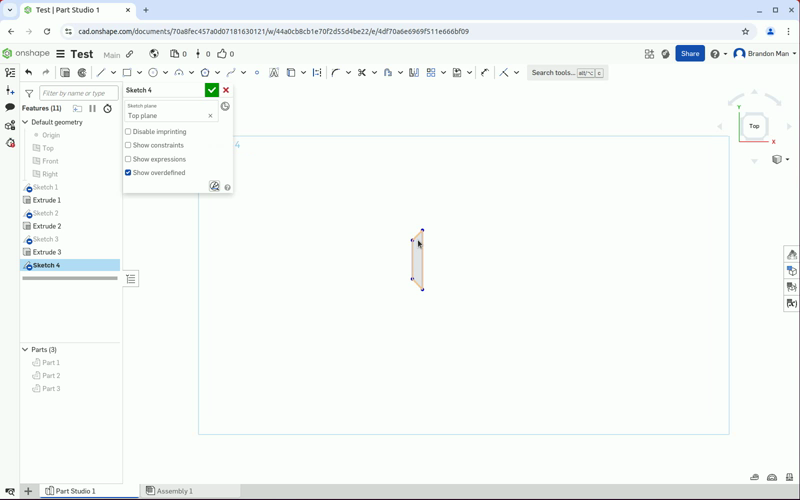
scroll(6)
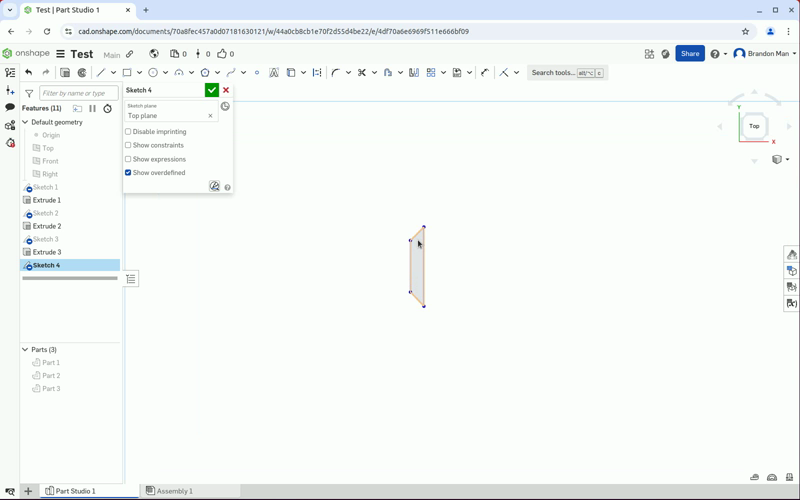
scroll(6)
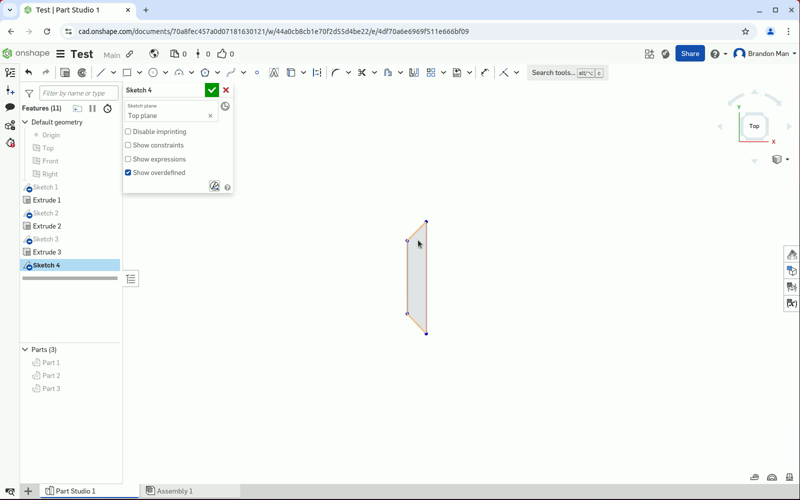
scroll(6)
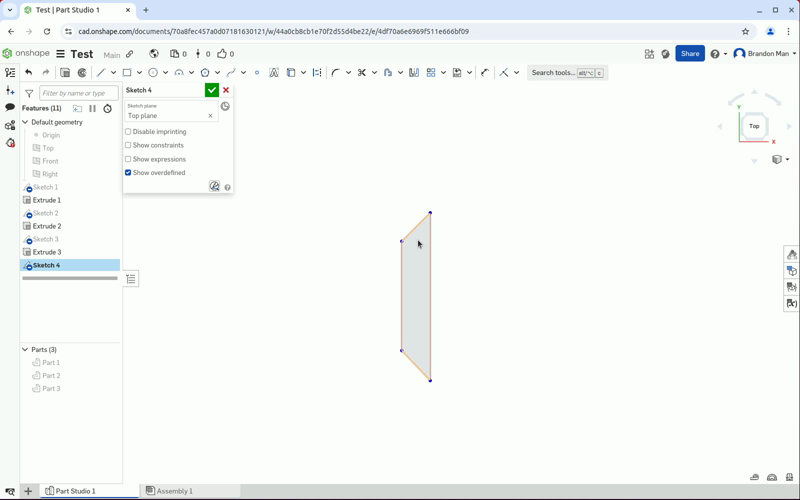
scroll(6)
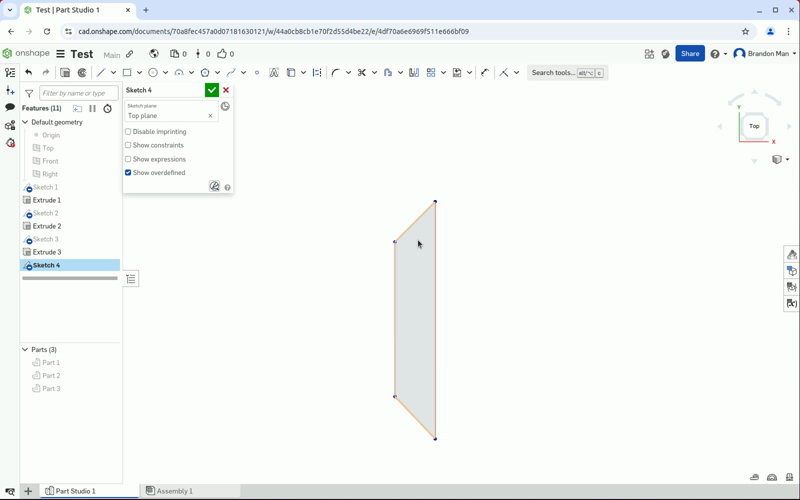
scroll(6)
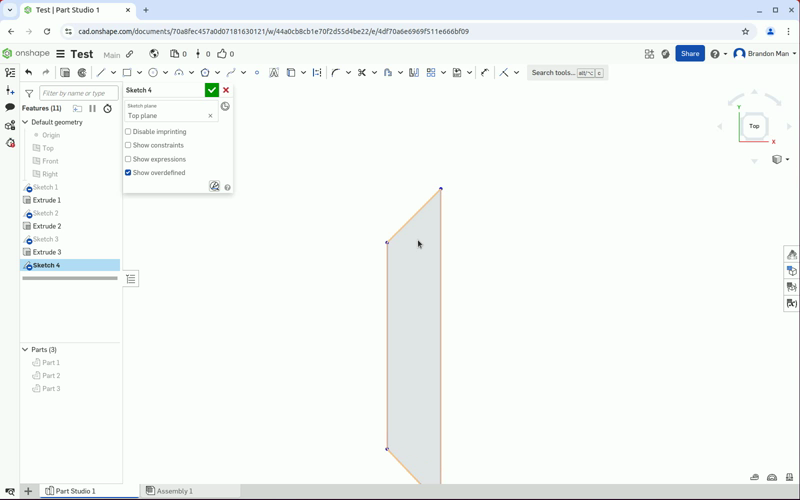
scroll(6)
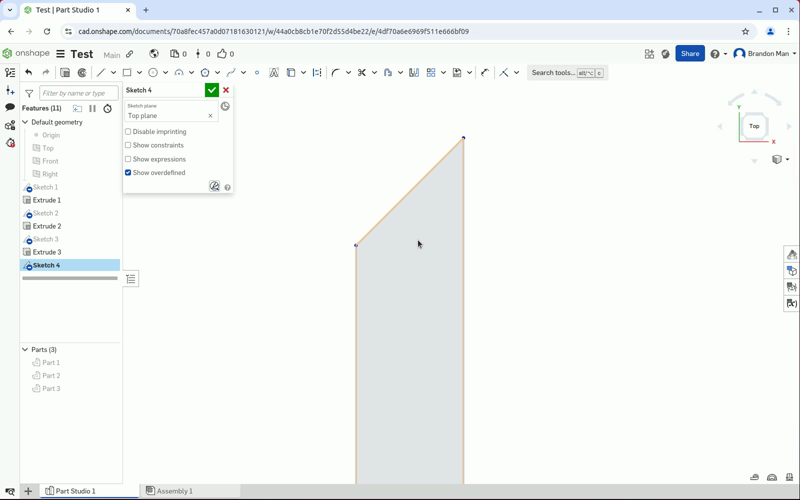
click(418, 239)
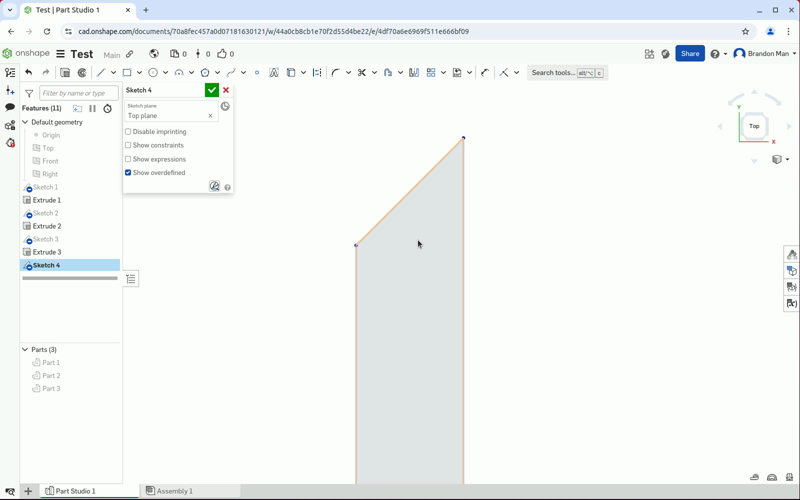
scroll(-6)
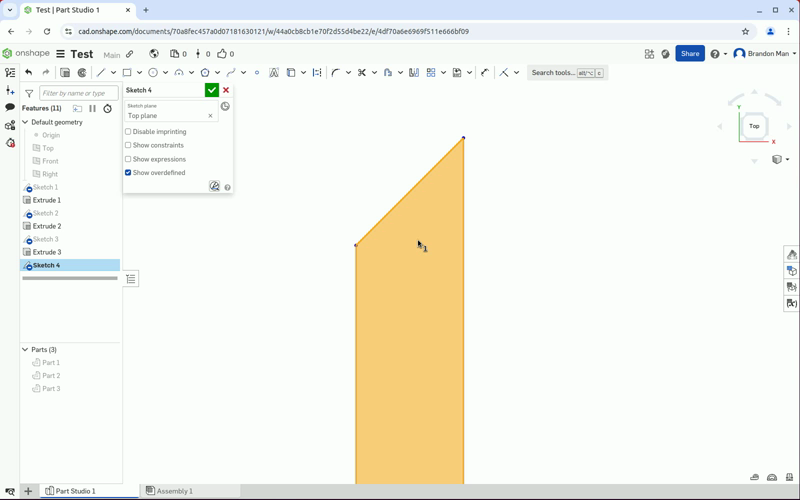
scroll(-6)
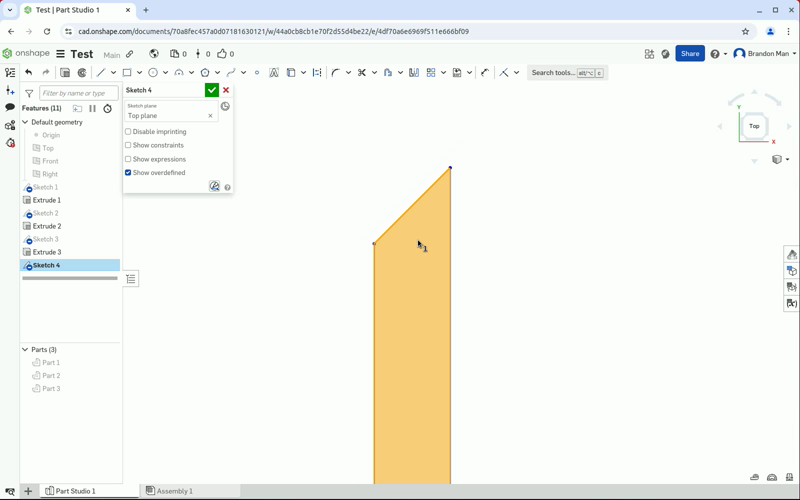
scroll(-6)
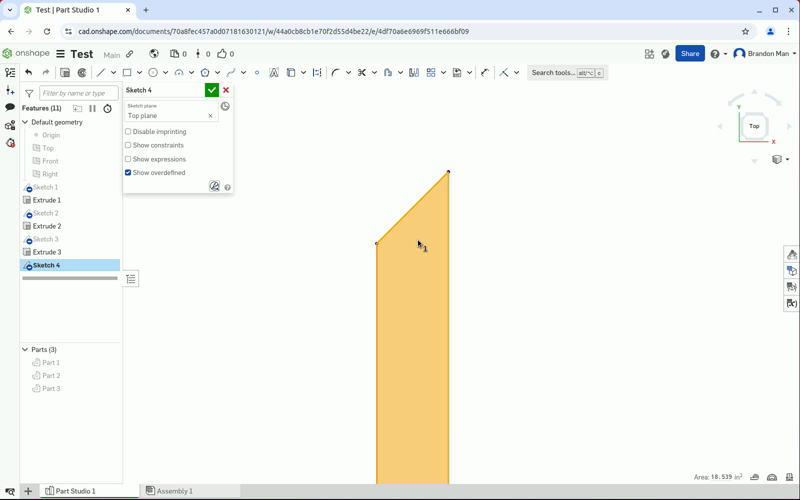
scroll(-6)
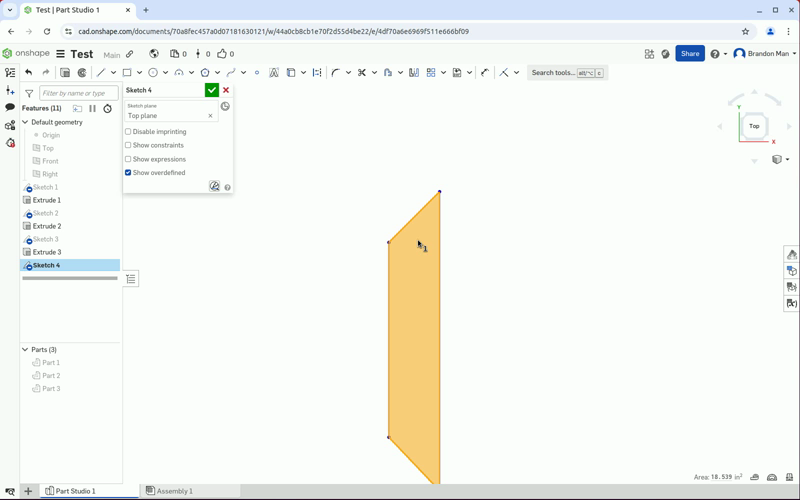
scroll(-6)
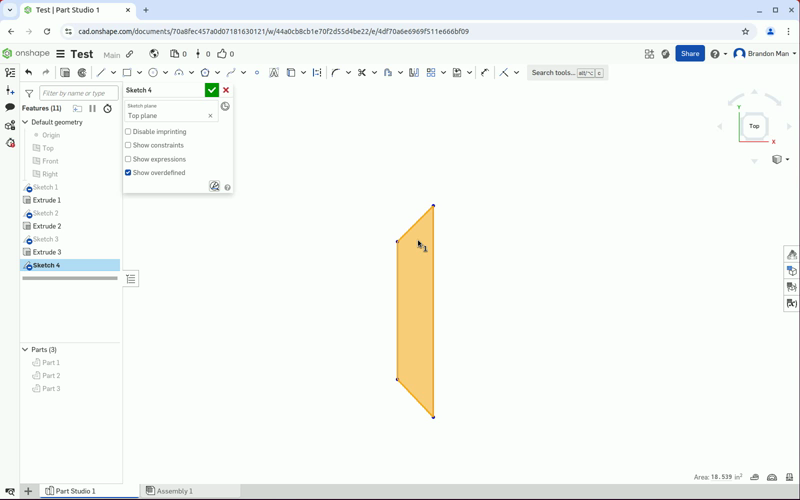
scroll(-6)
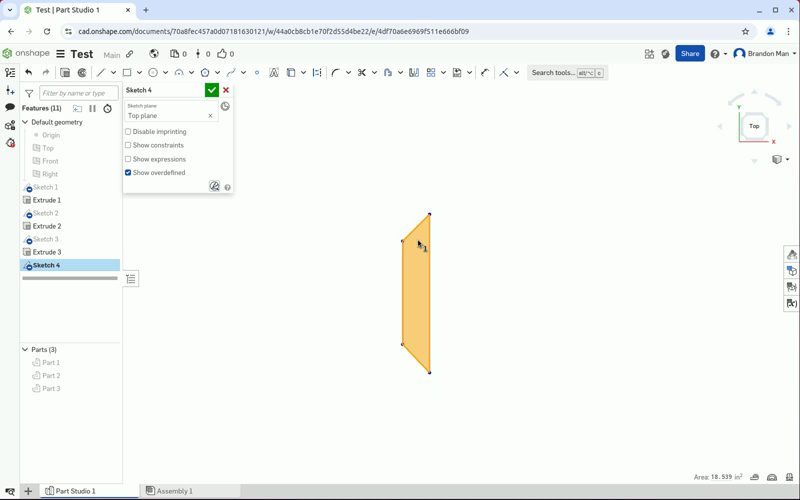
scroll(-6)
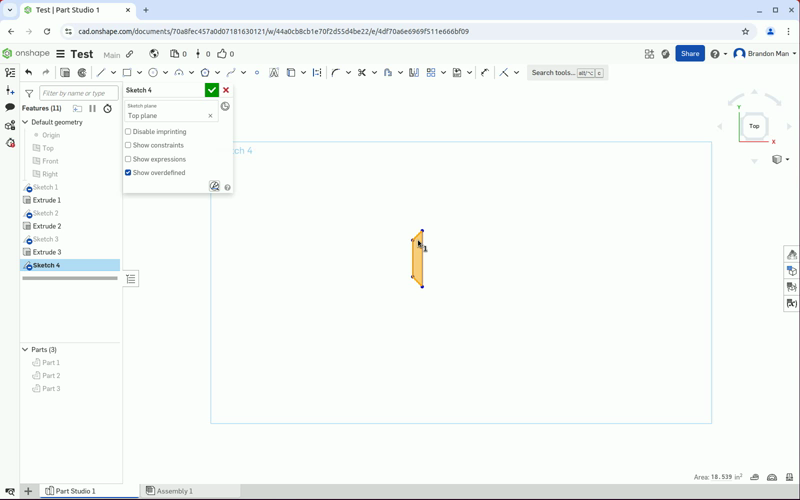
mouse_move(73, 352)
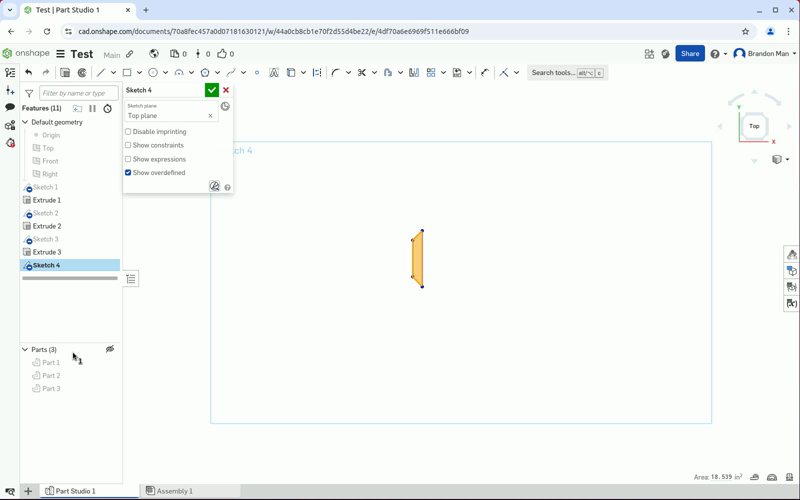
key(shift+y)
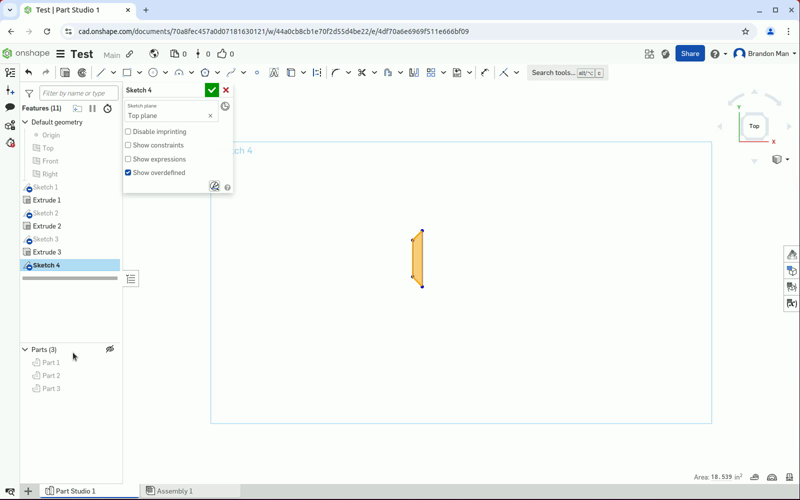
key(shift+e)
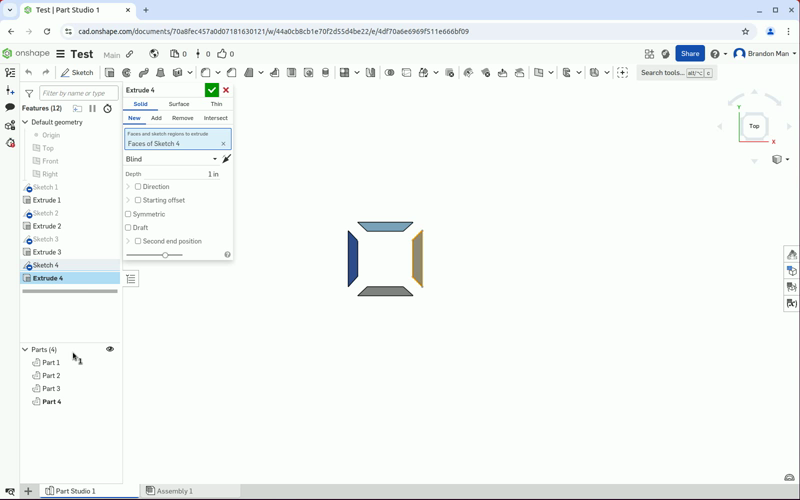
mouse_move(143, 106)
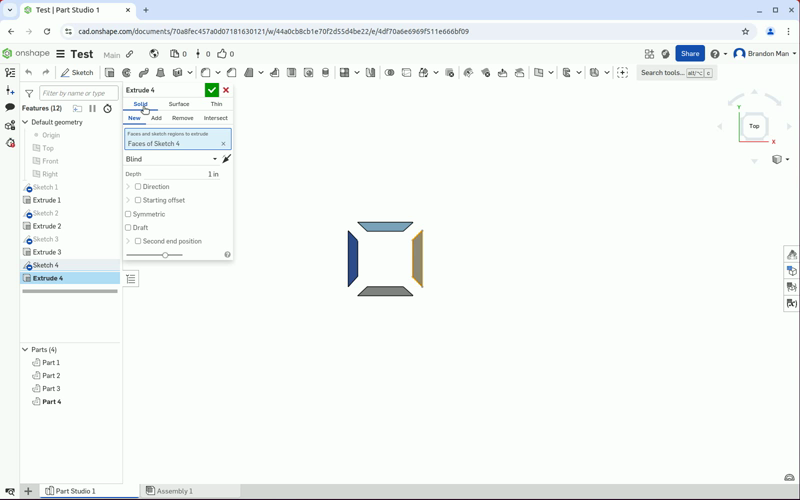
click(143, 106)
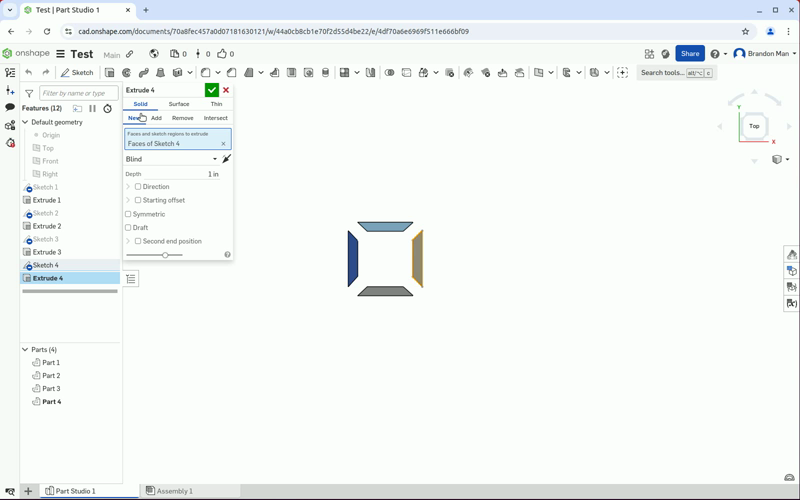
mouse_move(137, 120)
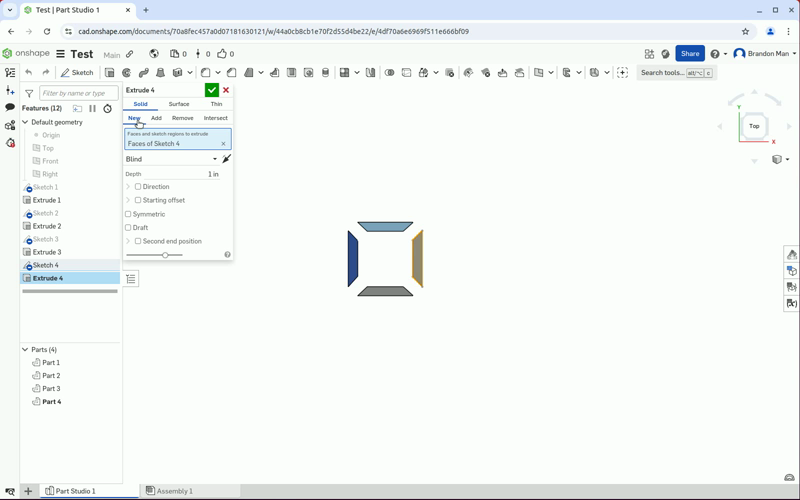
click(137, 120)
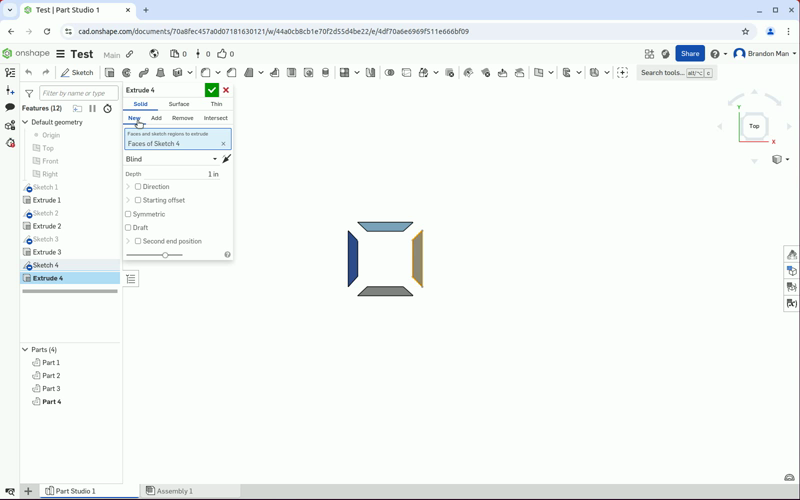
key(tab, 4)
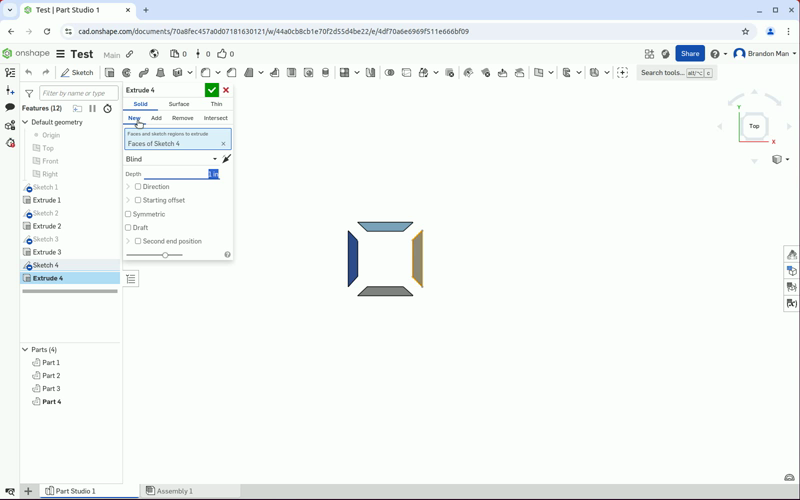
text(1.444)
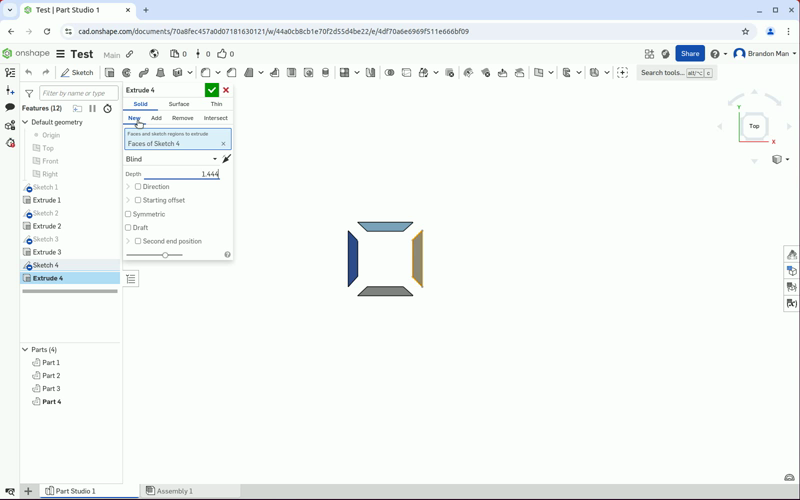
key(enter)
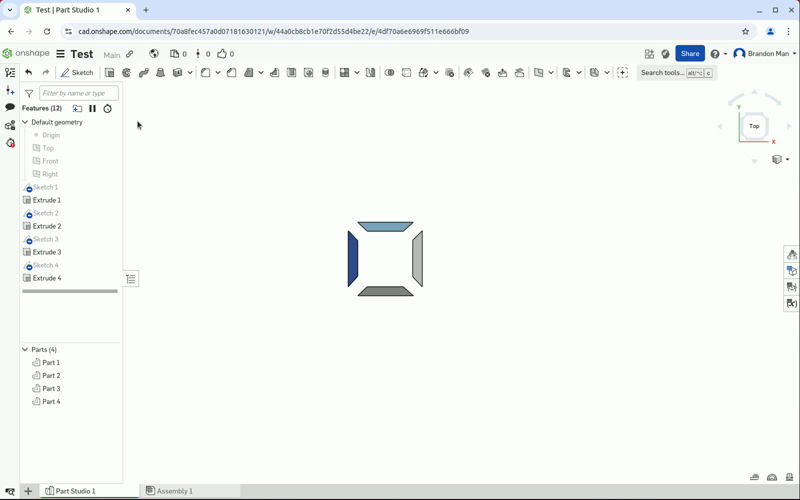
key(shift+h)
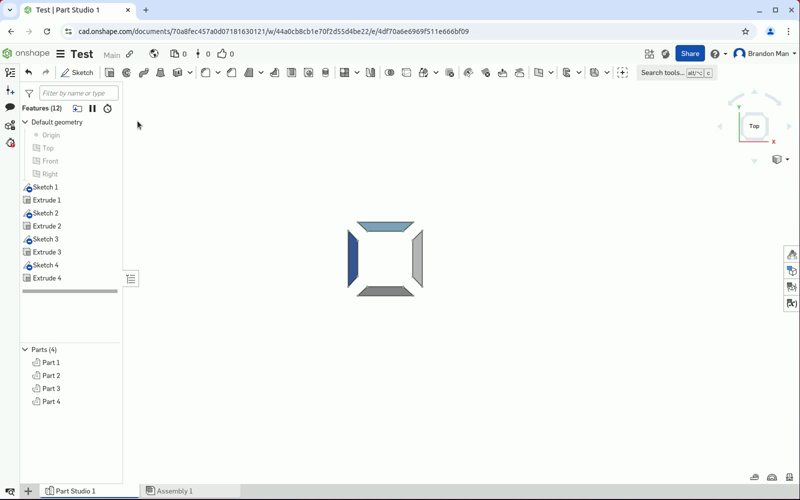
key(shift+h)
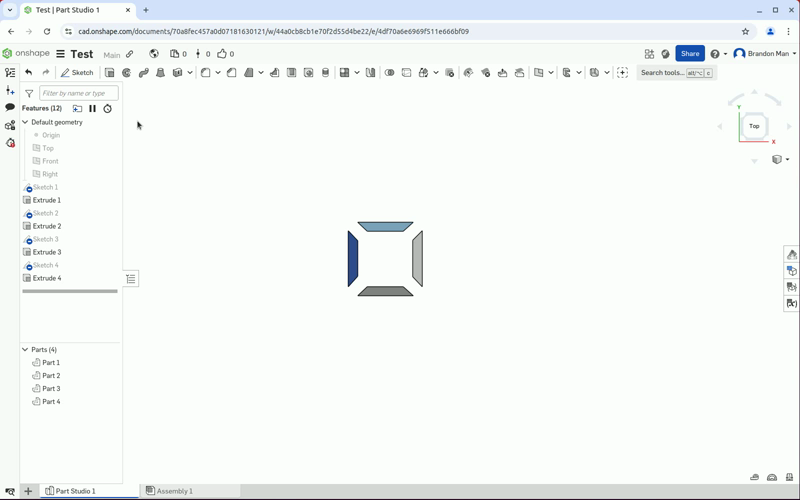
mouse_move(73, 189)
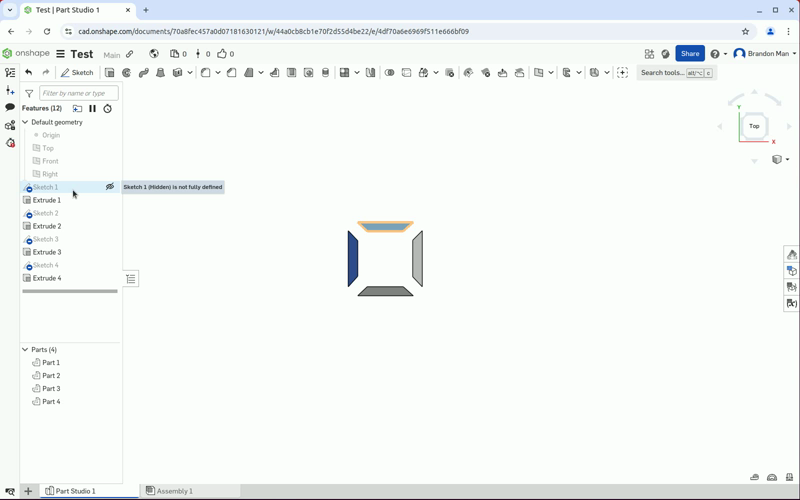
click(73, 189)
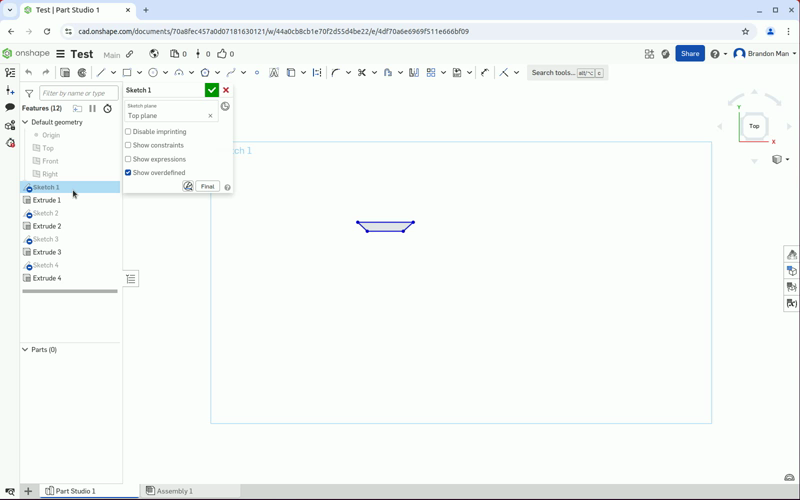
mouse_move(229, 92)
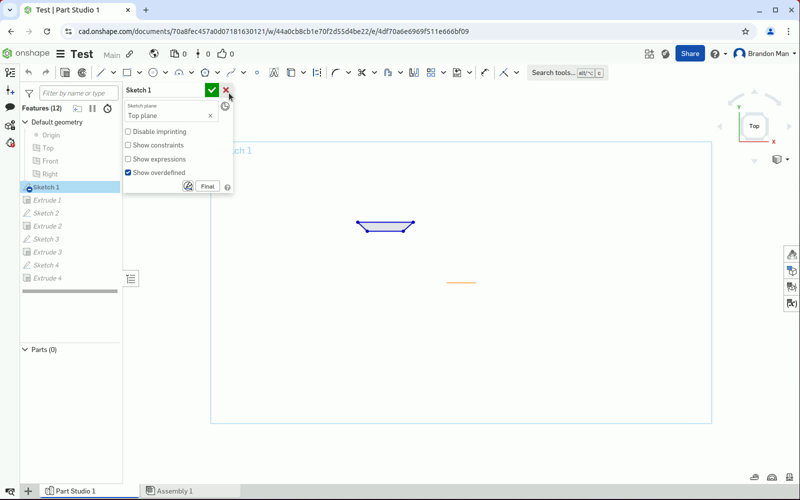
click(229, 92)
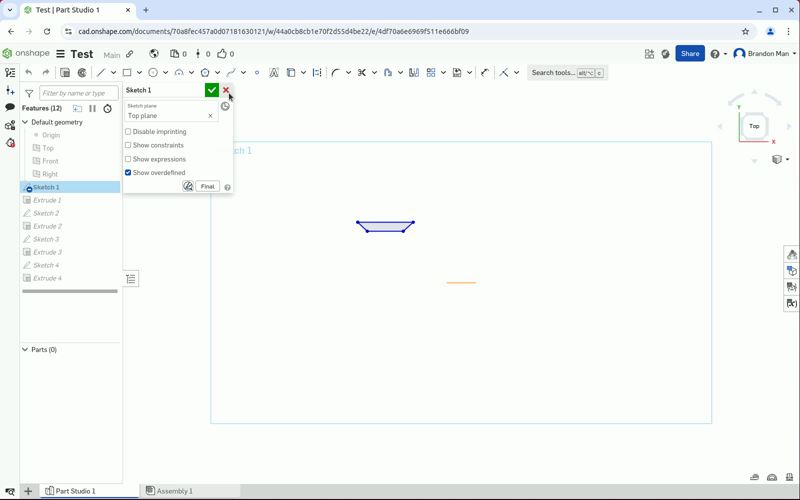
key(shift+s)
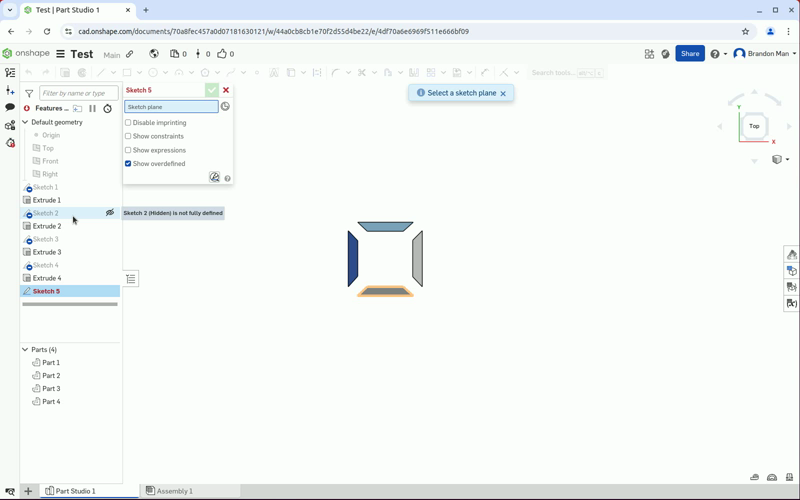
scroll(3)
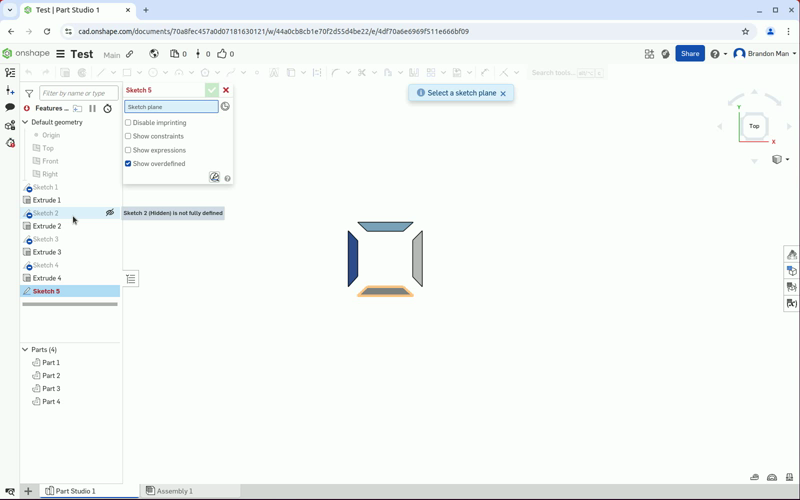
mouse_move(73, 150)
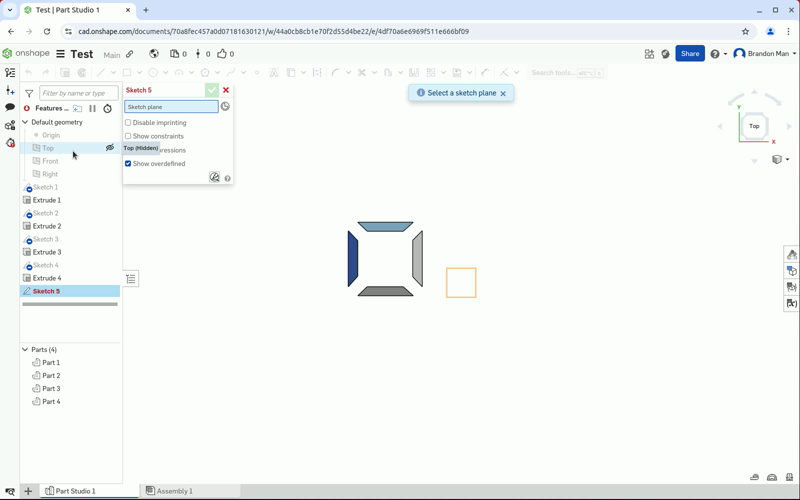
click(73, 150)
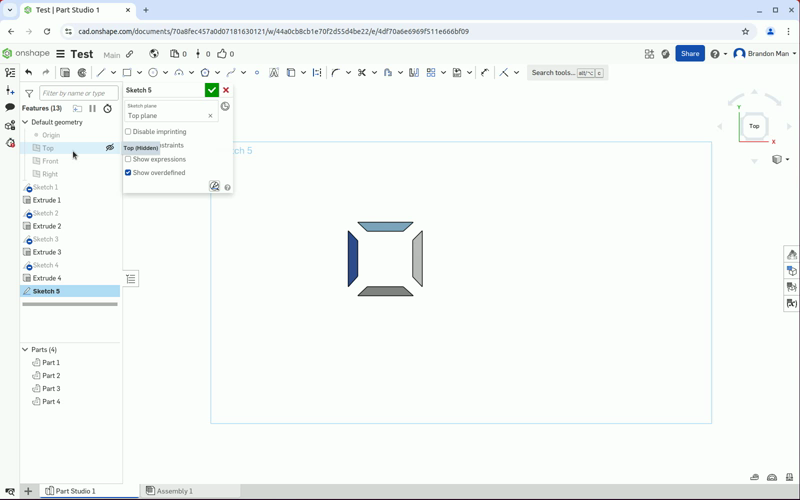
mouse_move(73, 352)
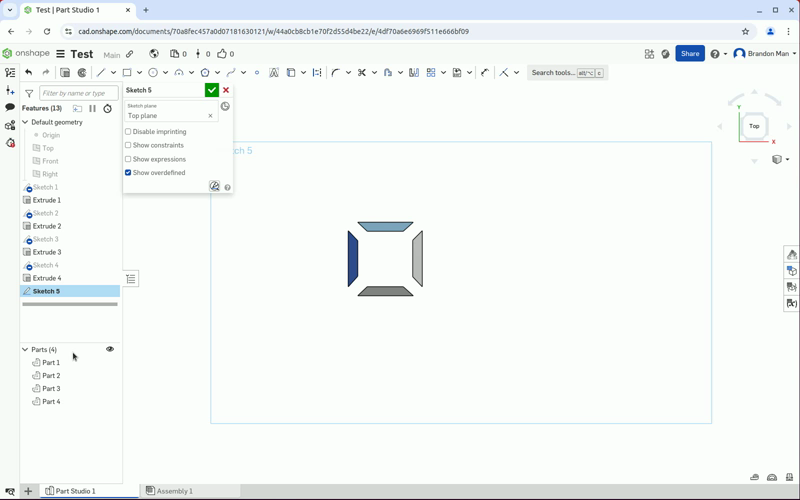
key(y)
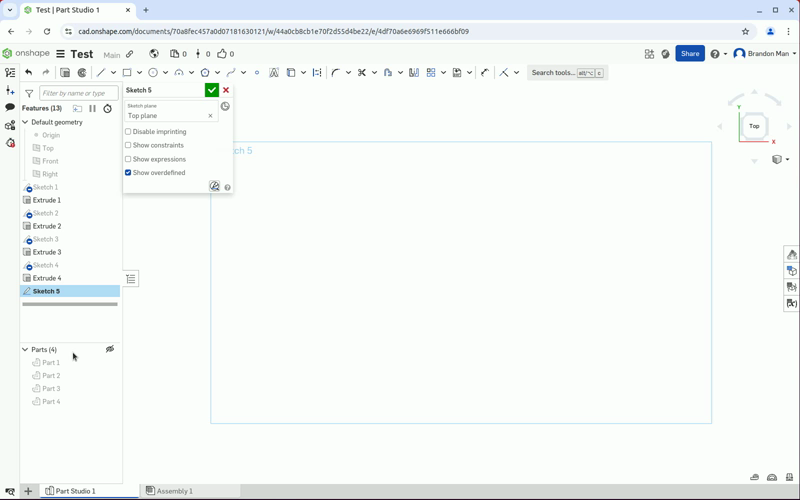
key(l)
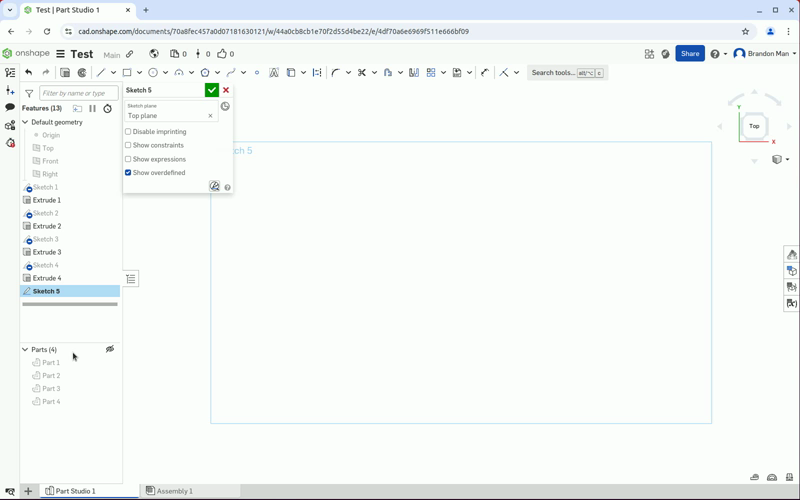
key_down(shift)
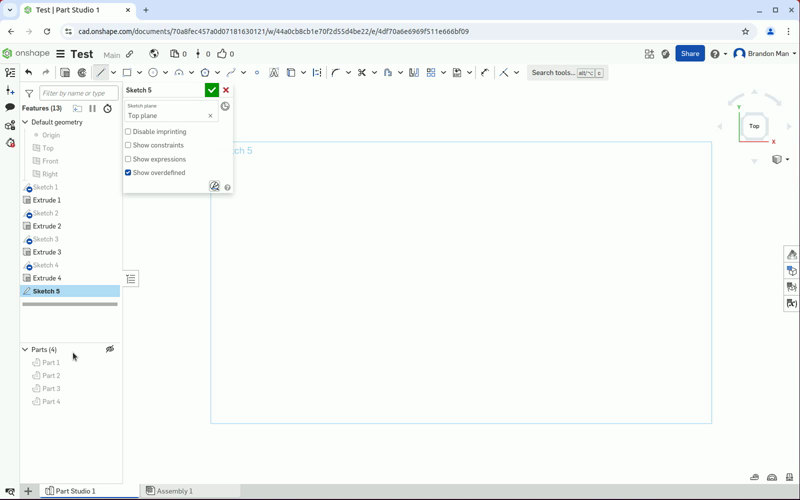
mouse_move(357, 286)
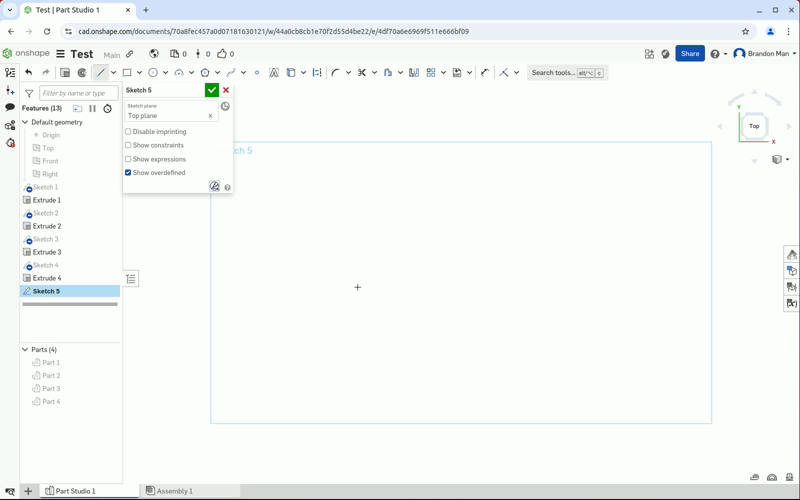
click(357, 286)
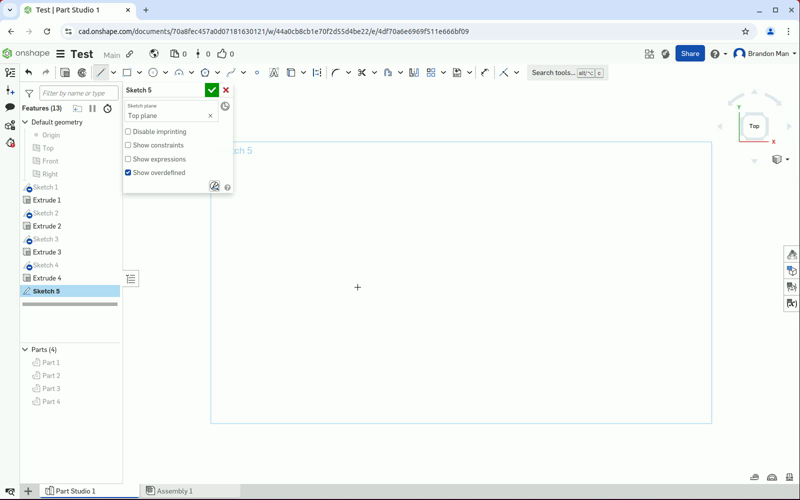
key_up(shift)
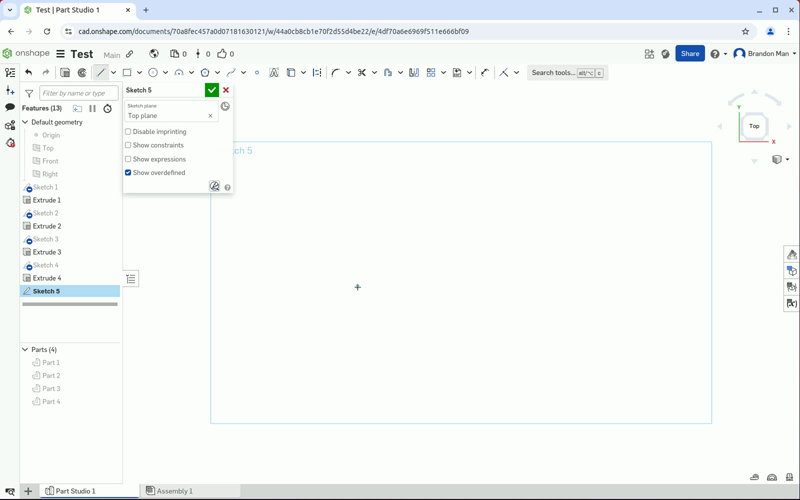
key_down(shift)
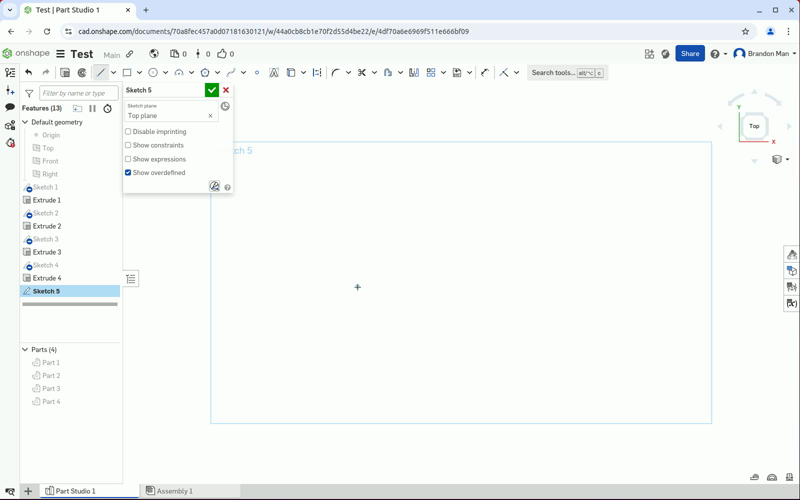
mouse_move(387, 286)
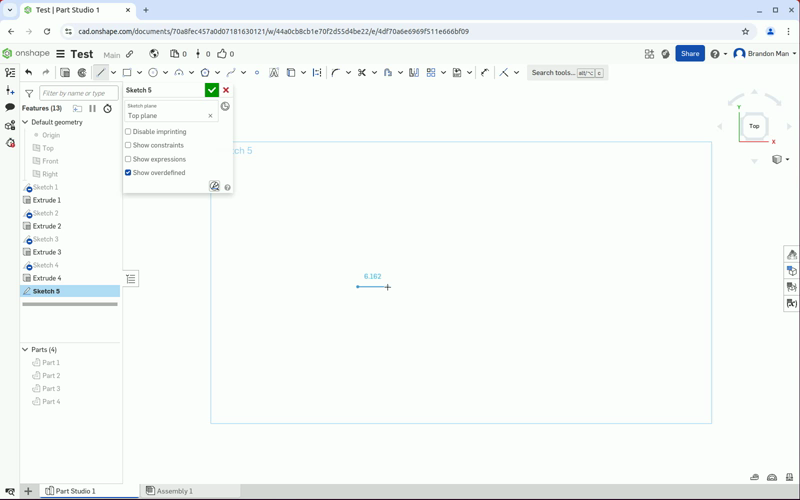
mouse_move(367, 286)
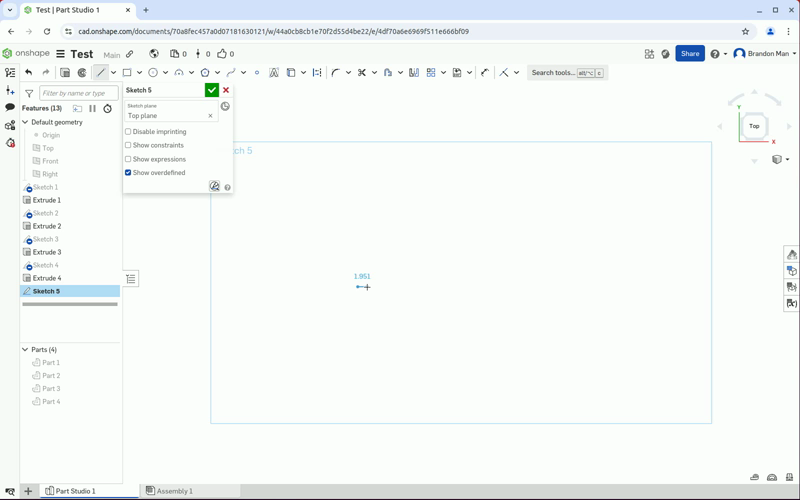
click(367, 286)
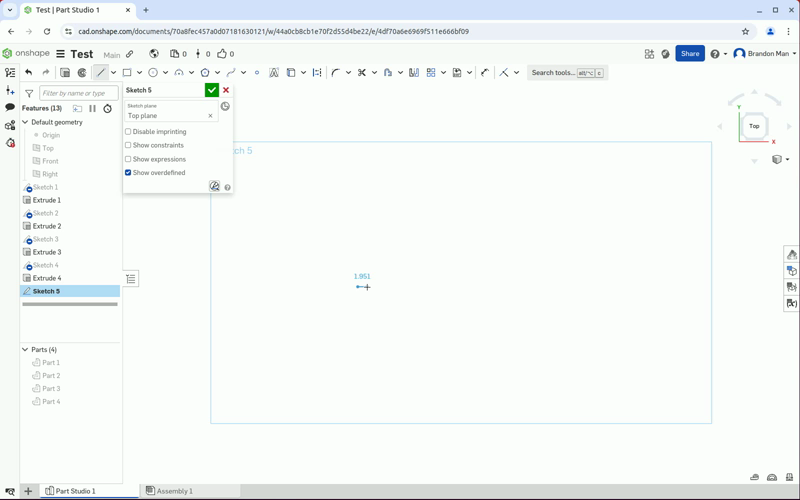
key_up(shift)
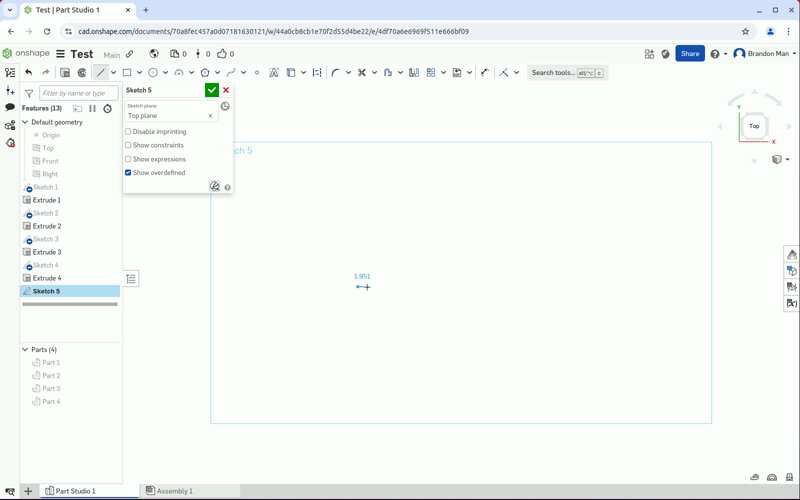
key_down(shift)
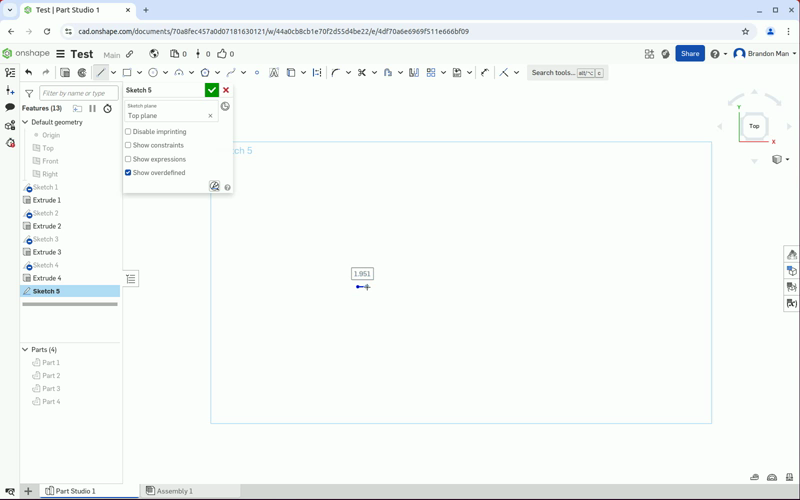
mouse_move(397, 286)
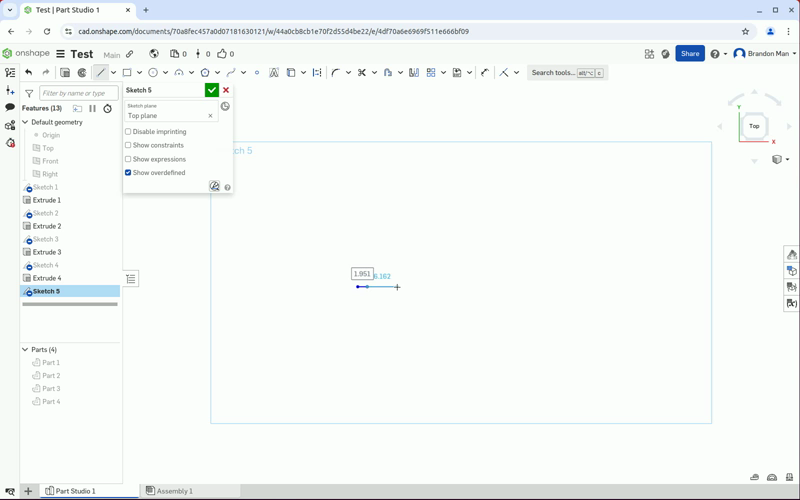
mouse_move(403, 286)
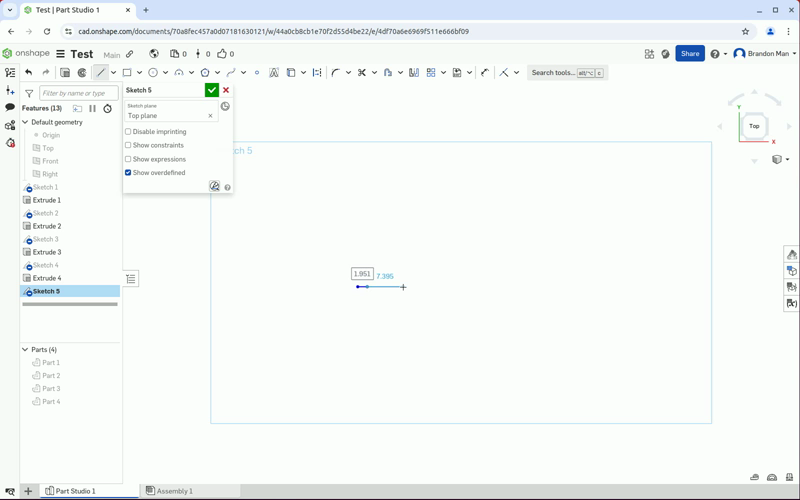
click(403, 286)
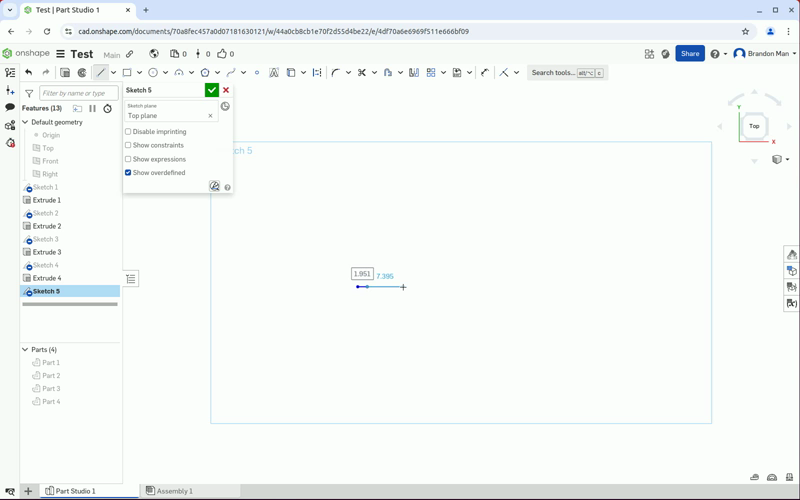
key_up(shift)
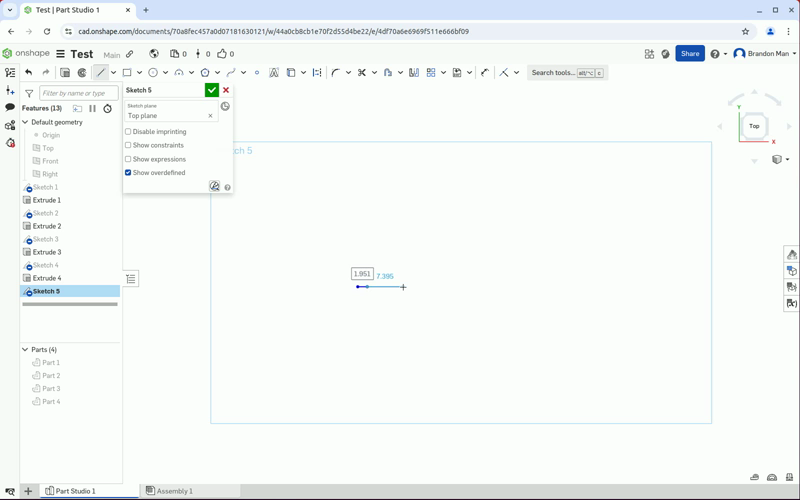
key_down(shift)
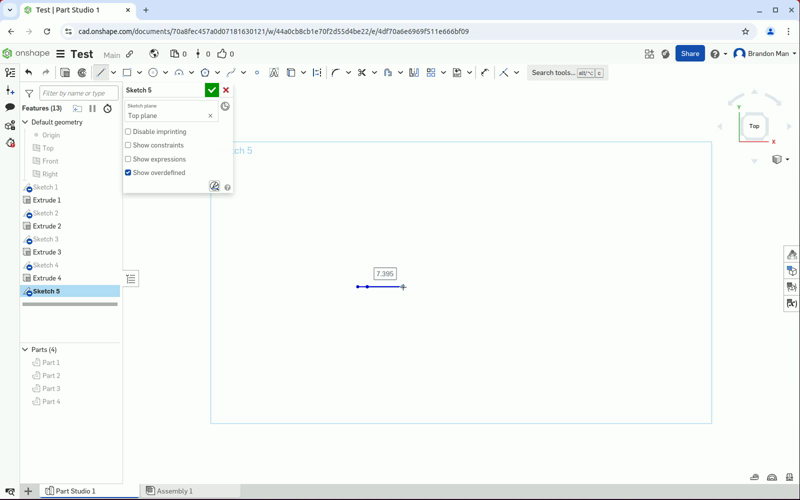
mouse_move(433, 286)
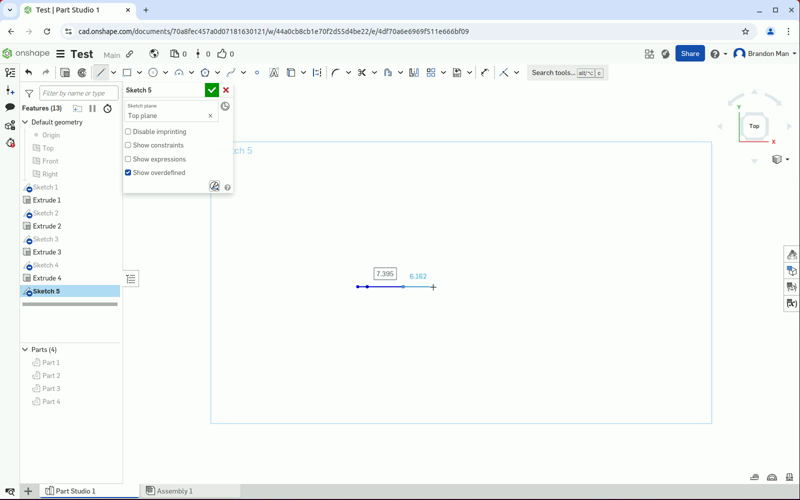
mouse_move(413, 286)
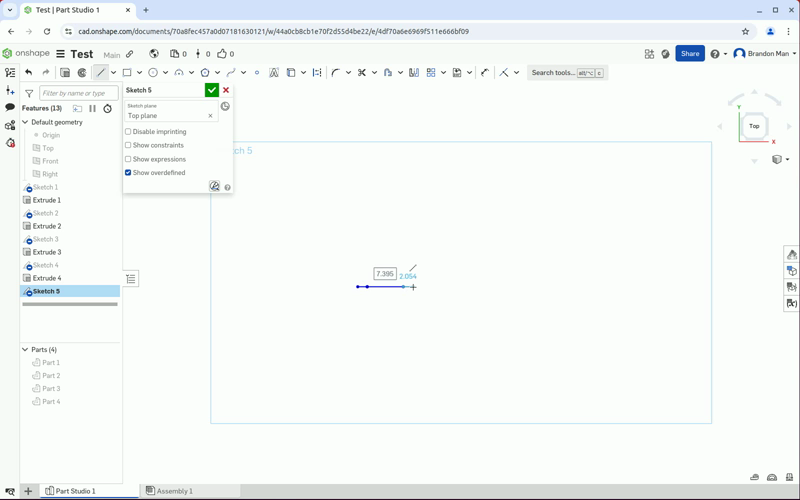
click(413, 286)
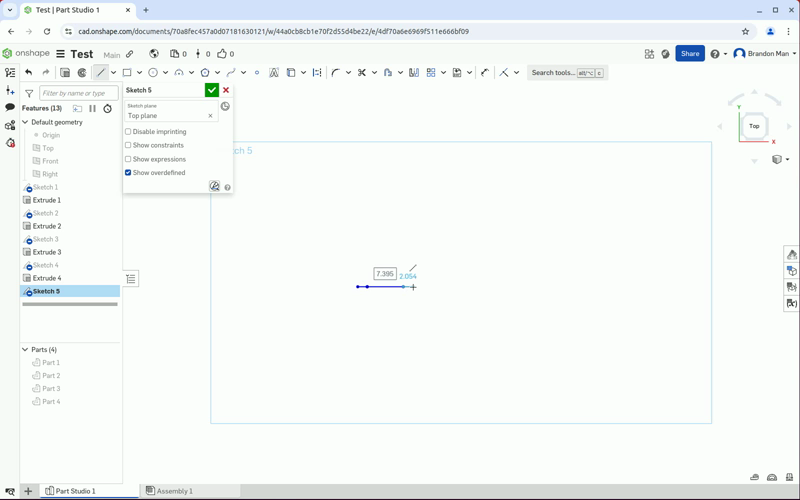
key_up(shift)
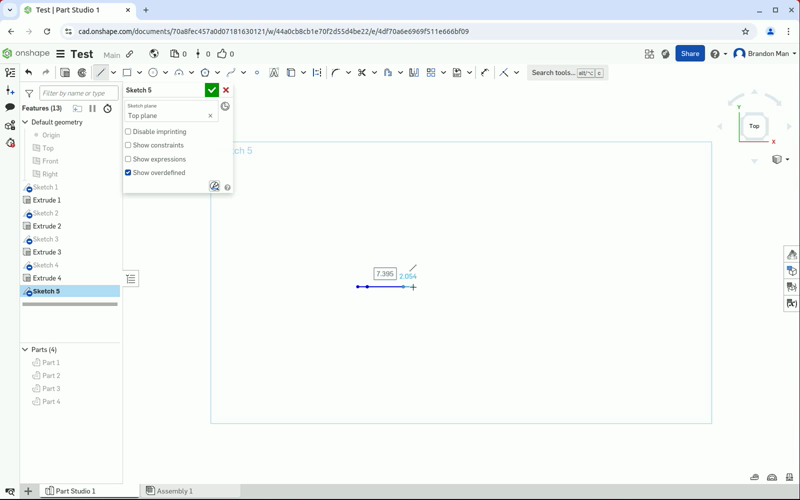
key_down(shift)
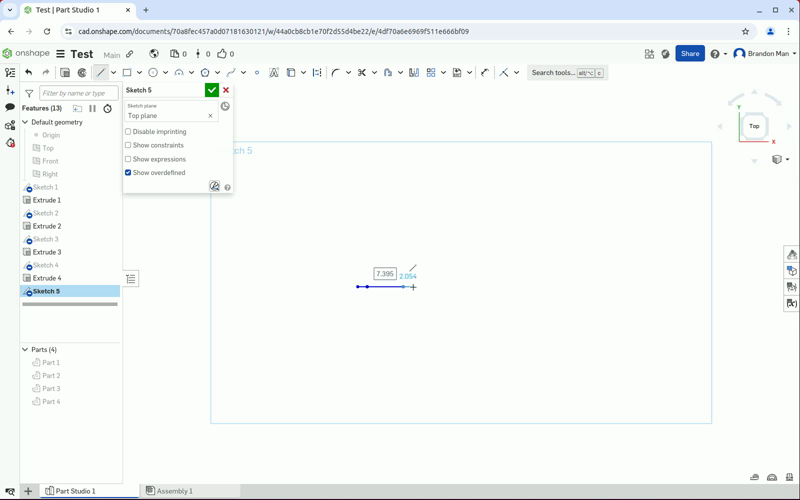
mouse_move(443, 286)
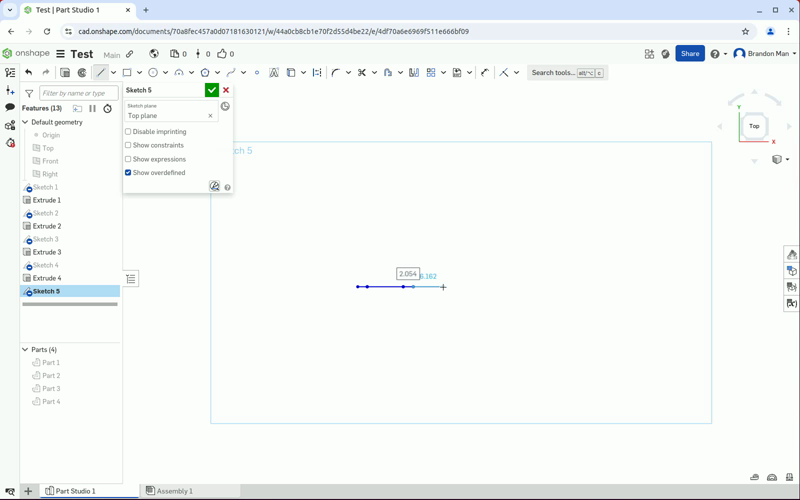
mouse_move(413, 276)
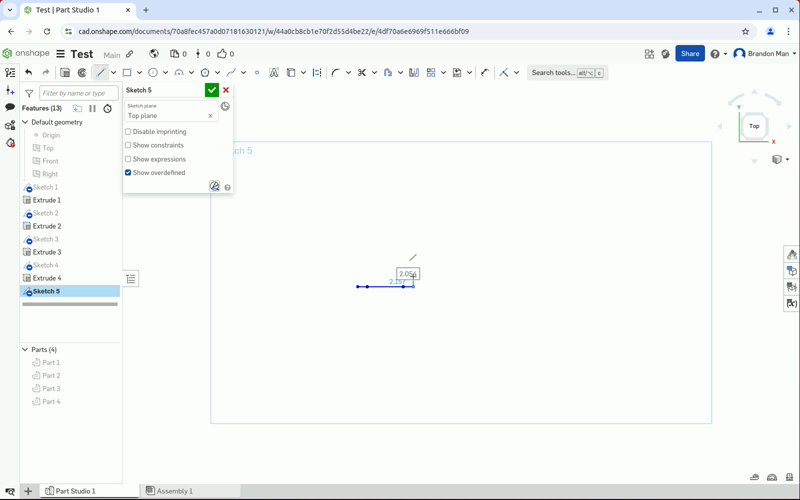
click(413, 276)
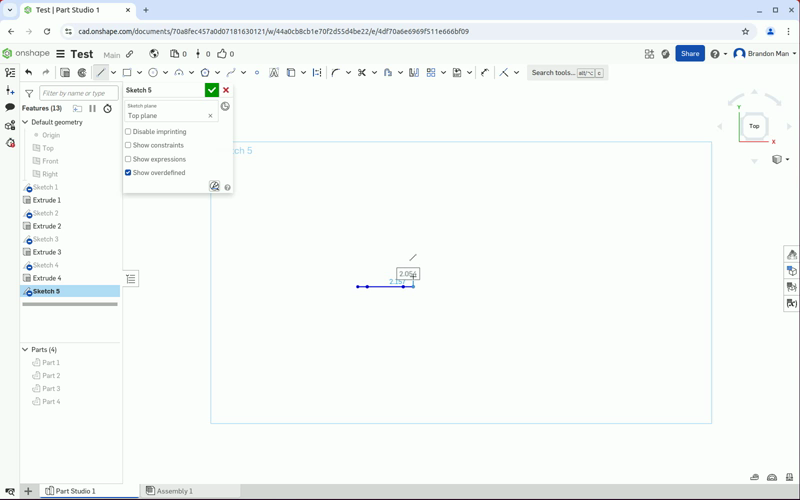
key_up(shift)
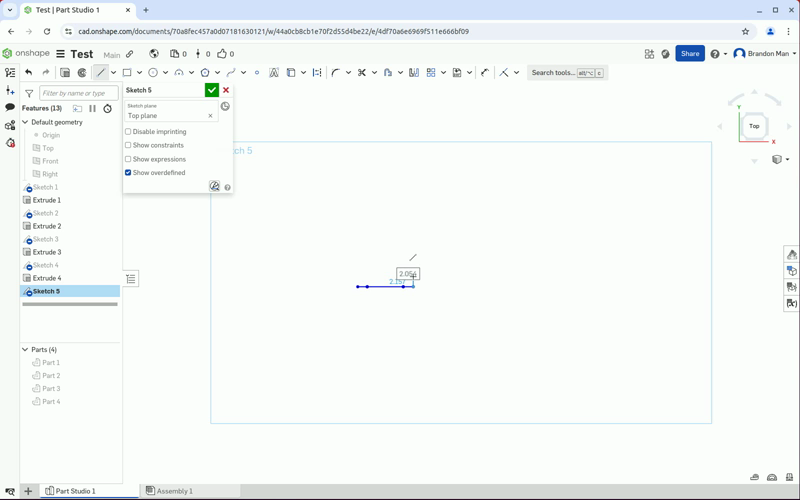
key_down(shift)
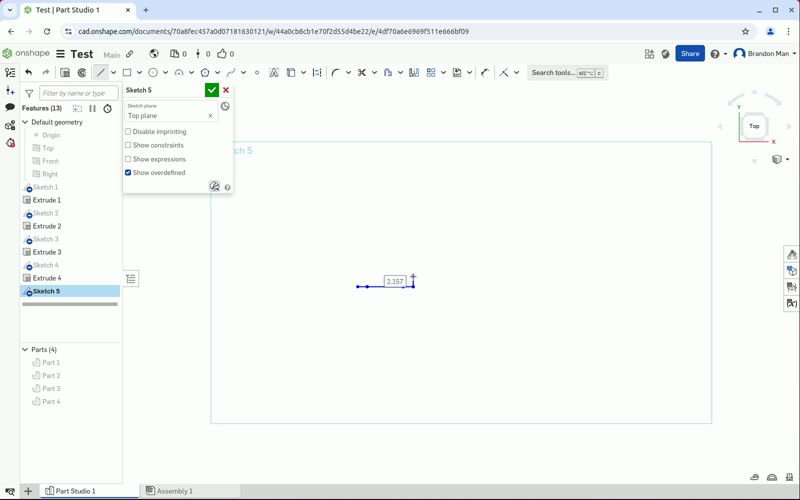
mouse_move(443, 276)
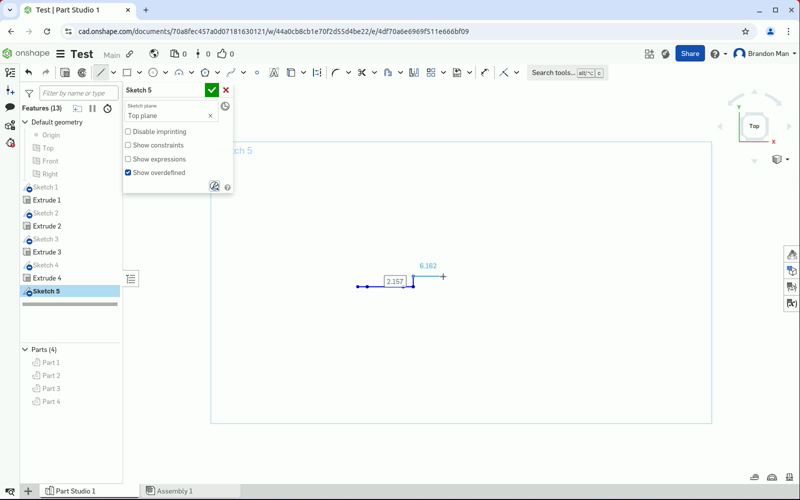
mouse_move(413, 240)
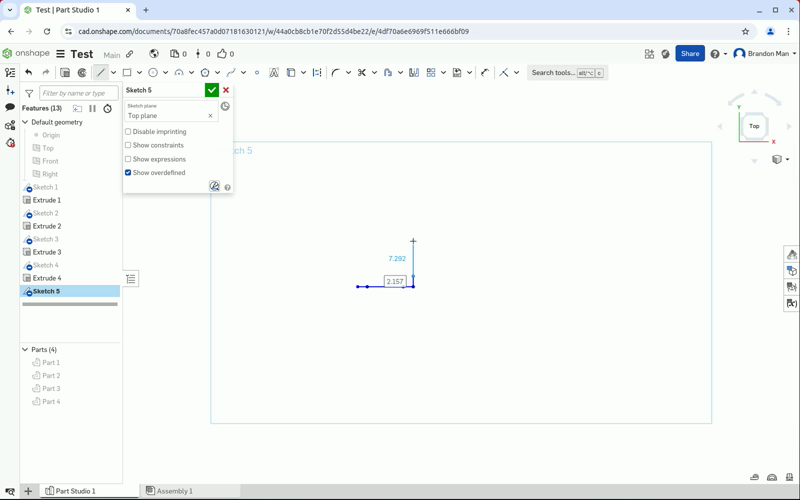
click(413, 240)
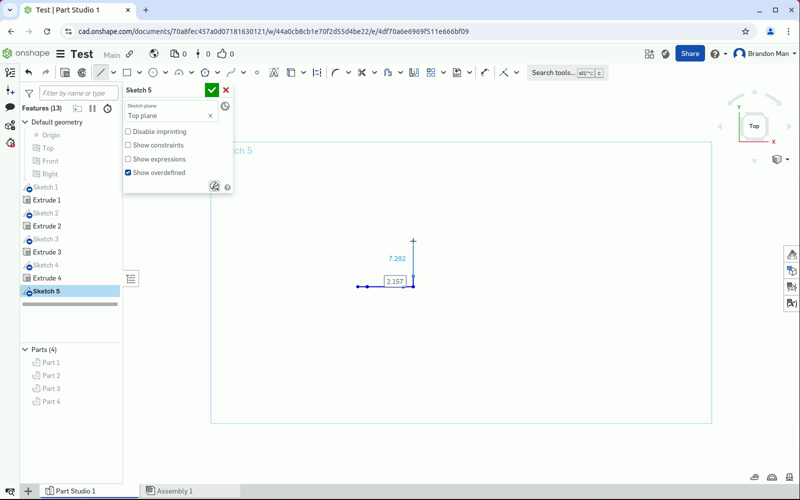
key_up(shift)
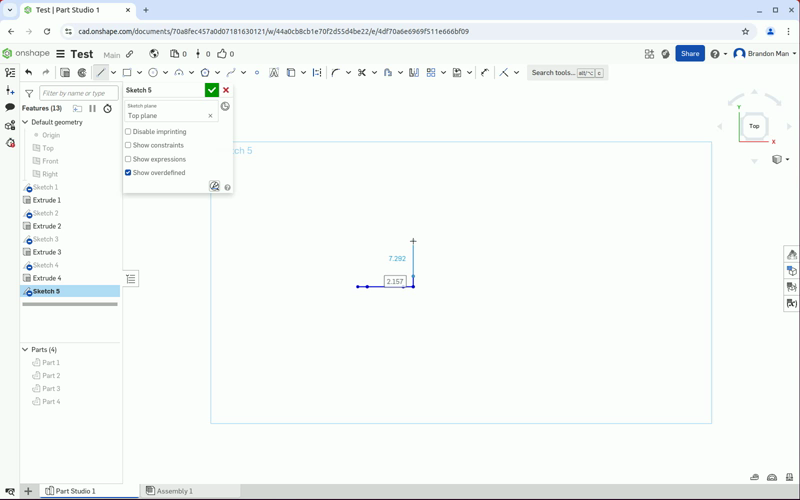
key_down(shift)
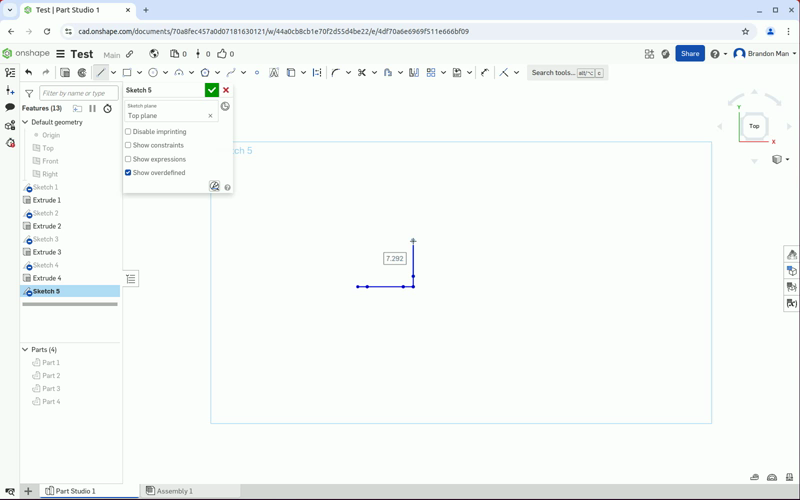
mouse_move(443, 240)
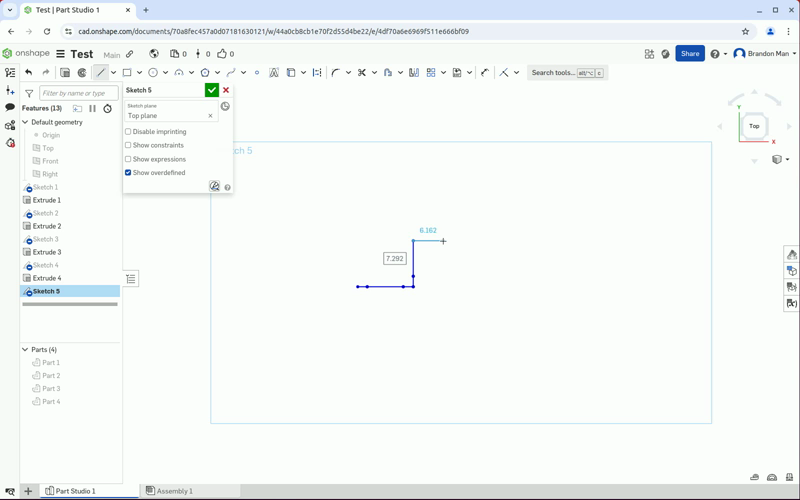
mouse_move(413, 230)
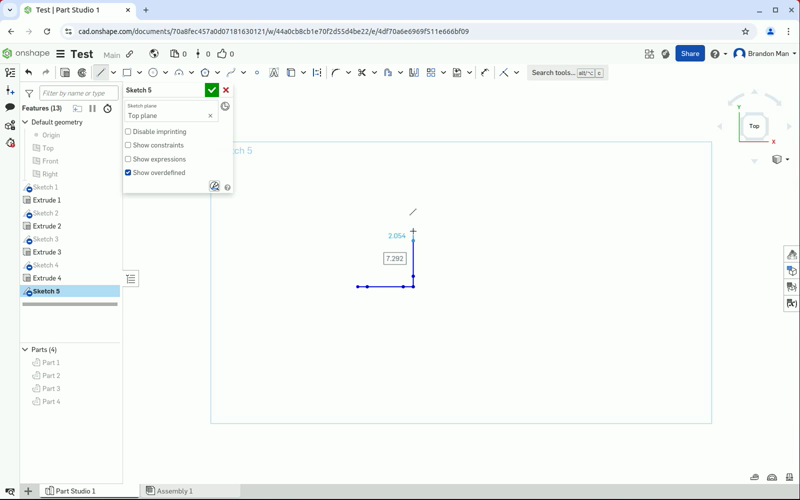
click(413, 230)
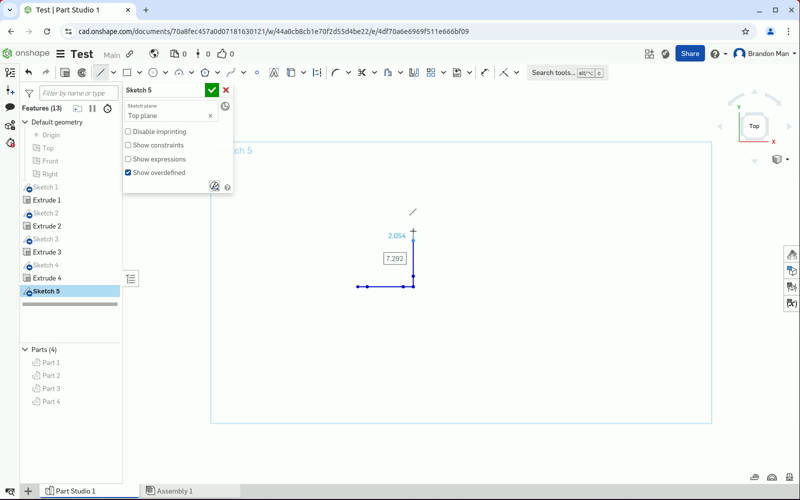
key_up(shift)
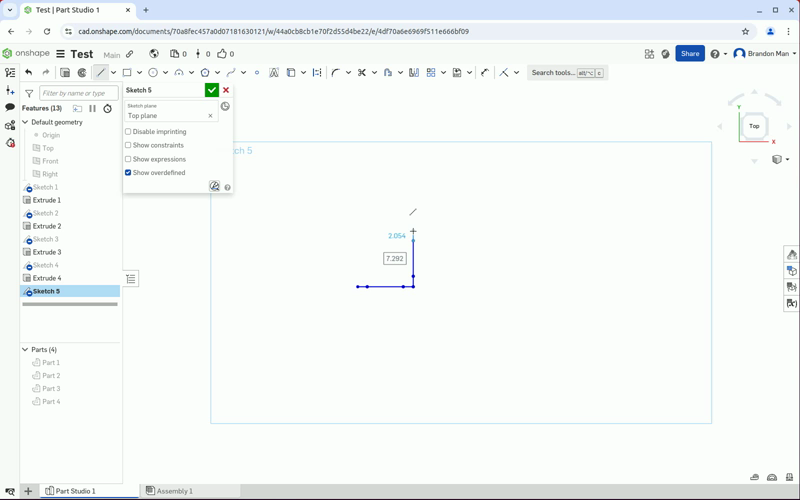
key_down(shift)
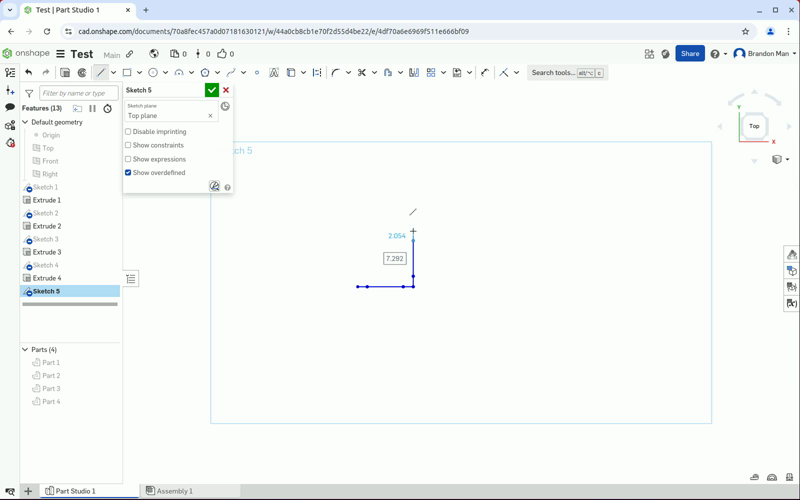
mouse_move(443, 230)
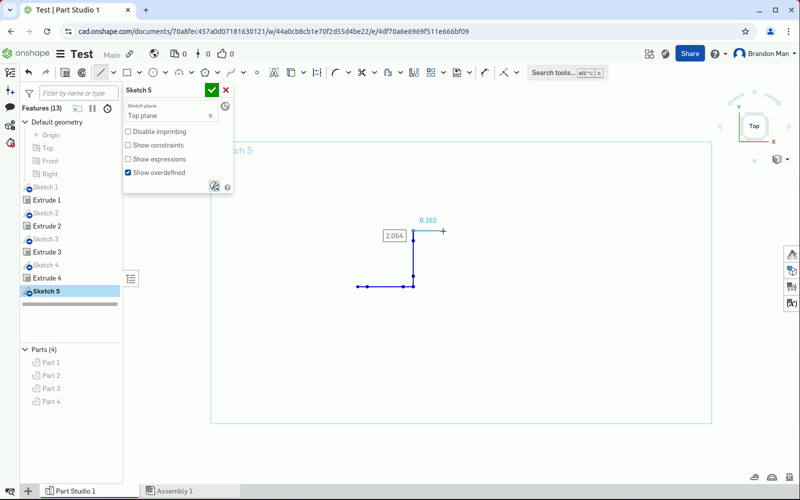
mouse_move(403, 230)
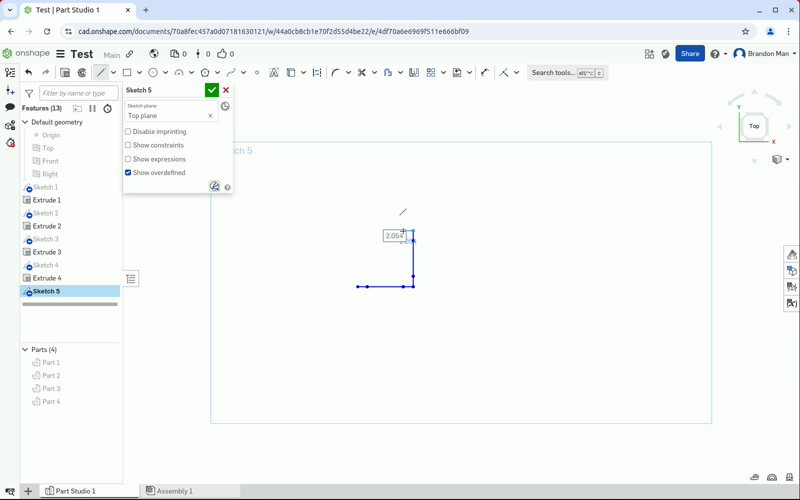
click(403, 230)
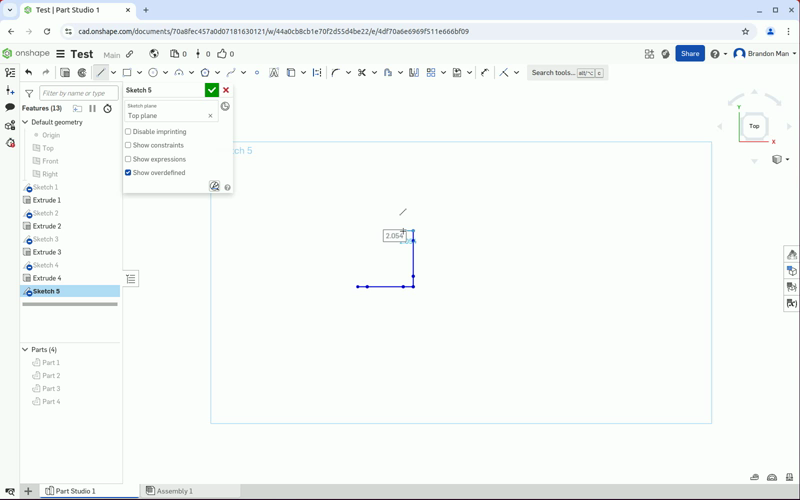
key_up(shift)
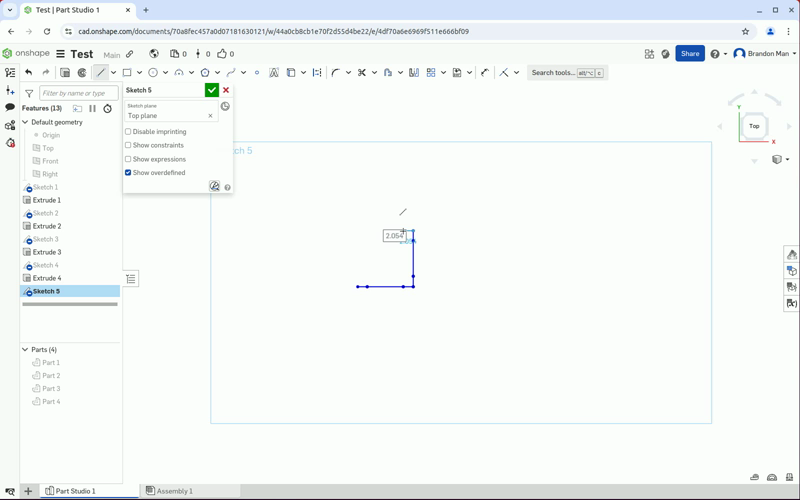
key_down(shift)
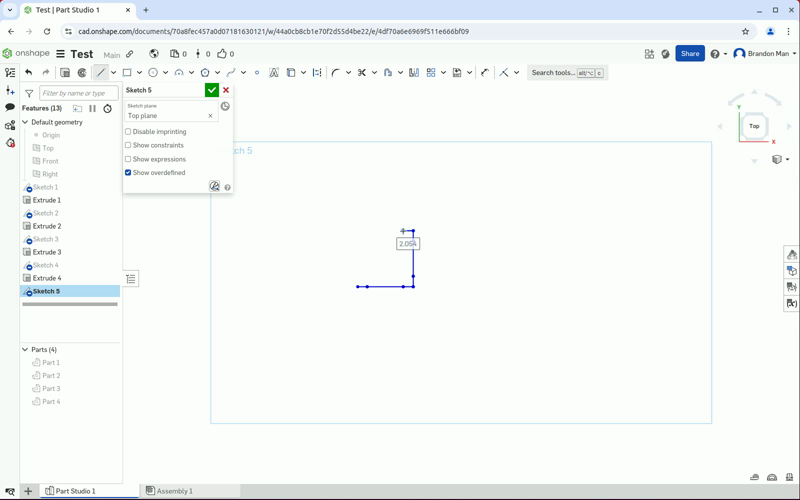
mouse_move(433, 230)
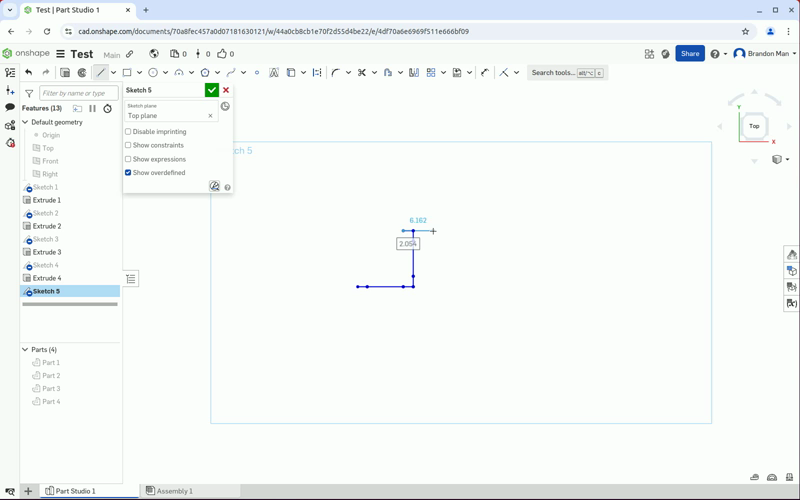
mouse_move(367, 230)
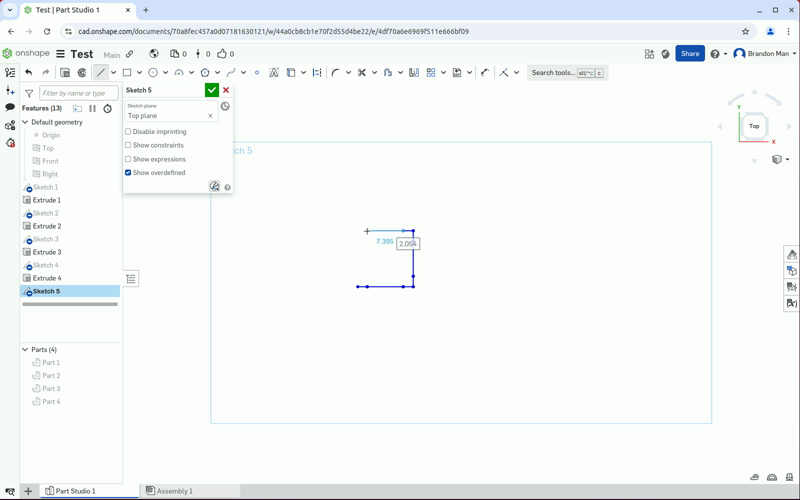
click(367, 230)
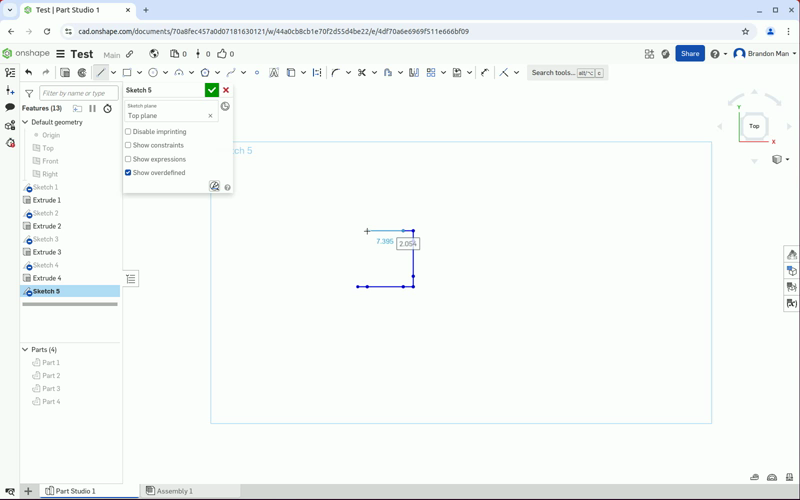
key_up(shift)
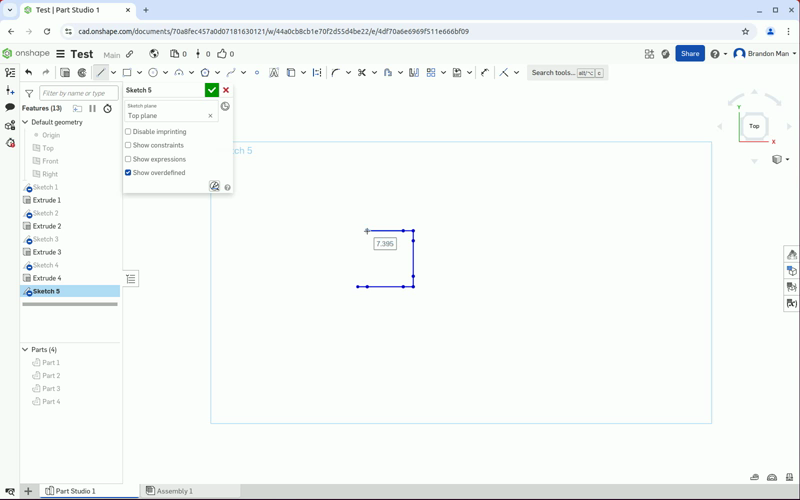
key_down(shift)
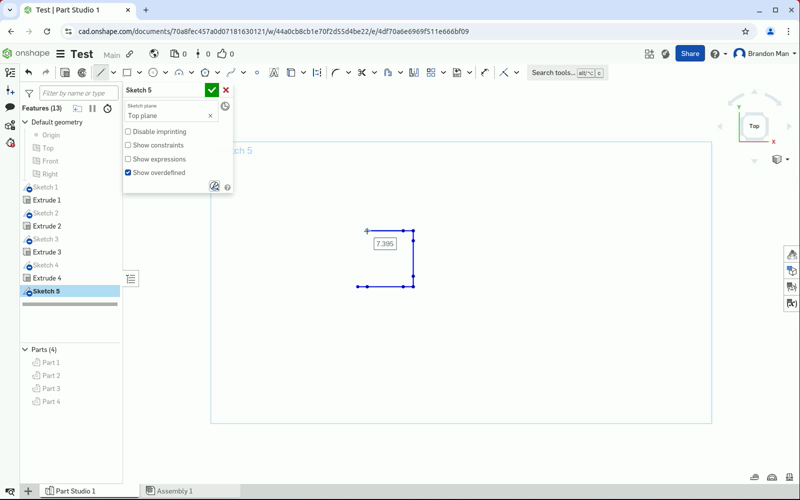
mouse_move(397, 230)
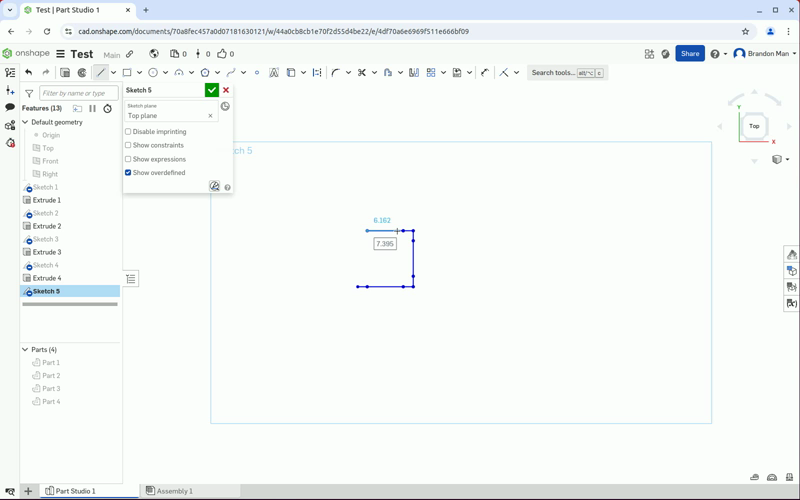
mouse_move(357, 230)
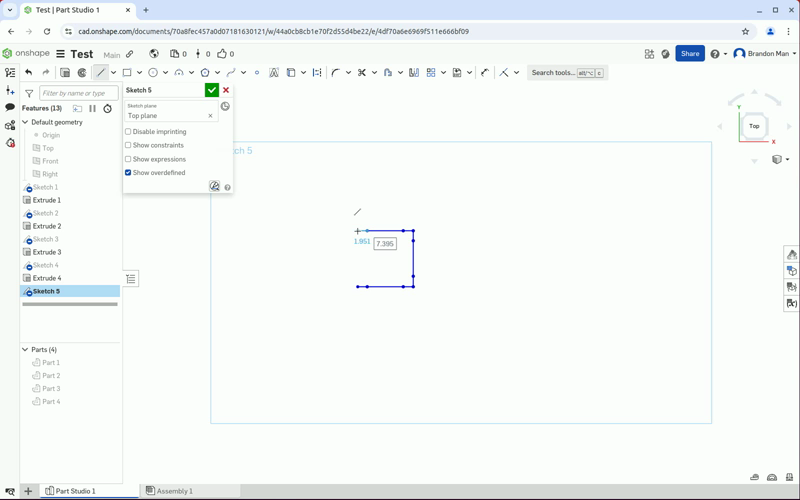
click(357, 230)
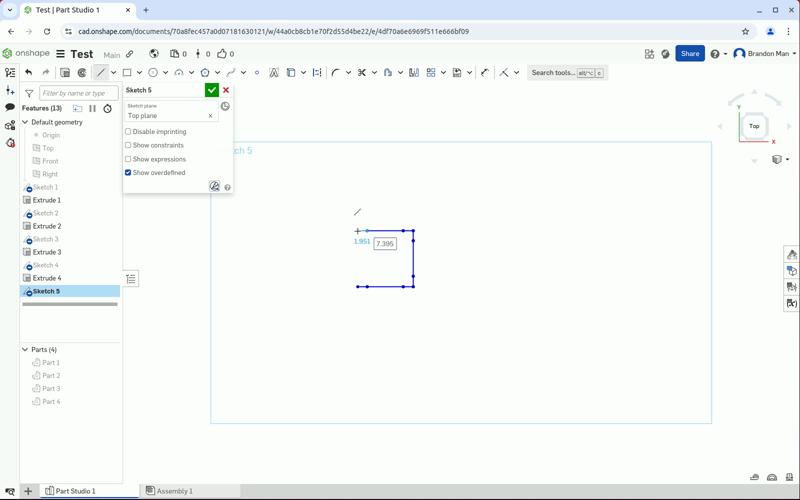
key_up(shift)
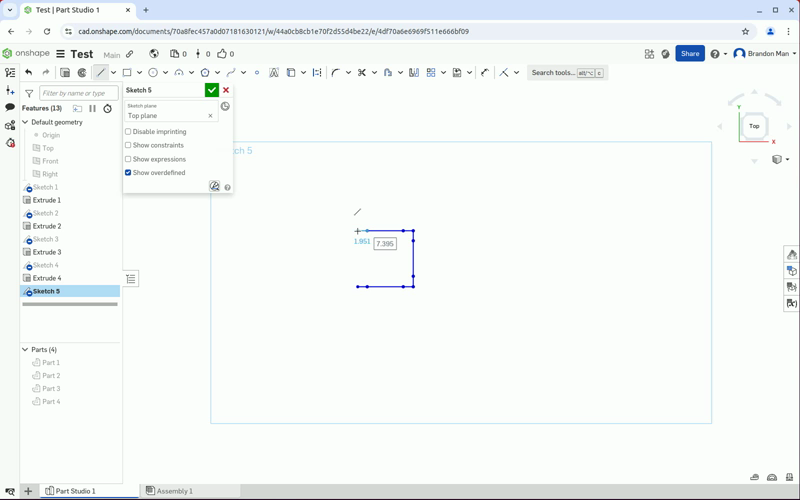
key_down(shift)
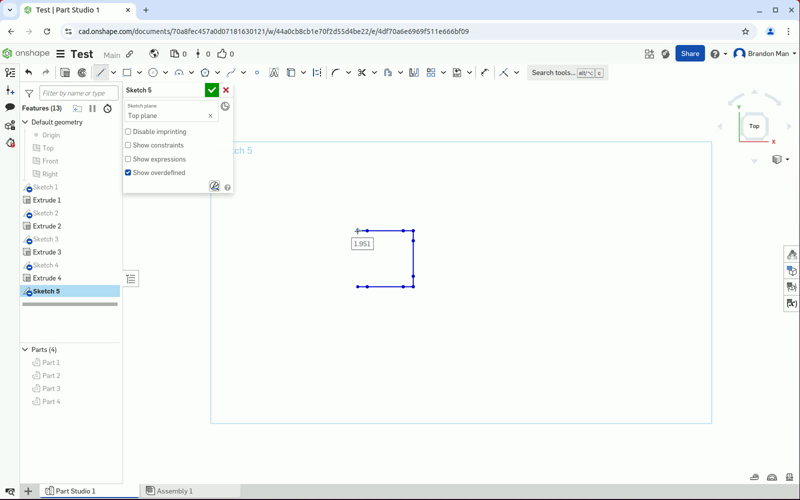
mouse_move(387, 230)
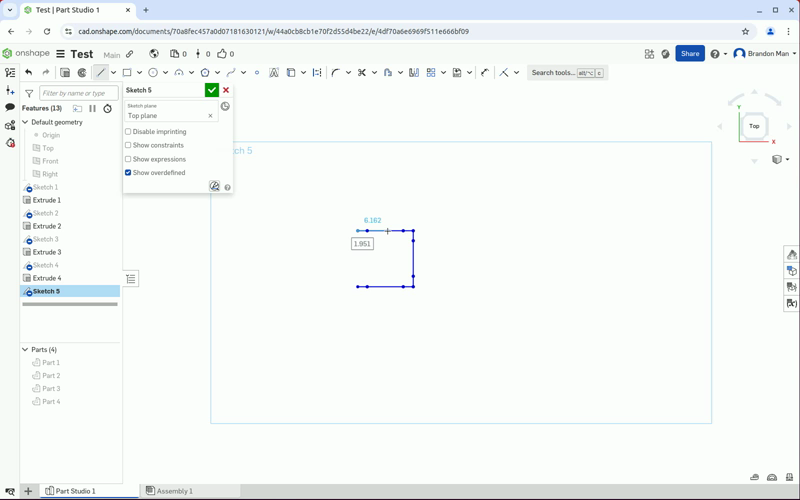
mouse_move(357, 240)
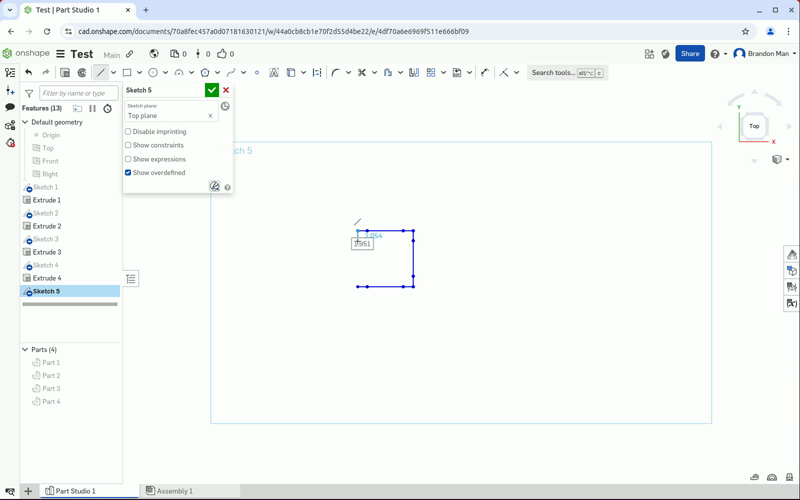
click(357, 240)
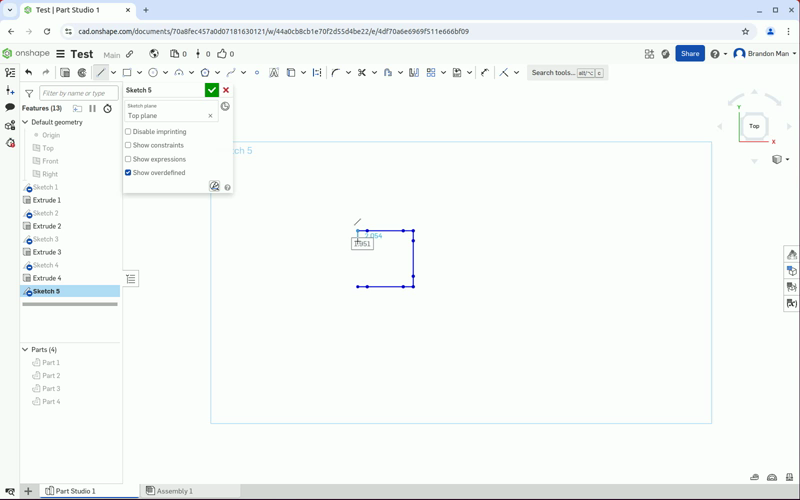
key_up(shift)
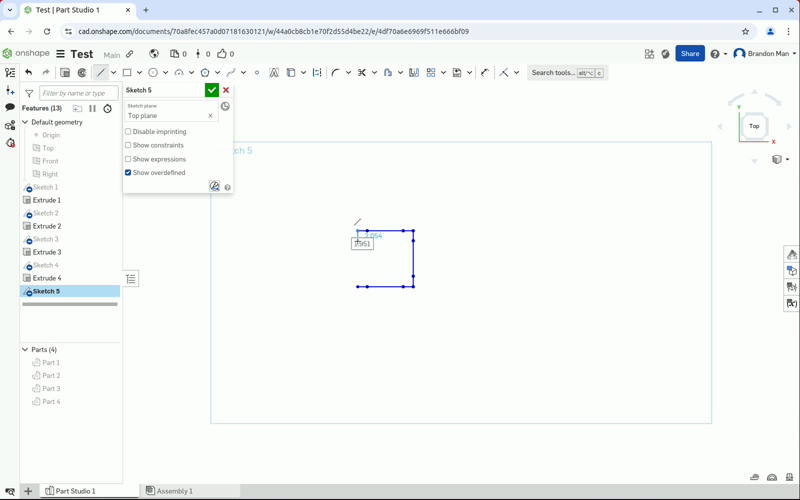
key_down(shift)
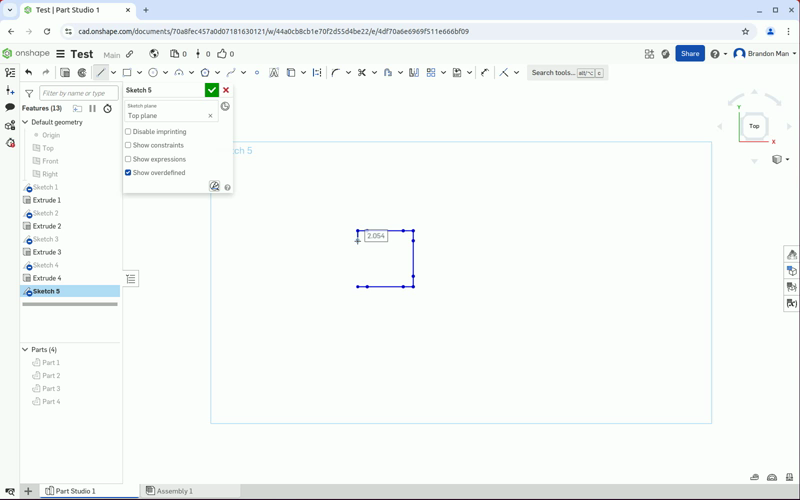
mouse_move(387, 240)
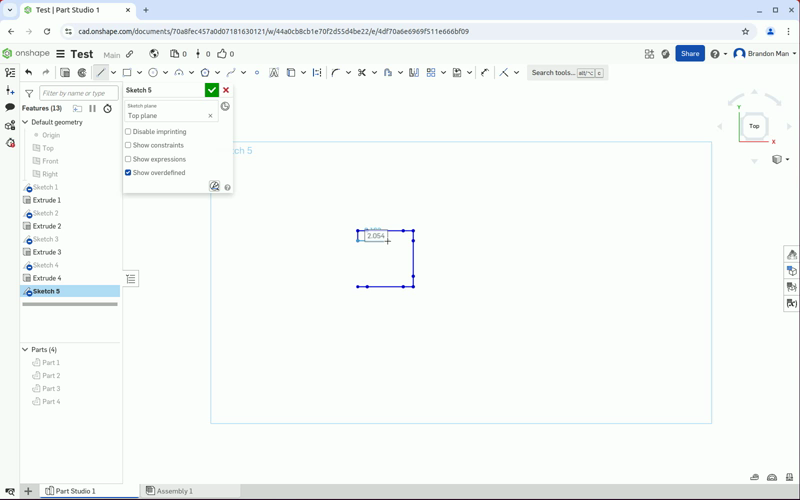
mouse_move(357, 276)
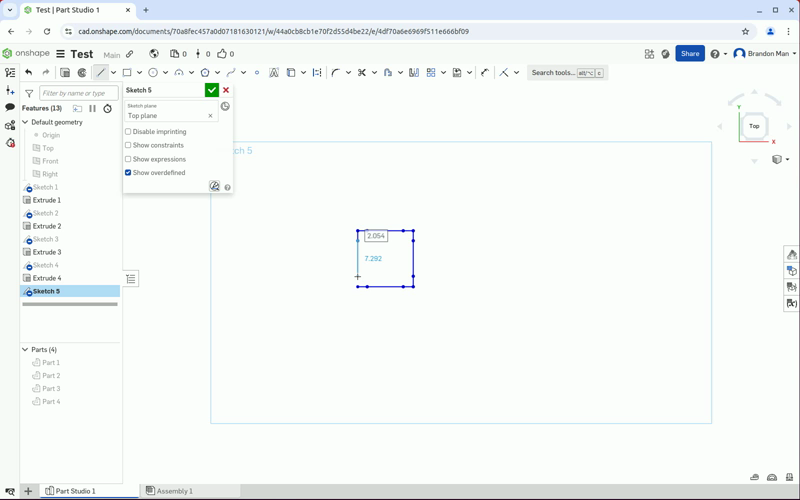
click(357, 276)
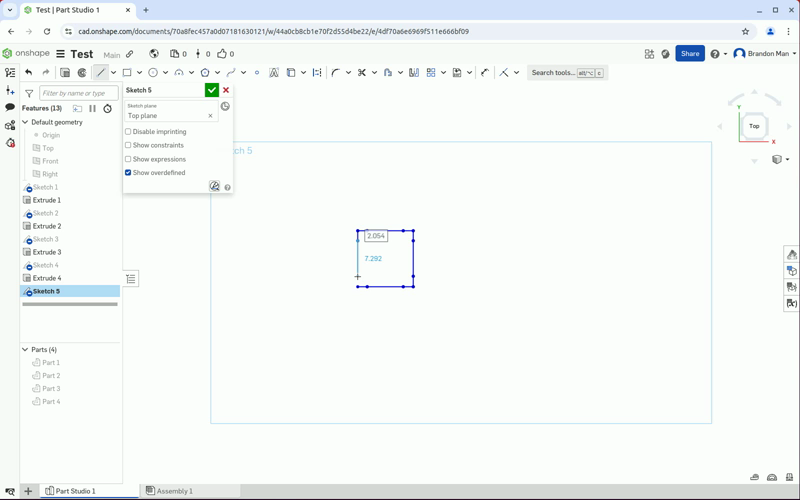
key_up(shift)
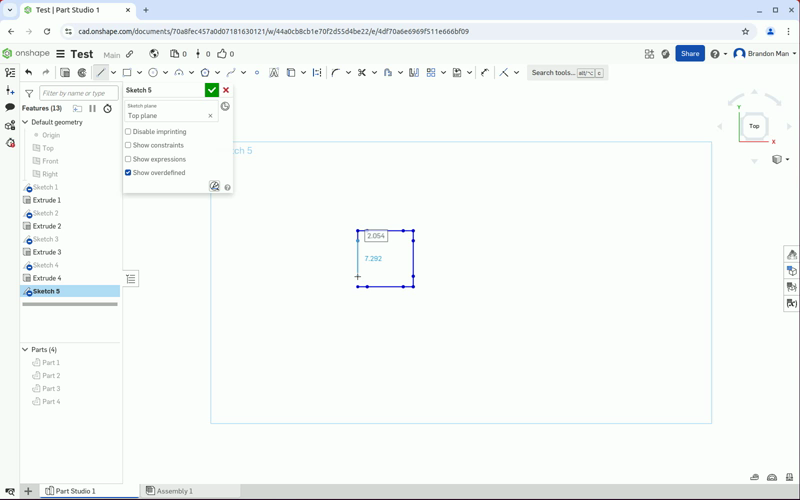
mouse_move(387, 276)
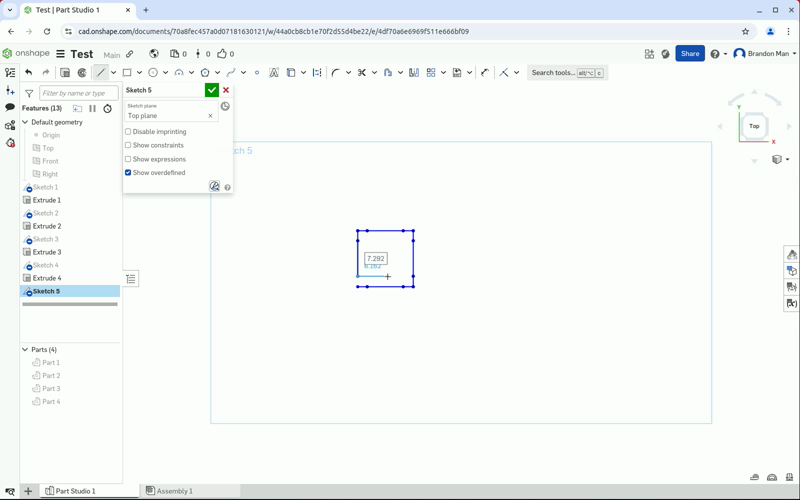
key_down(shift)
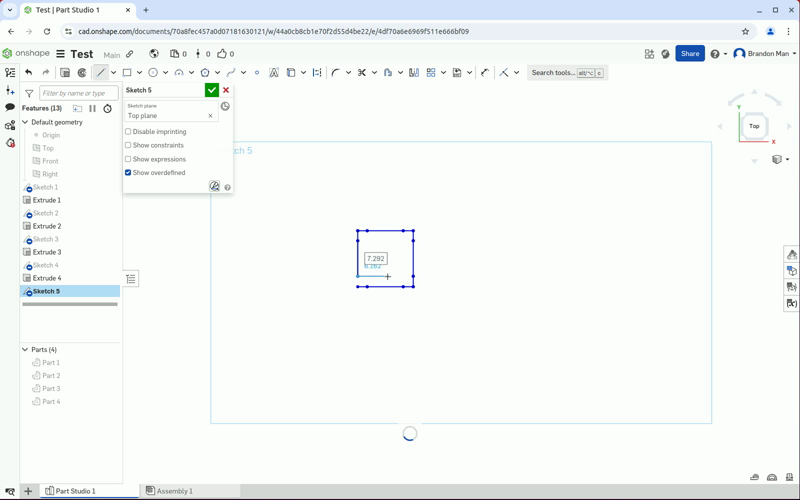
mouse_move(357, 286)
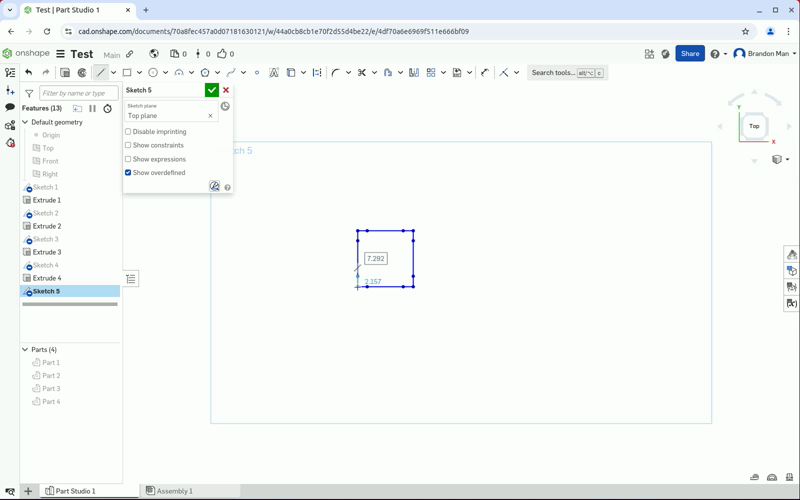
key_up(shift)
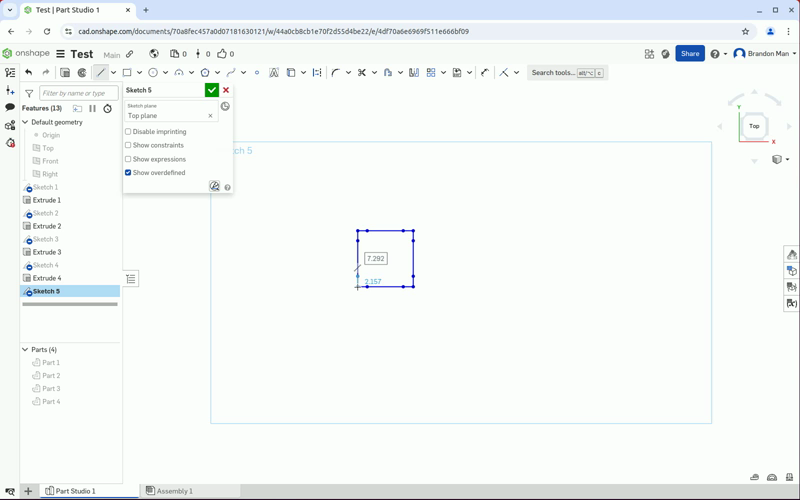
click(357, 286)
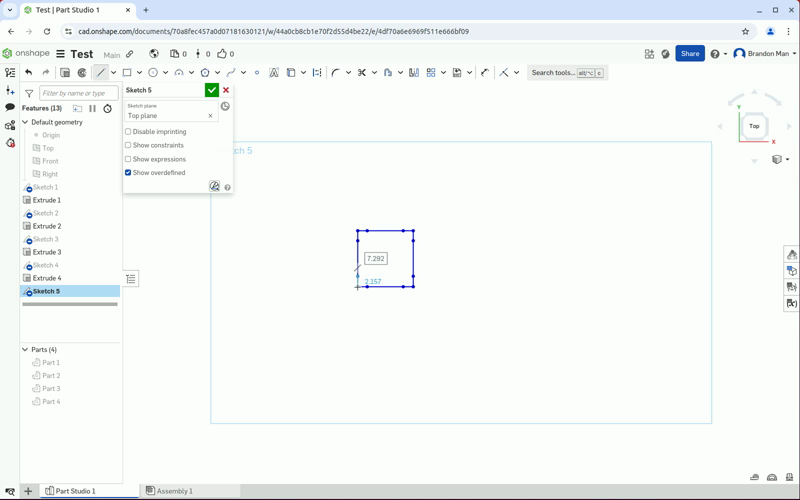
key(esc)
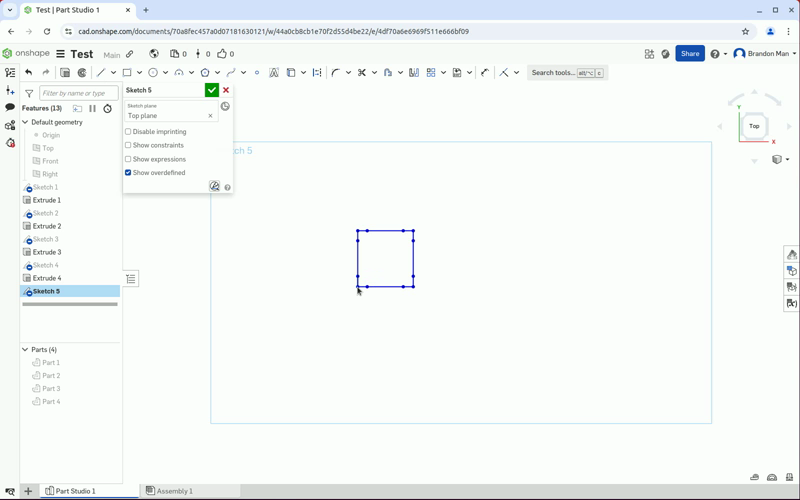
mouse_move(395, 280)
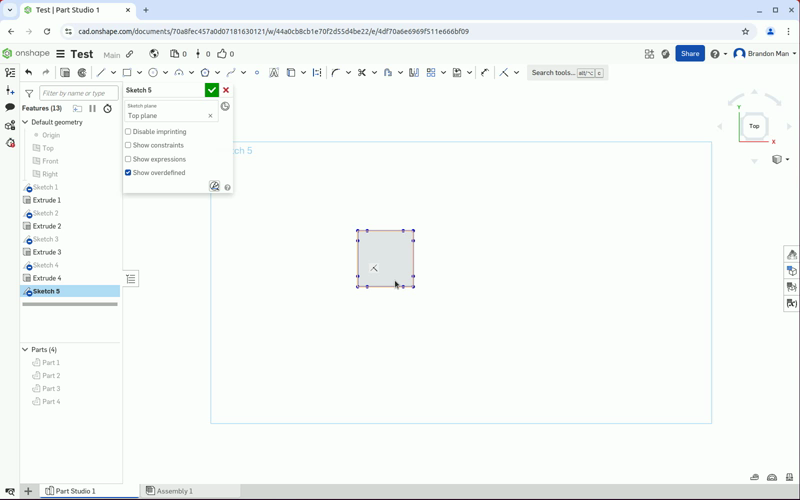
click(395, 280)
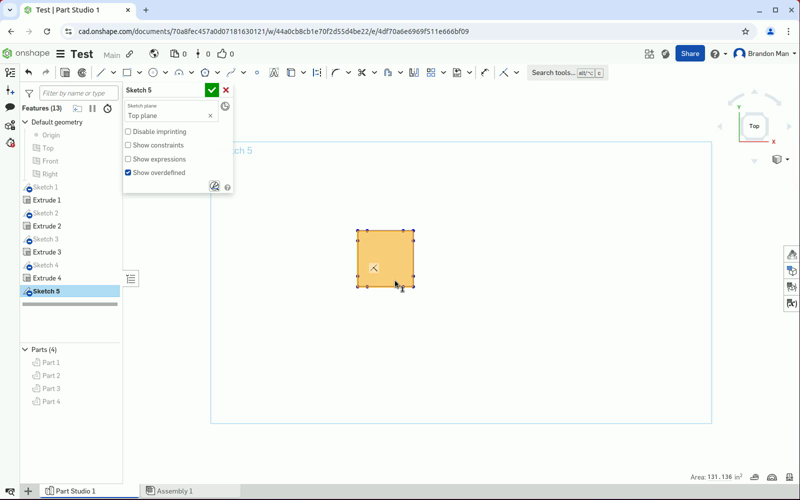
mouse_move(73, 352)
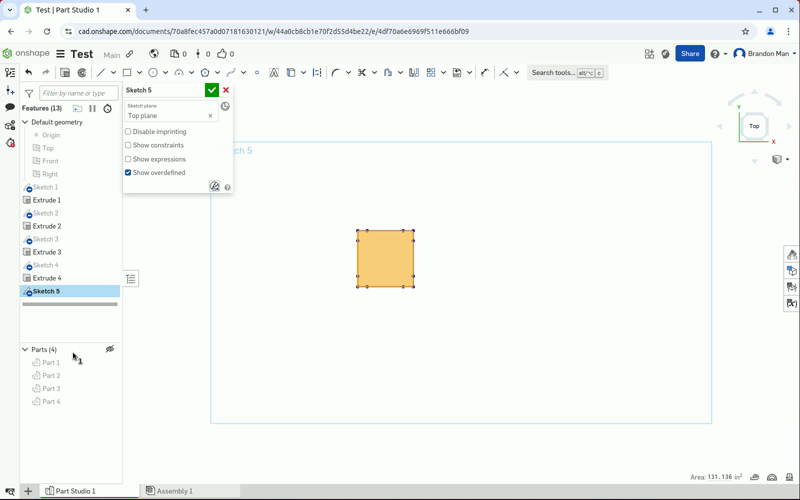
key(shift+y)
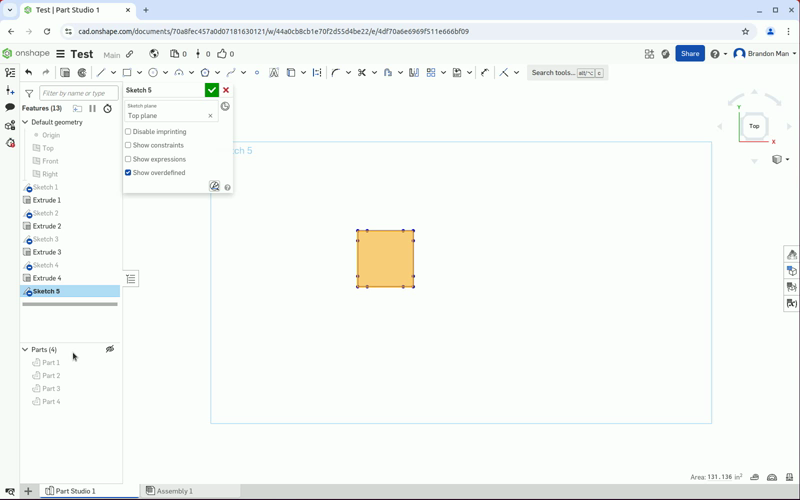
key(shift+e)
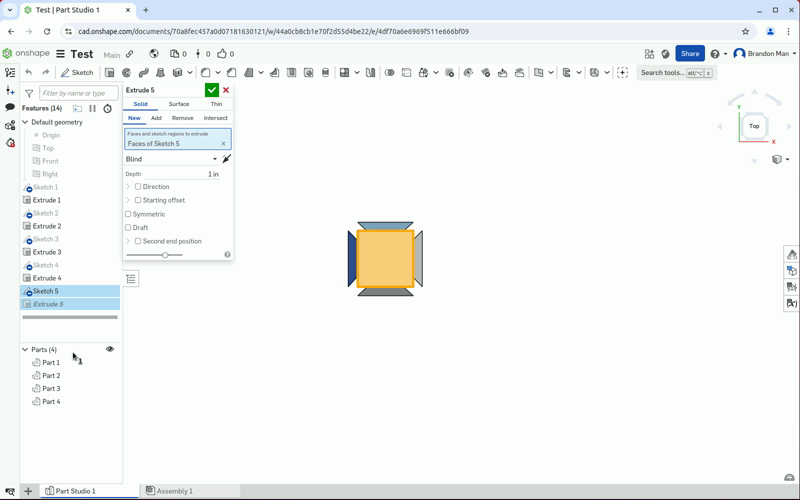
mouse_move(143, 106)
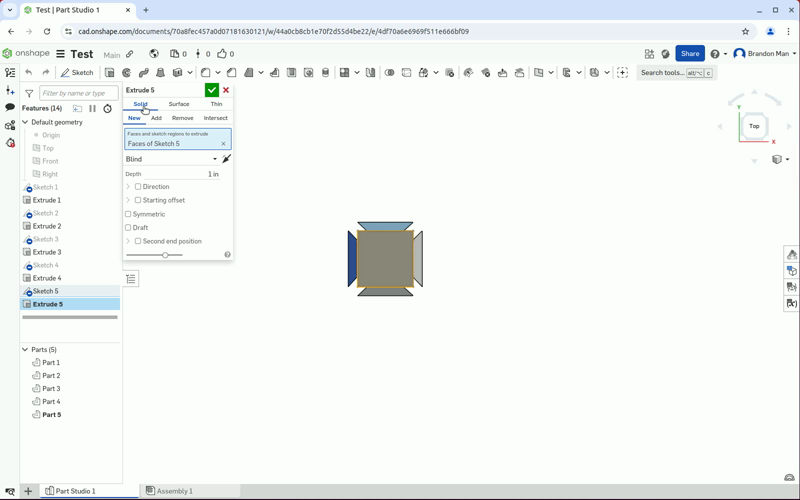
click(143, 106)
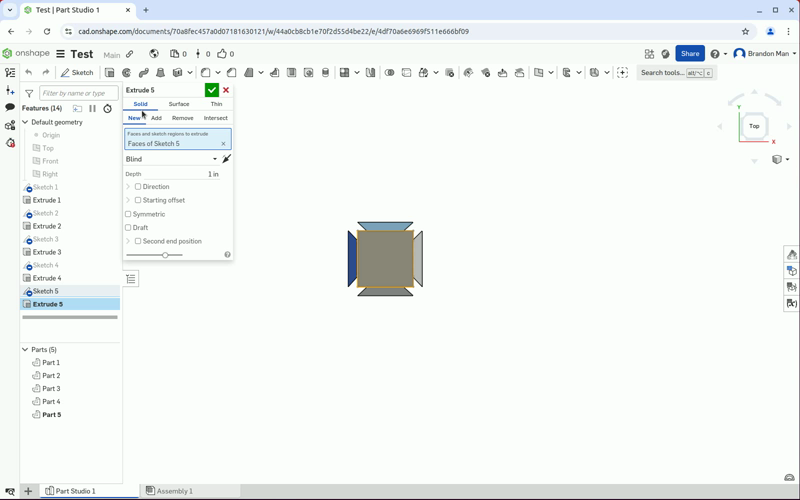
mouse_move(137, 120)
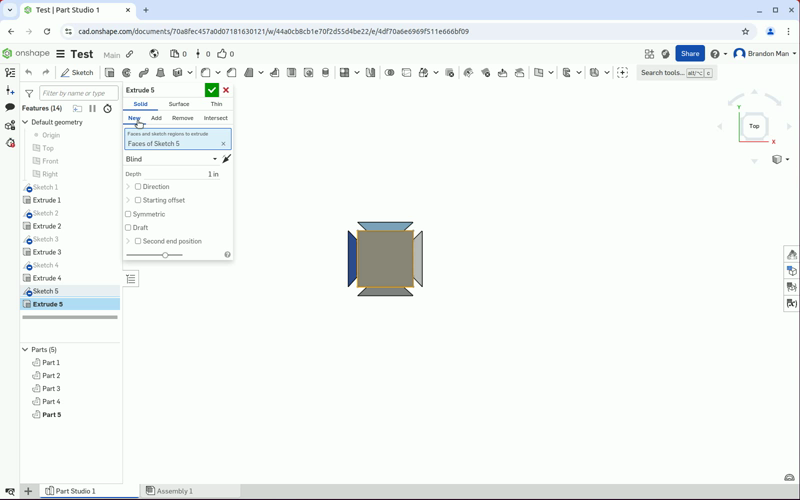
click(137, 120)
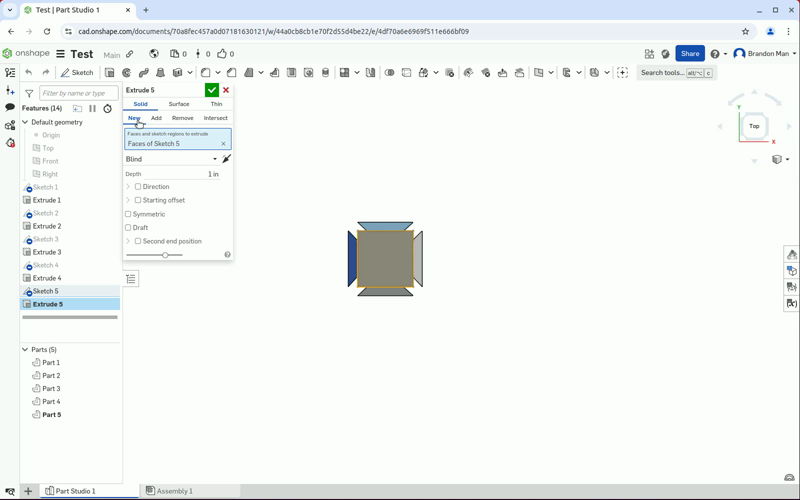
key(tab, 4)
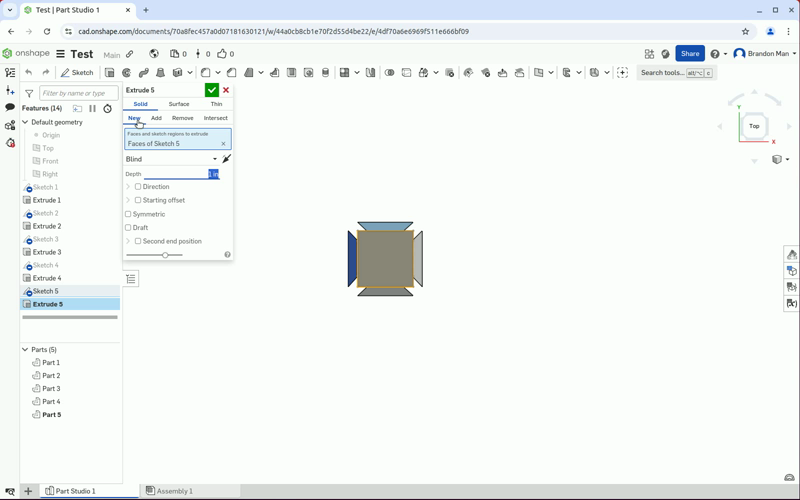
text(1.444)
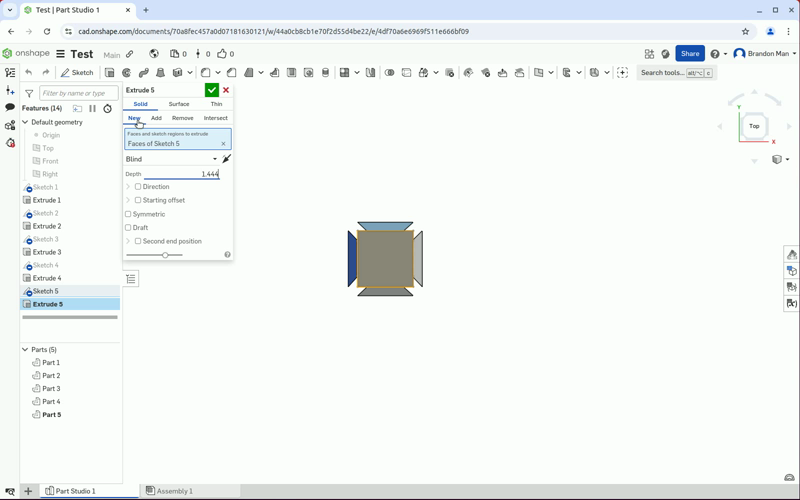
key(enter)
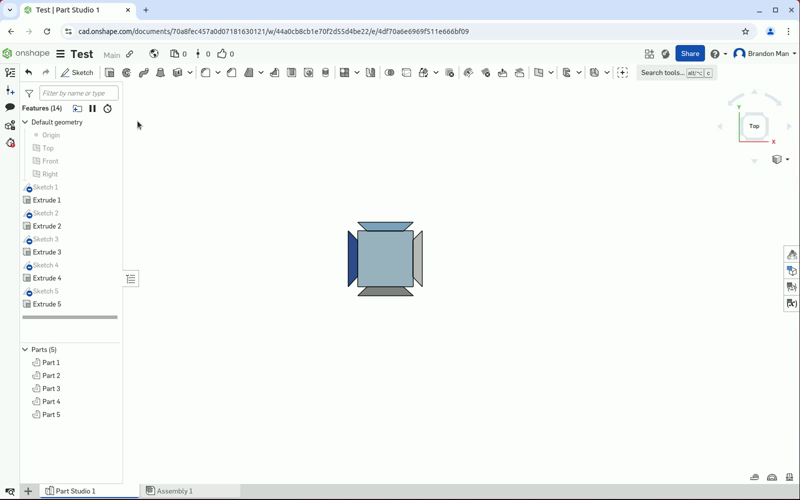
key(shift+h)
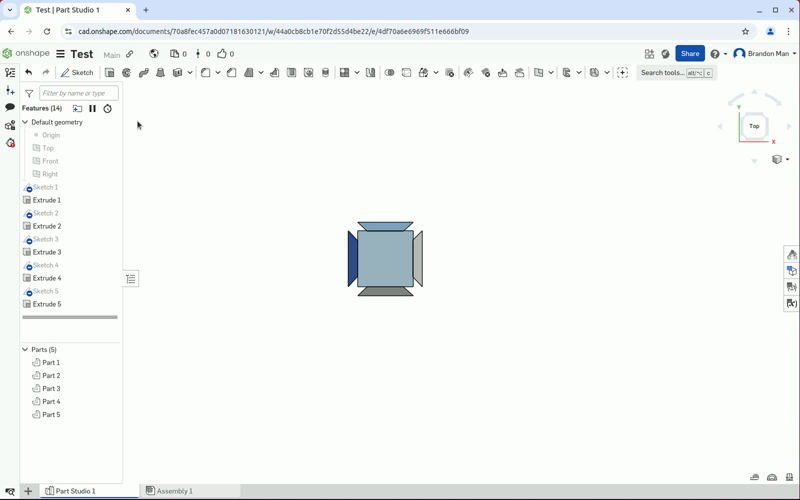
key(shift+h)
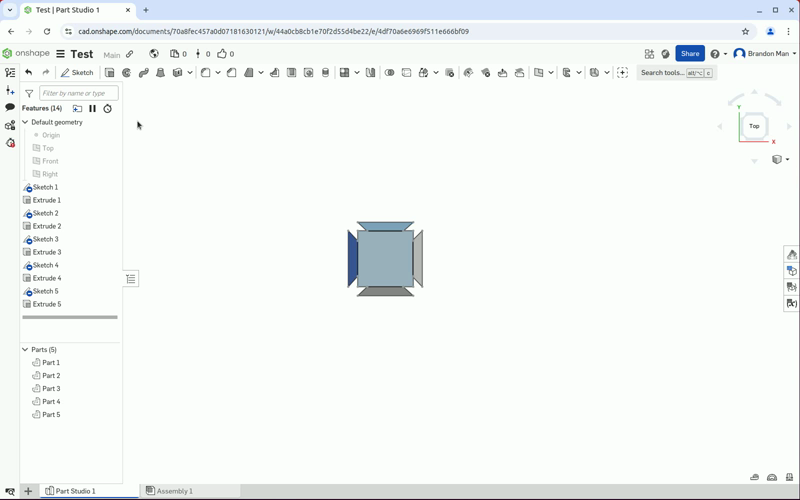
key(shift+7)
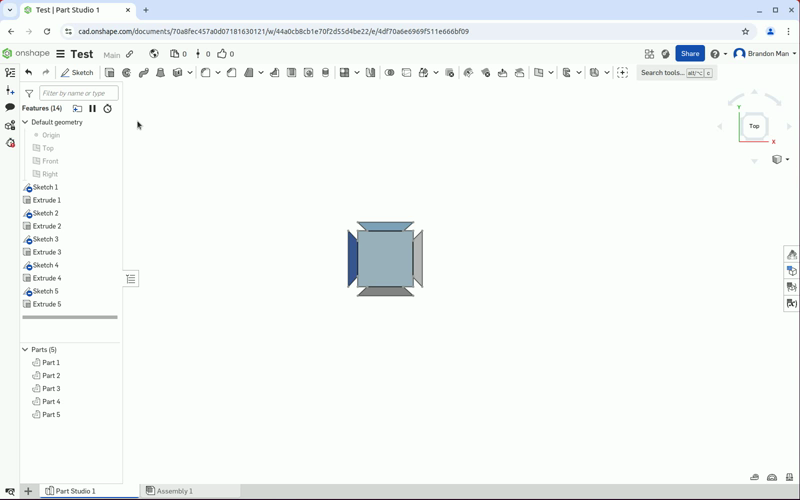
key(up, 3)
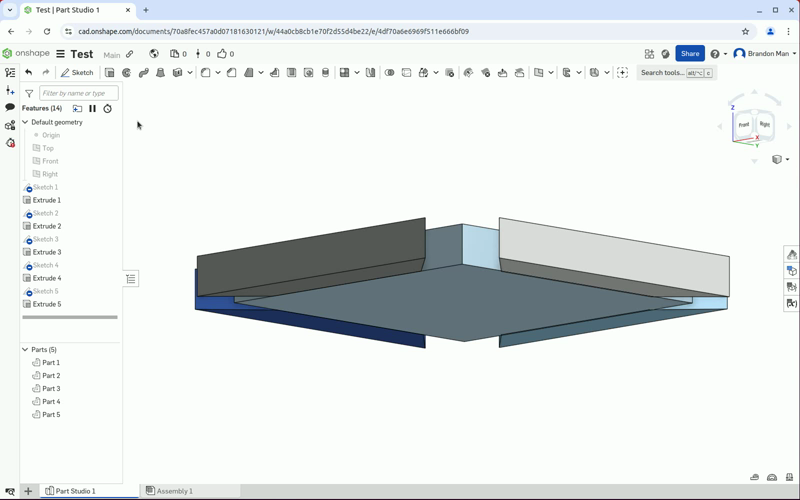
key(left, 3)
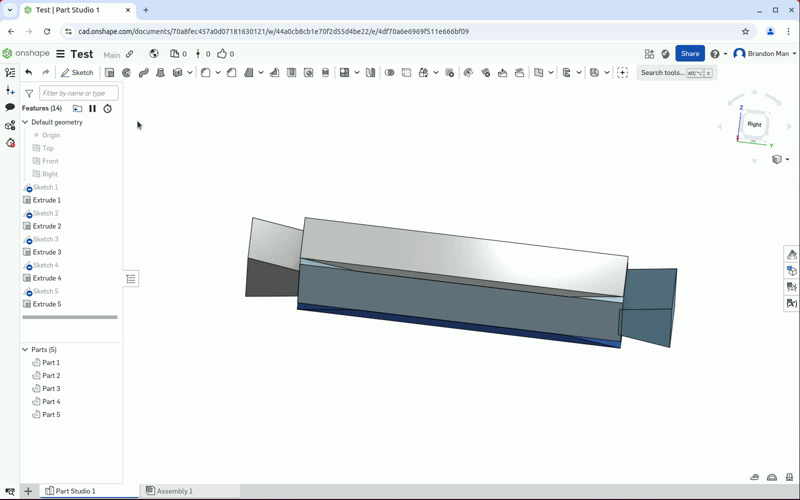
key(right, 3)
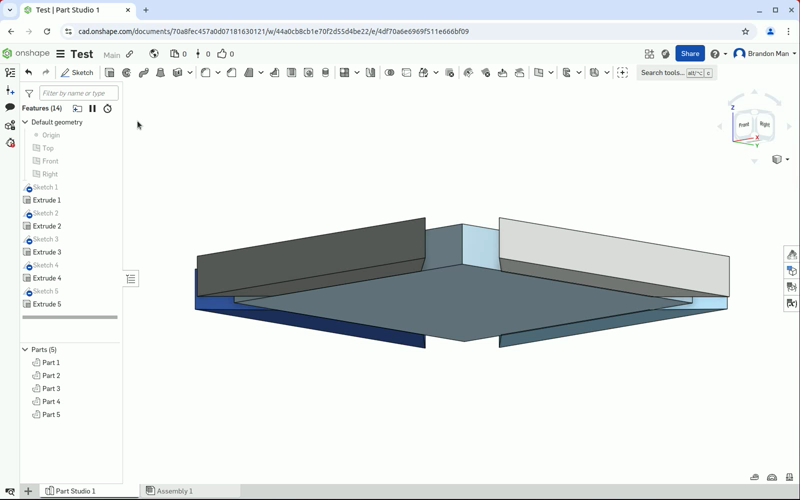
key(down, 3)
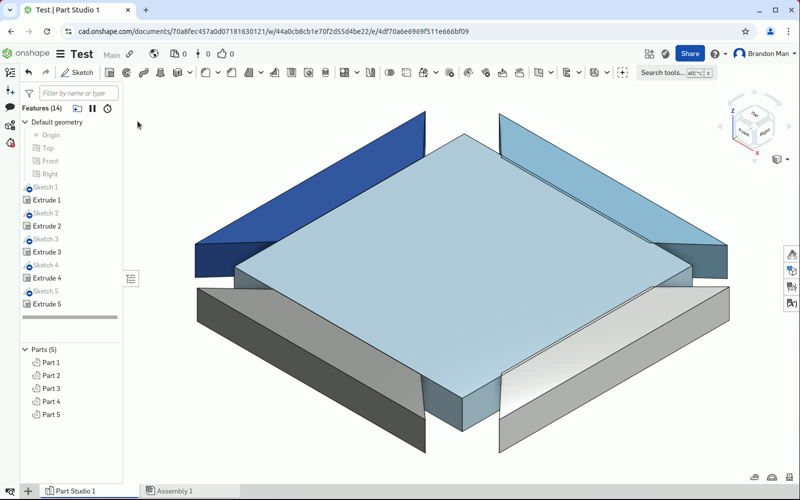
mouse_move(73, 189)
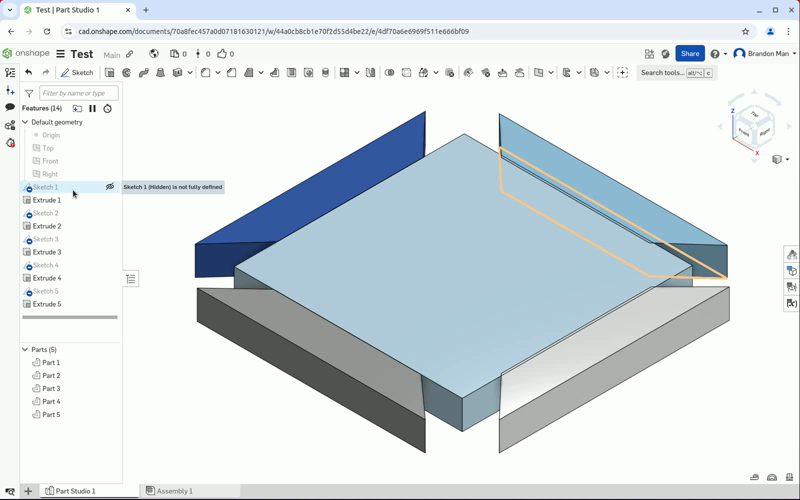
click(73, 189)